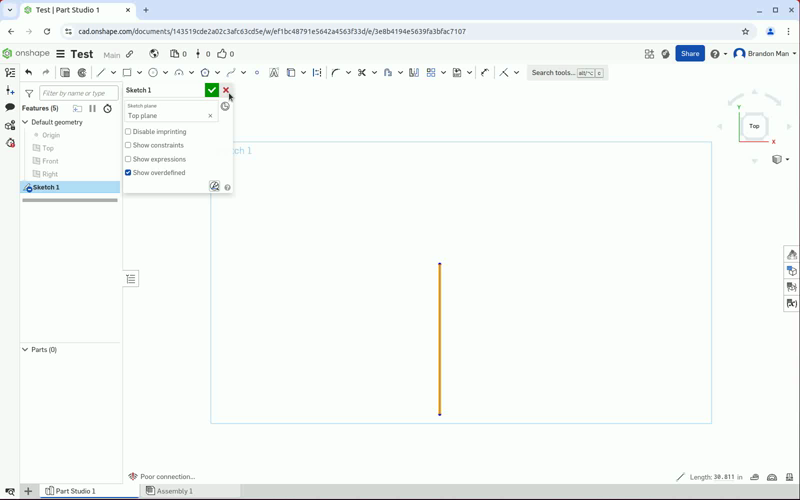
key(shift+h)
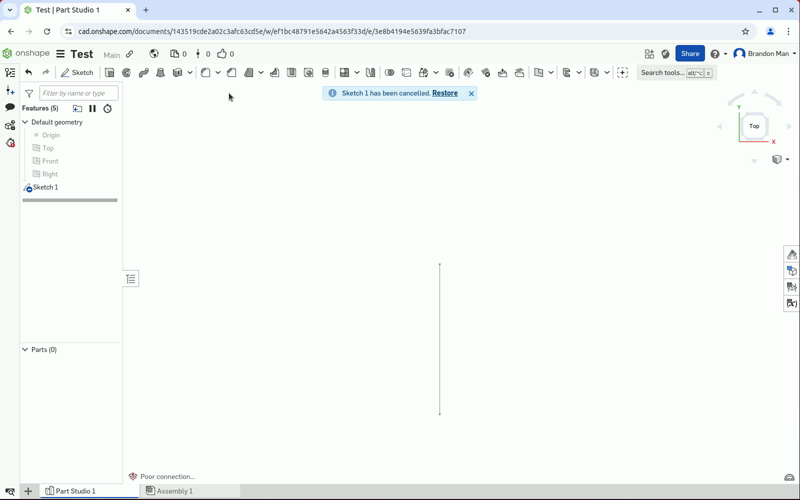
mouse_move(73, 352)
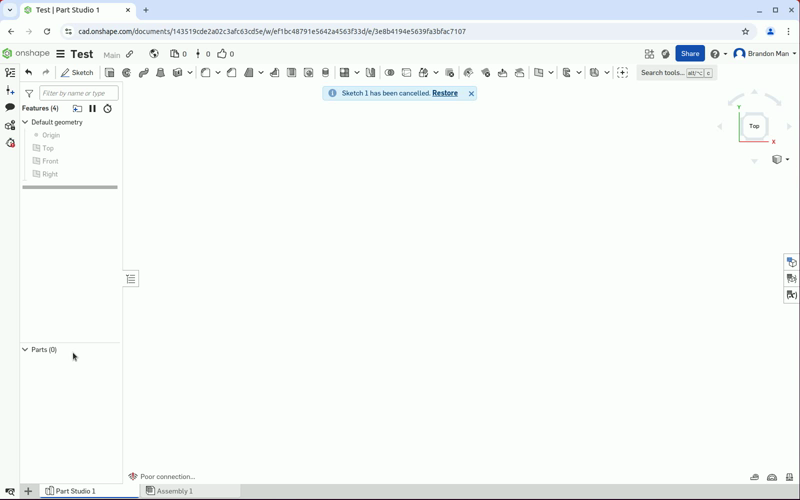
key(y)
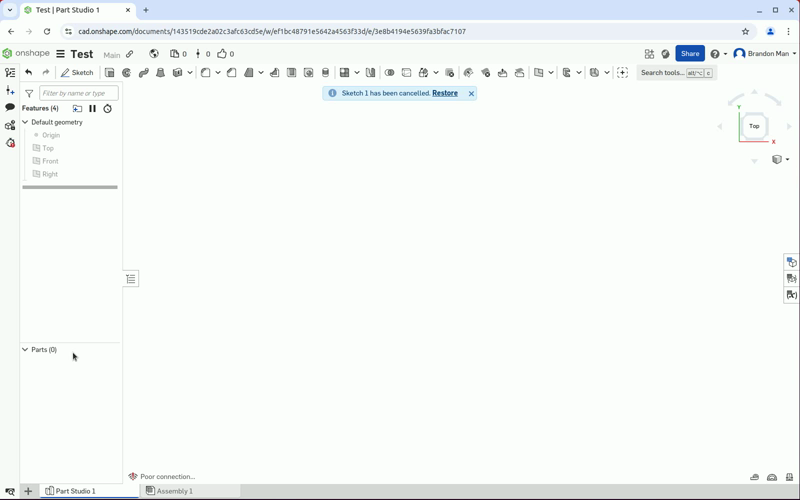
key(shift+p)
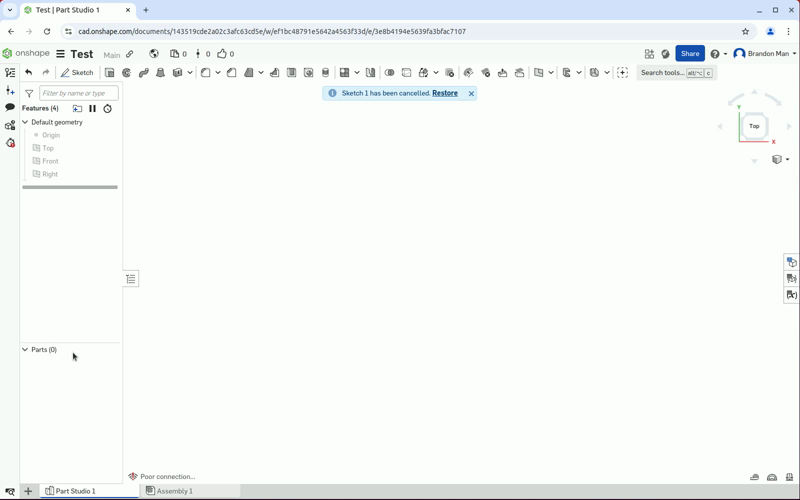
key(space)
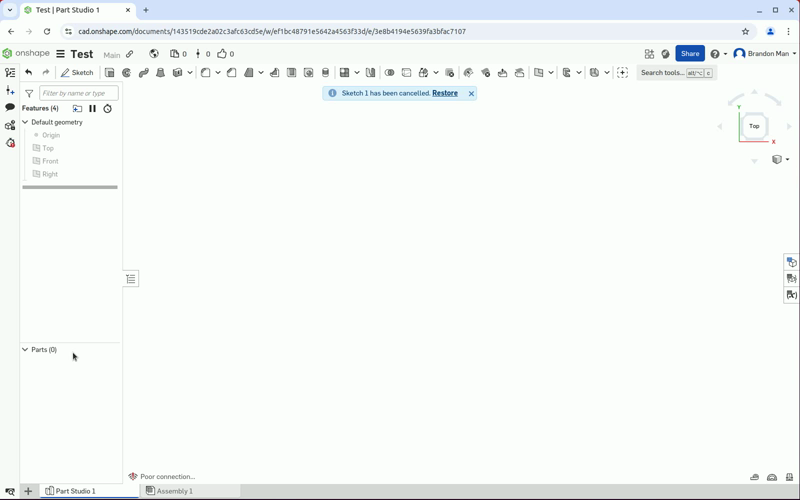
key_down(shift)
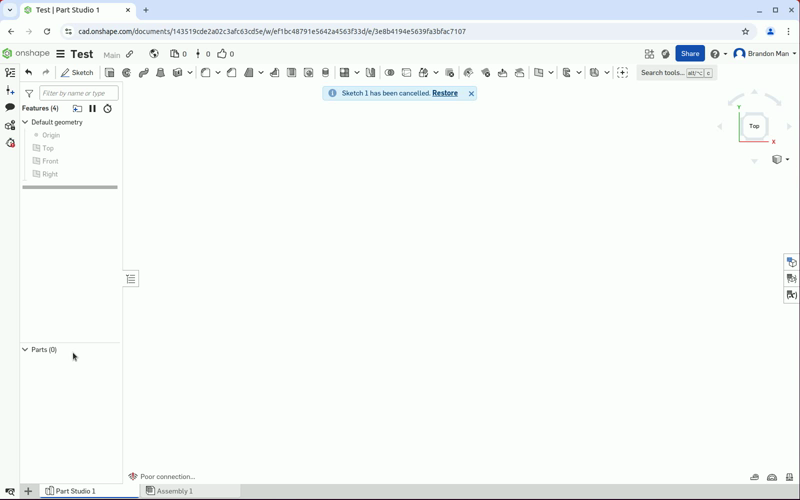
key(up)
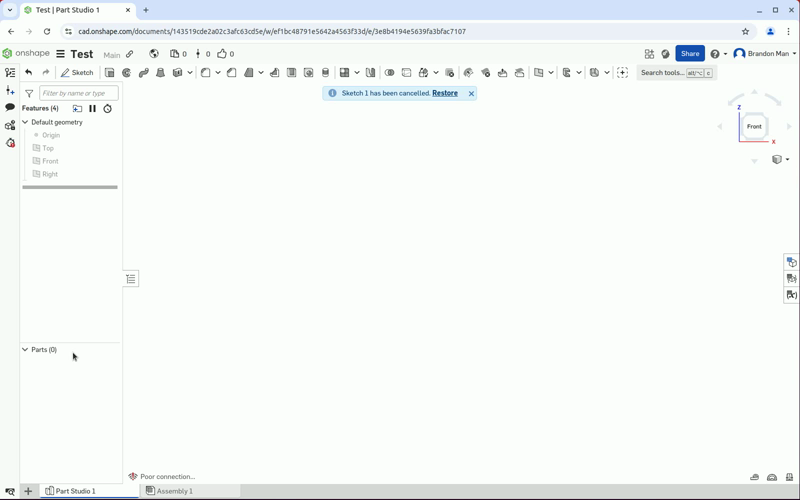
key_up(shift)
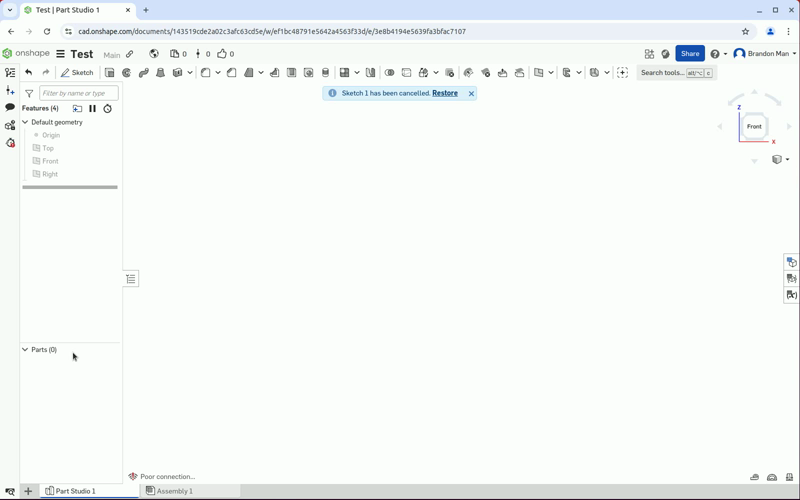
mouse_move(73, 352)
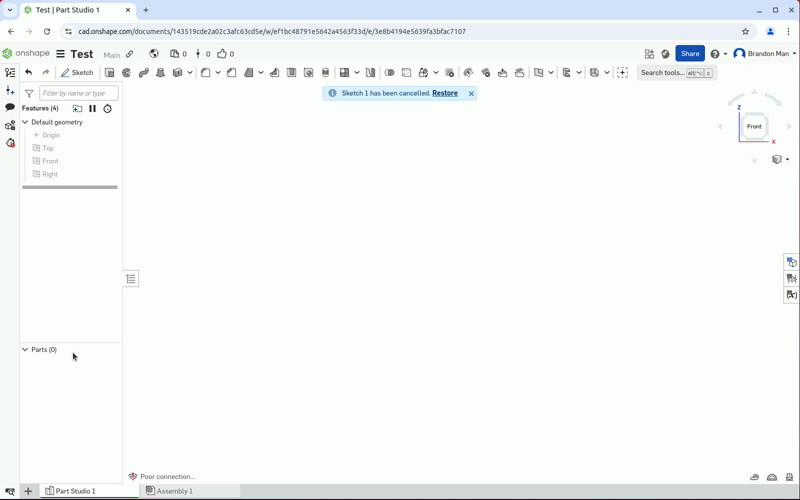
key(shift+y)
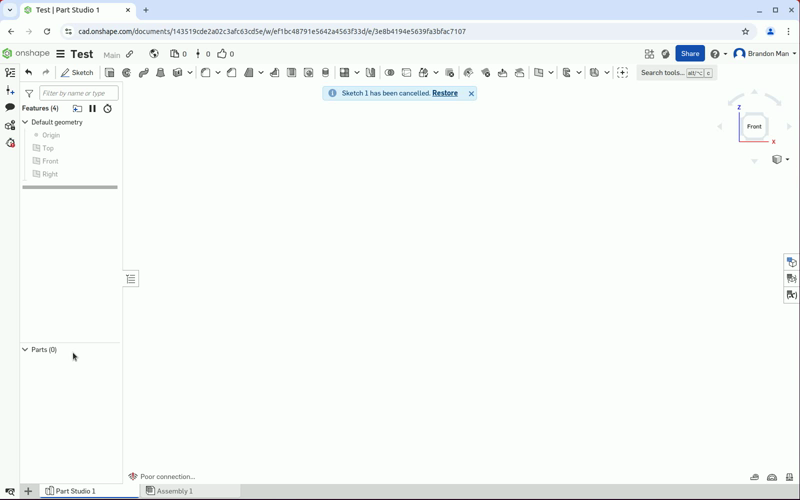
key(shift+s)
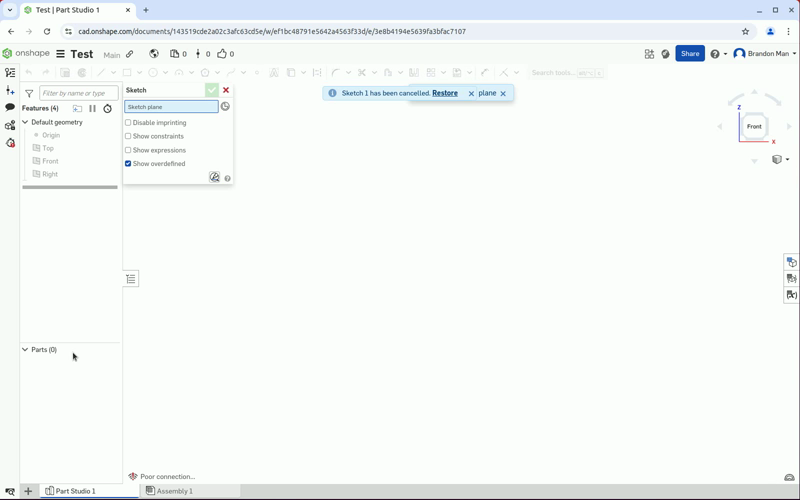
mouse_move(73, 163)
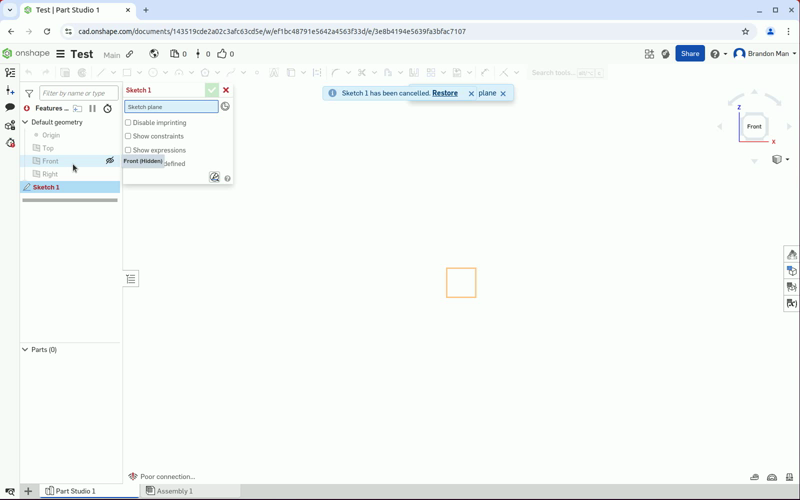
click(73, 163)
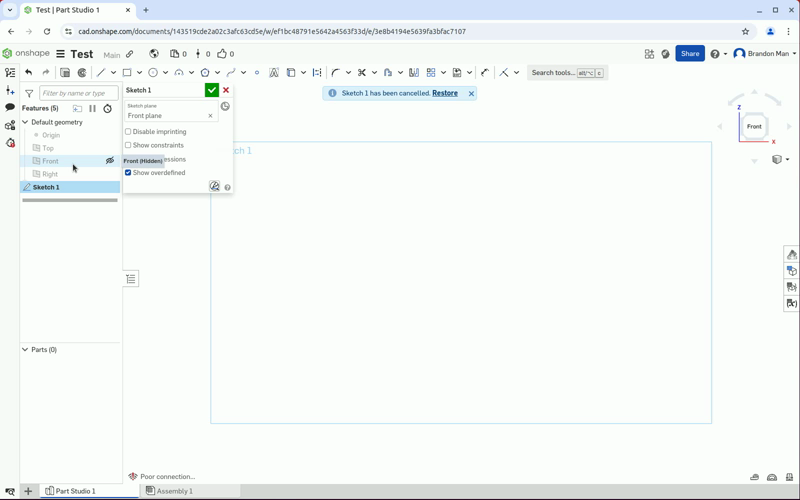
mouse_move(73, 352)
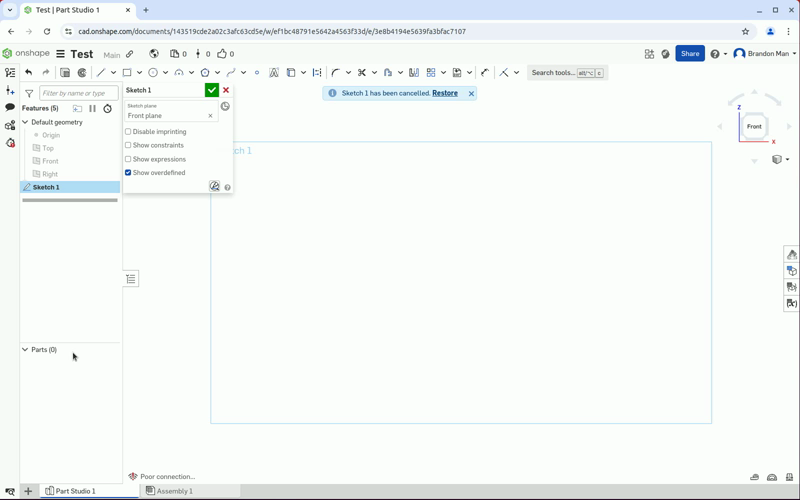
key(y)
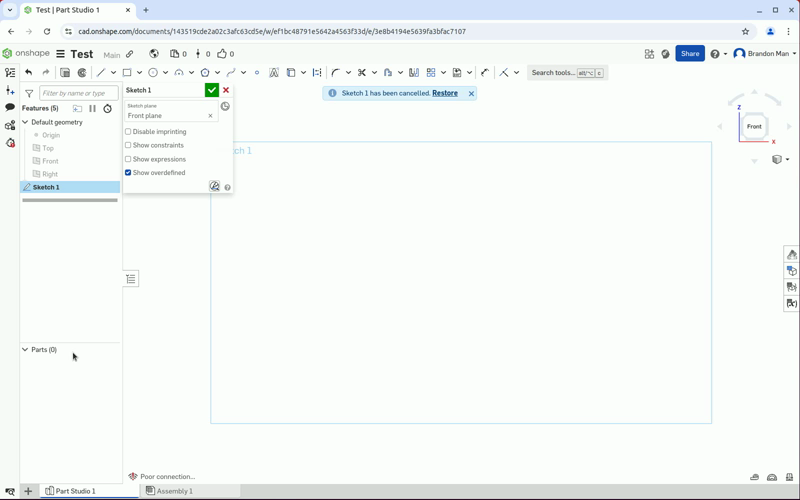
key(l)
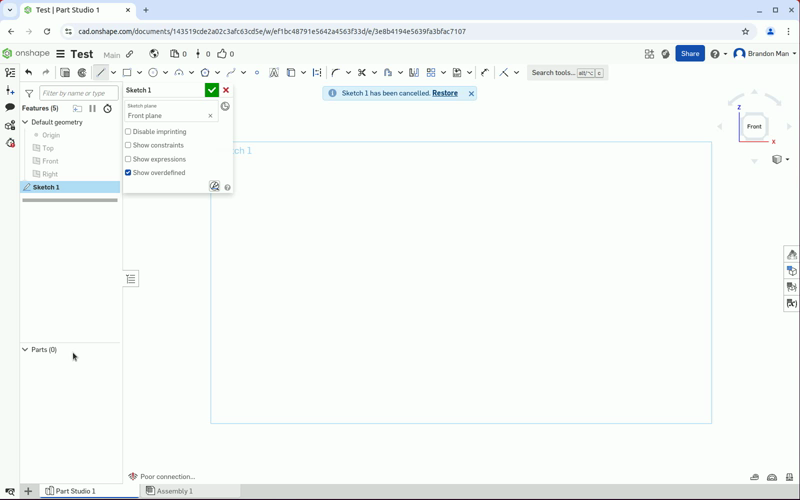
key_down(shift)
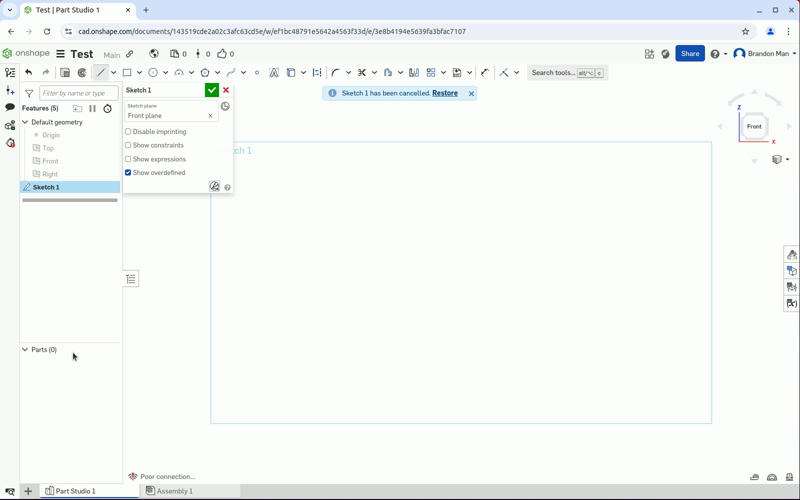
mouse_move(368, 320)
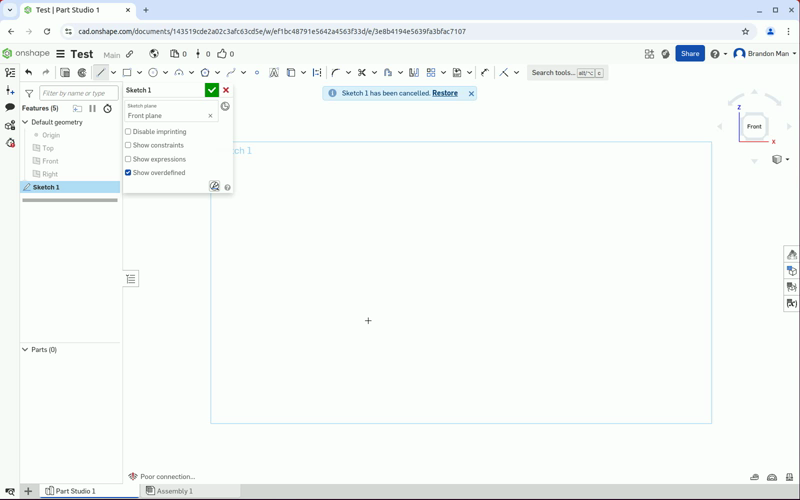
click(368, 320)
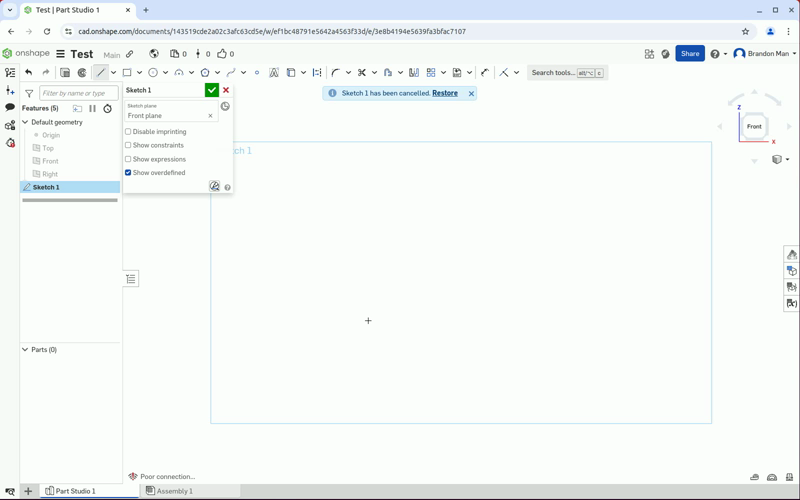
key_up(shift)
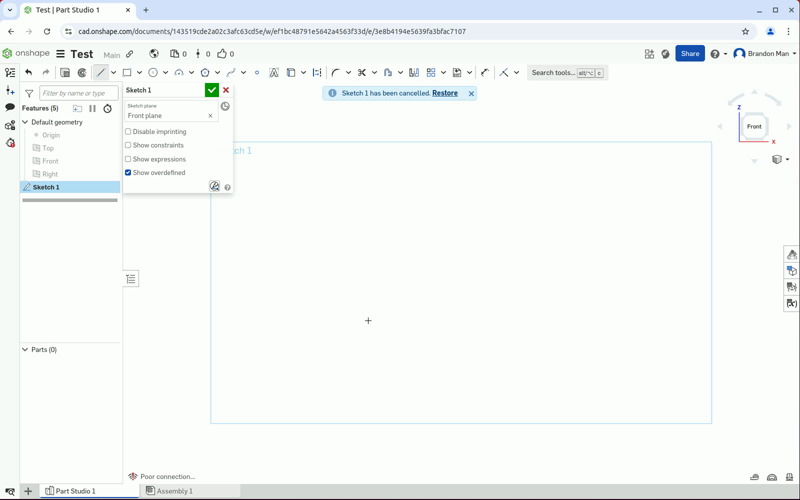
key_down(shift)
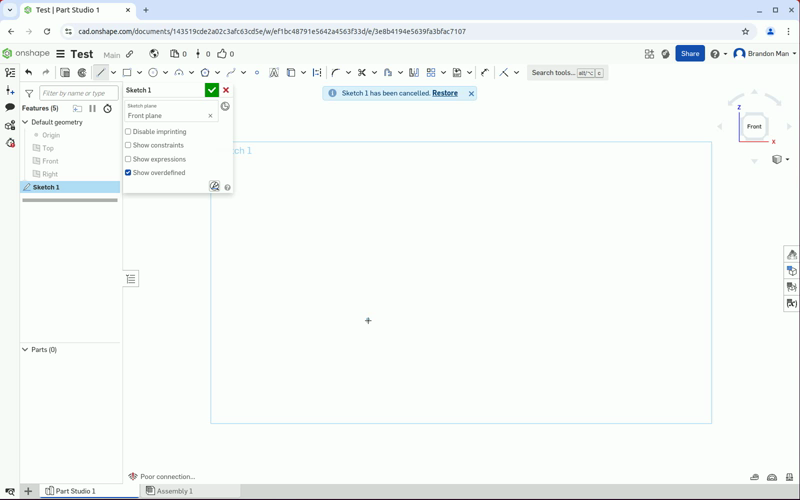
mouse_move(555, 320)
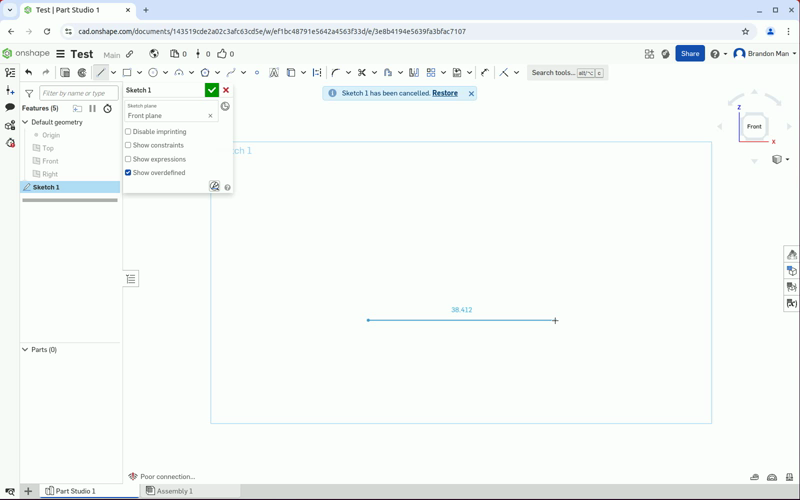
click(555, 320)
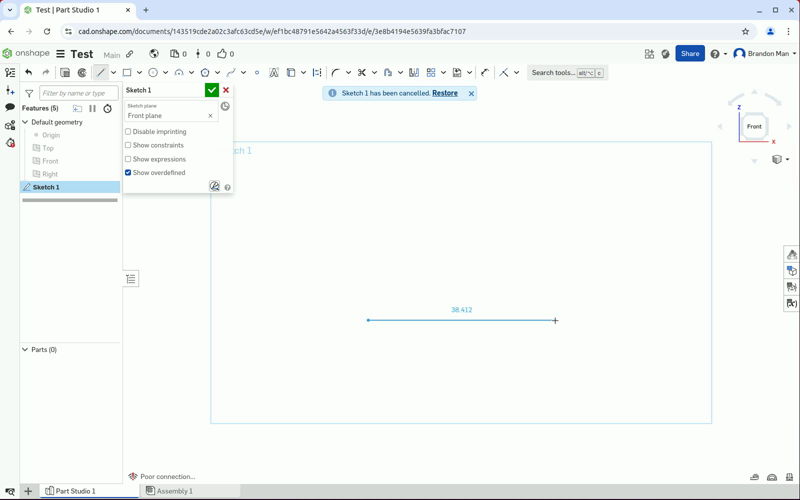
key_up(shift)
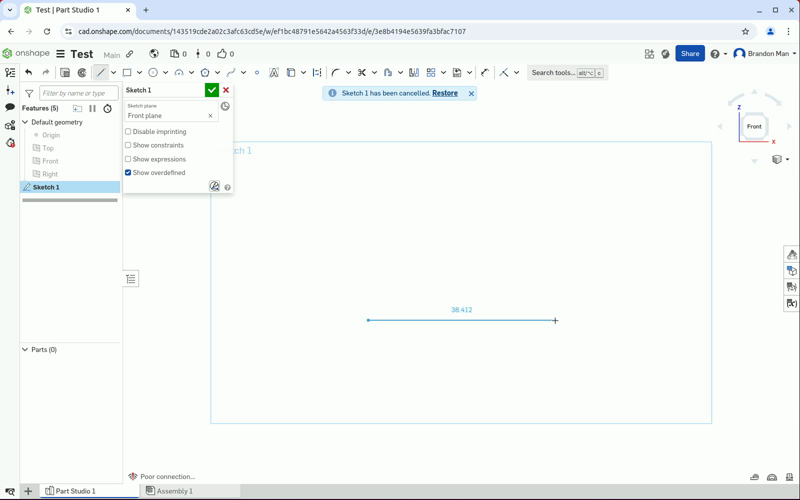
key_down(shift)
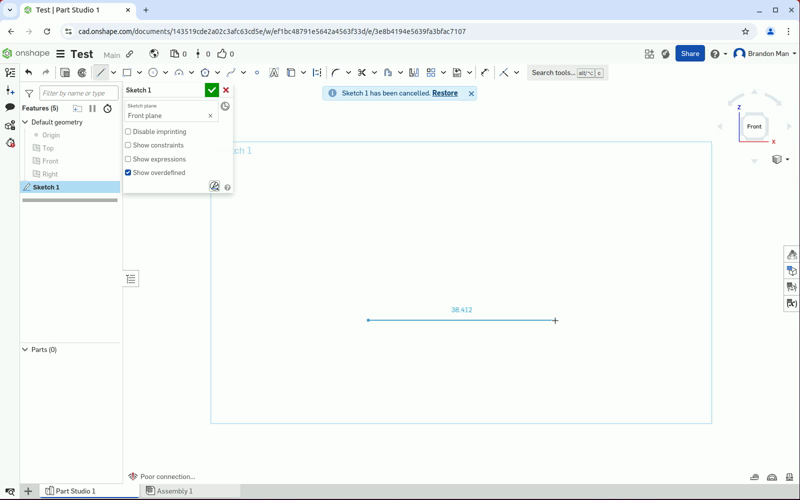
mouse_move(585, 320)
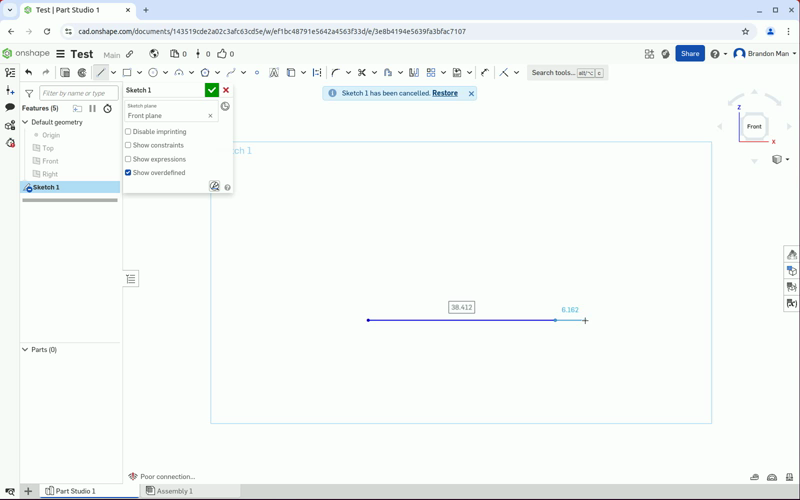
mouse_move(555, 296)
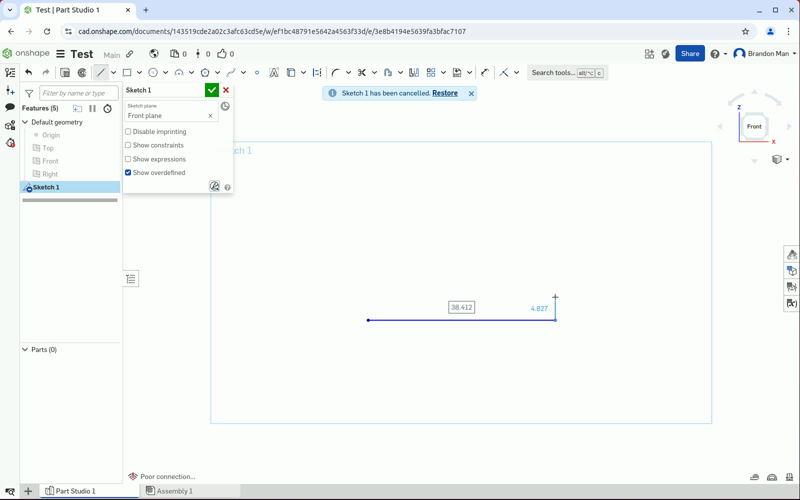
click(555, 296)
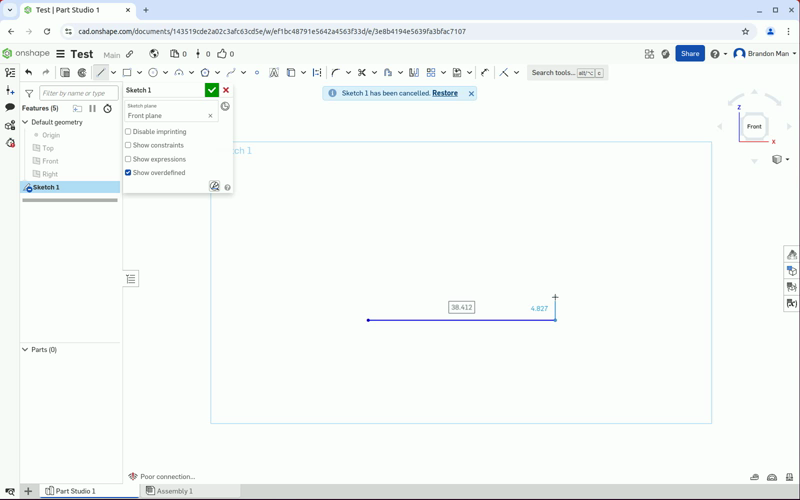
key_up(shift)
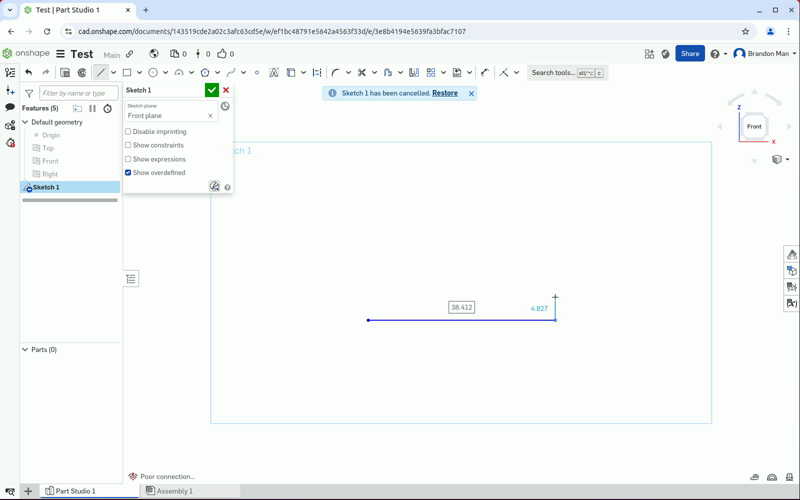
key_down(shift)
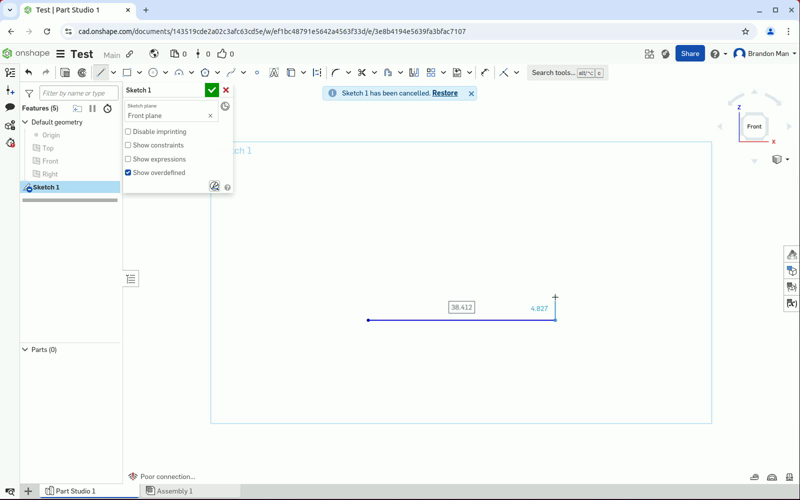
mouse_move(585, 296)
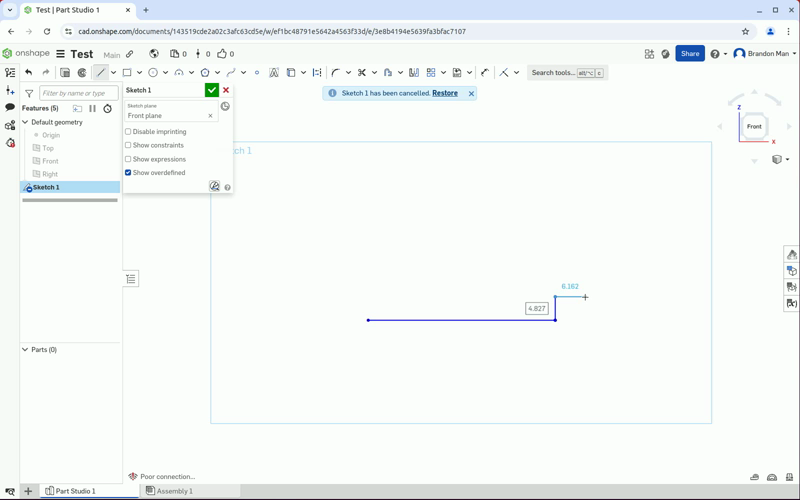
mouse_move(521, 296)
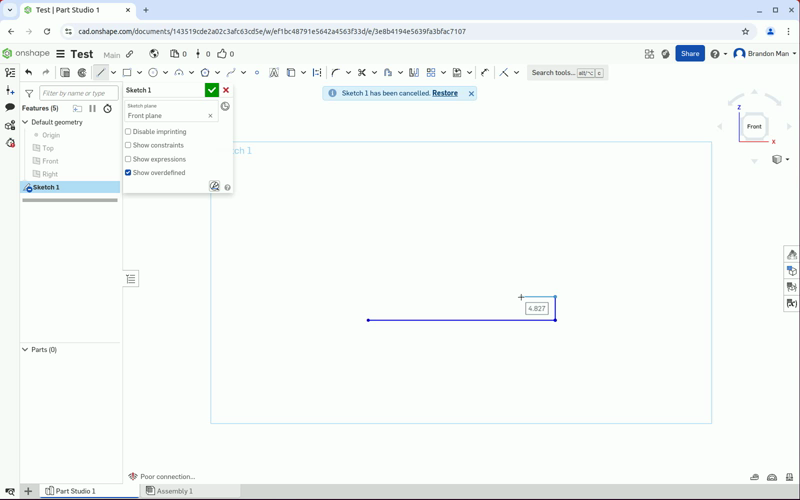
click(521, 296)
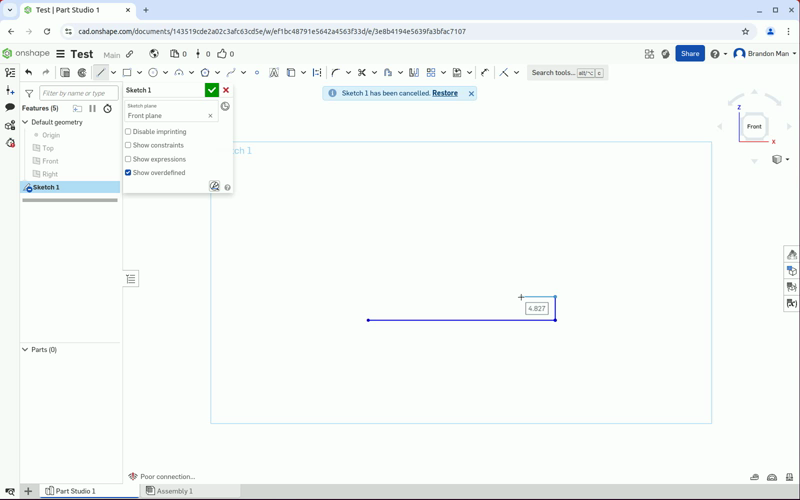
key_up(shift)
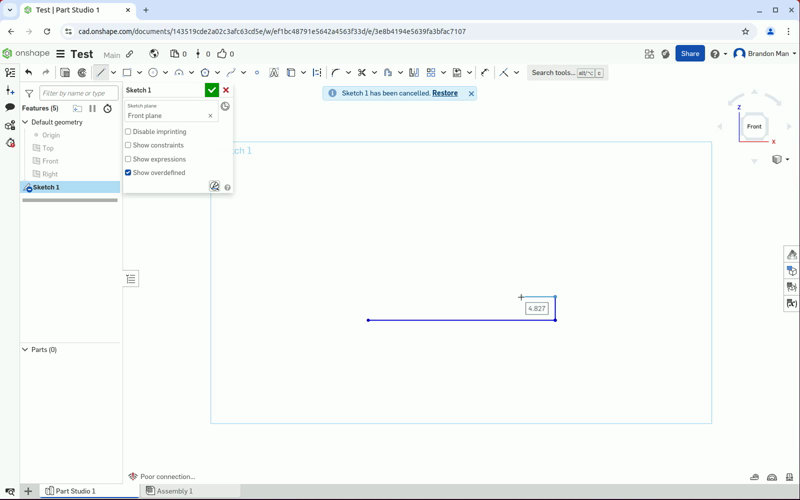
key_down(shift)
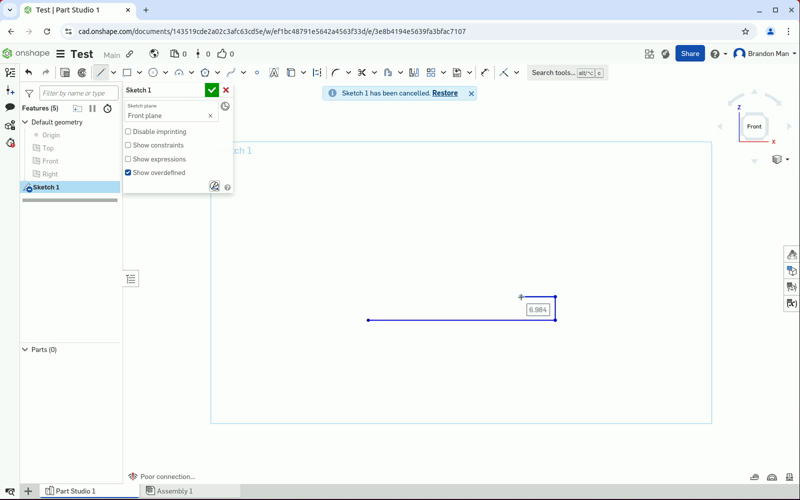
mouse_move(551, 296)
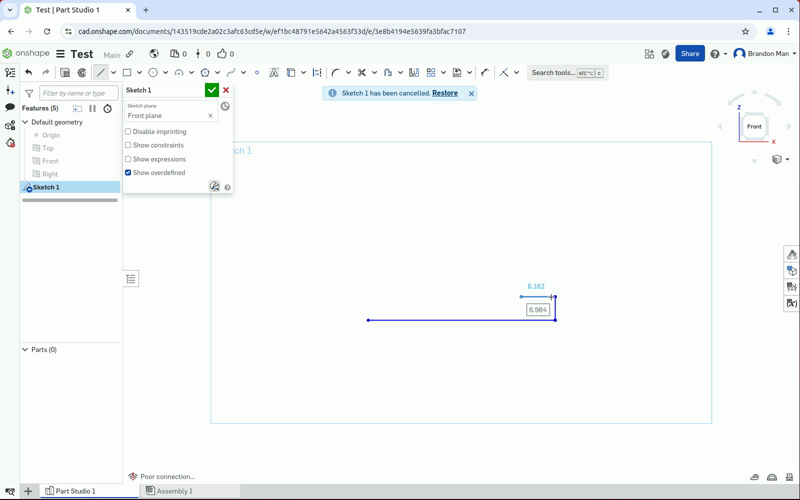
mouse_move(521, 245)
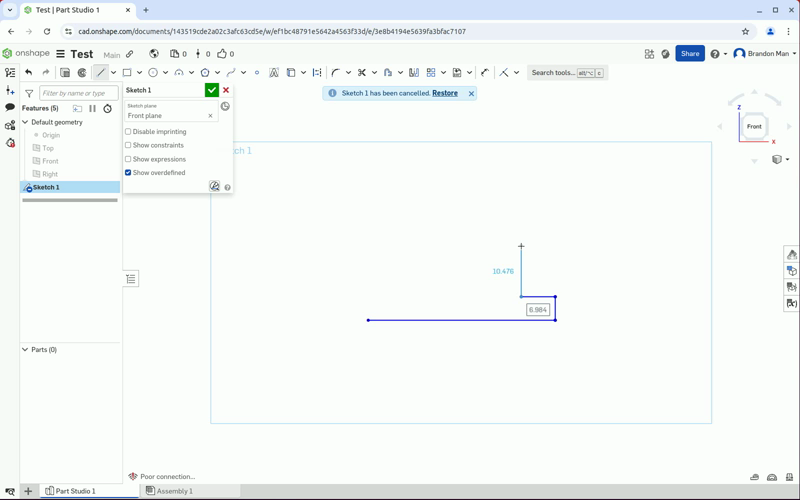
click(521, 245)
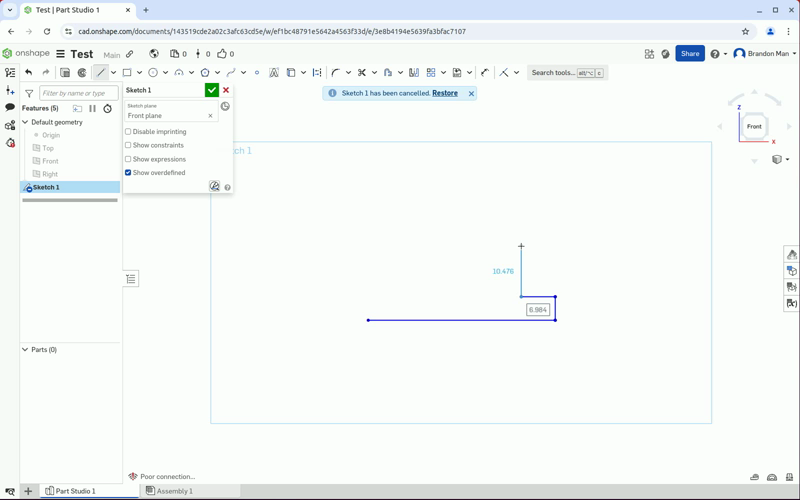
key_up(shift)
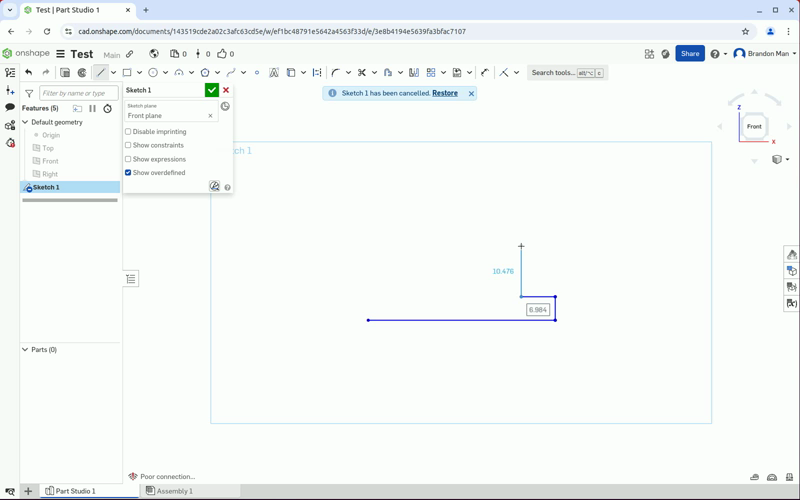
key_down(shift)
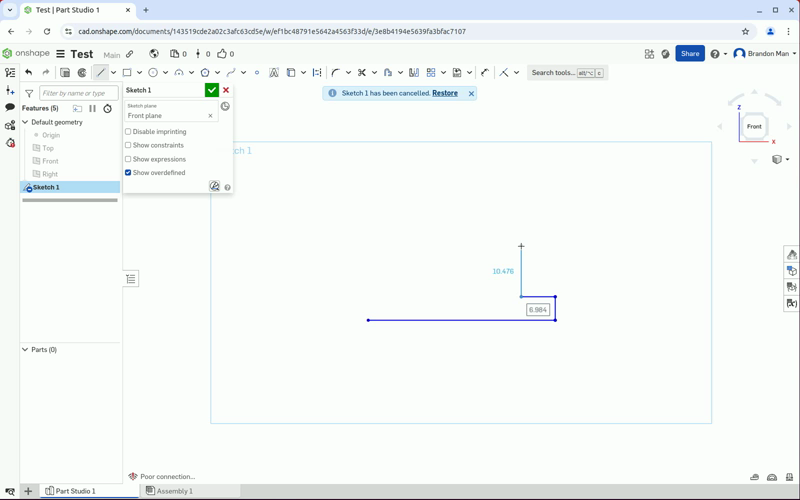
mouse_move(401, 245)
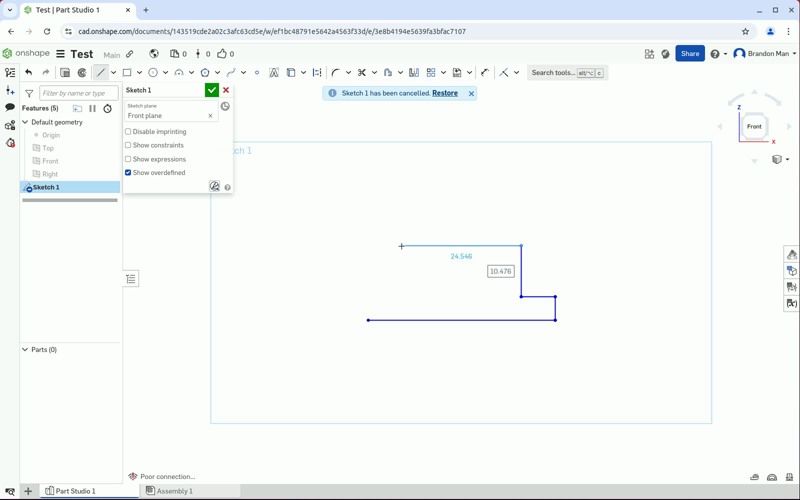
click(401, 245)
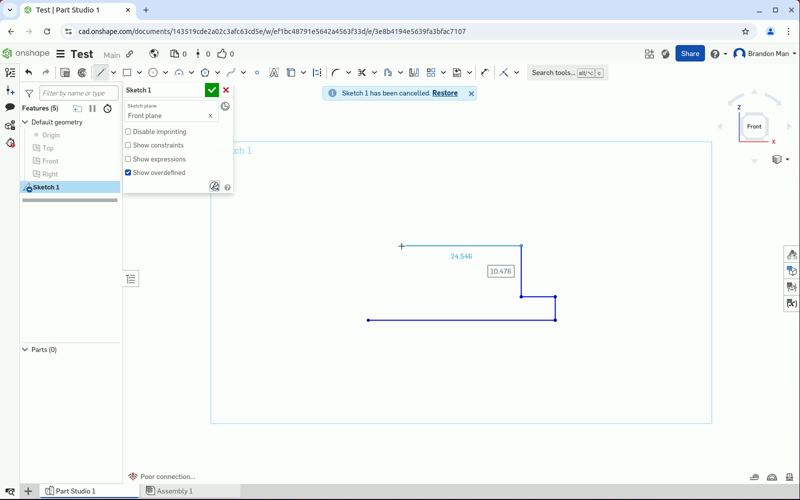
key_up(shift)
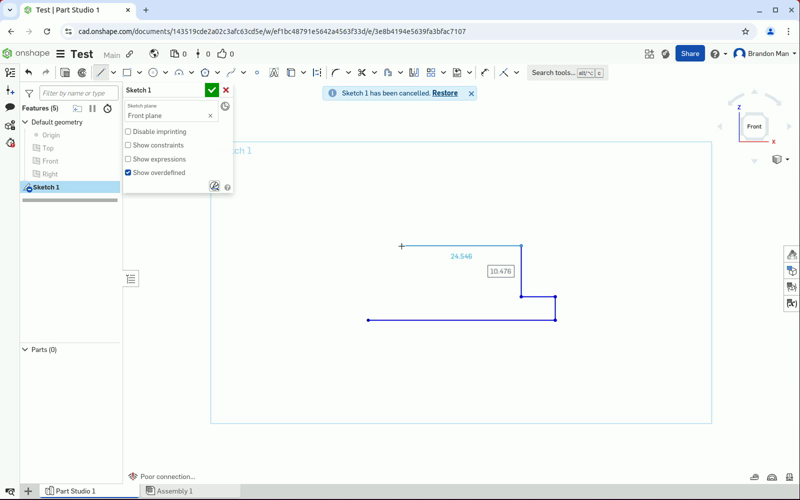
key_down(shift)
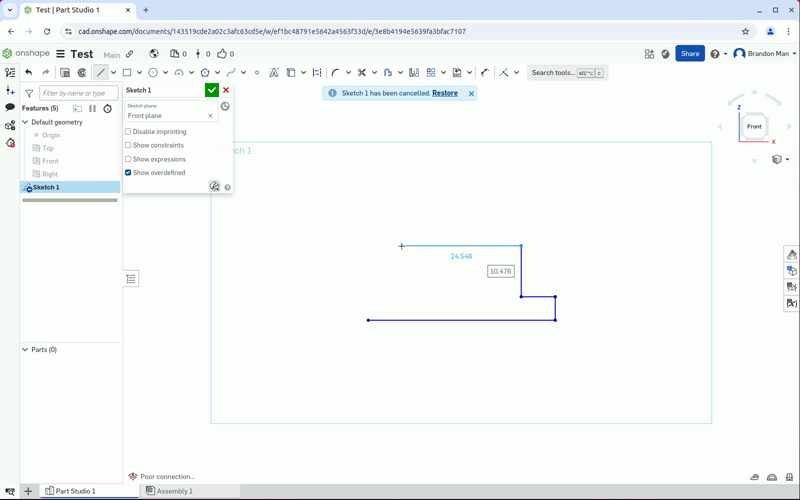
mouse_move(431, 245)
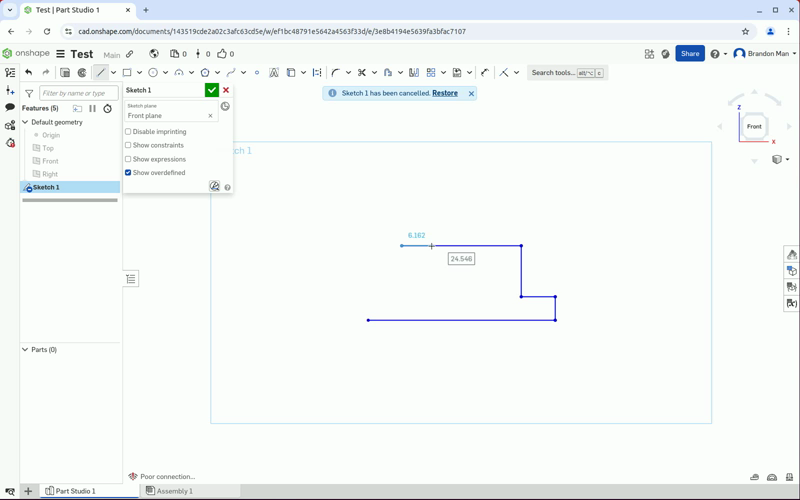
mouse_move(401, 296)
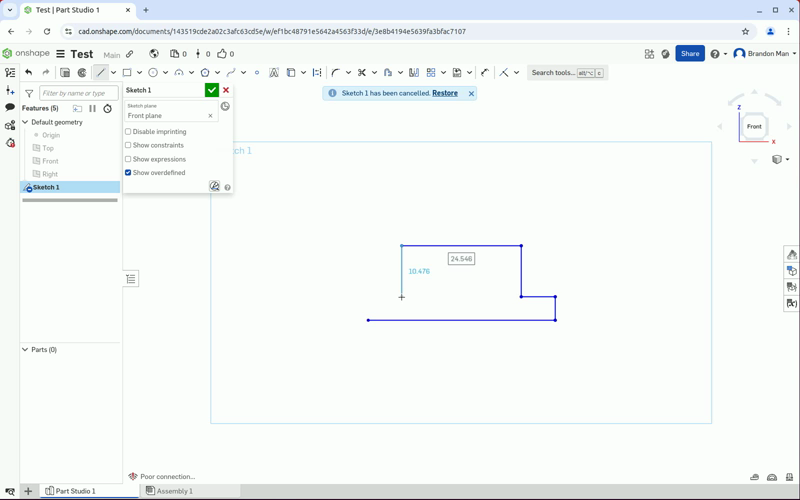
click(401, 296)
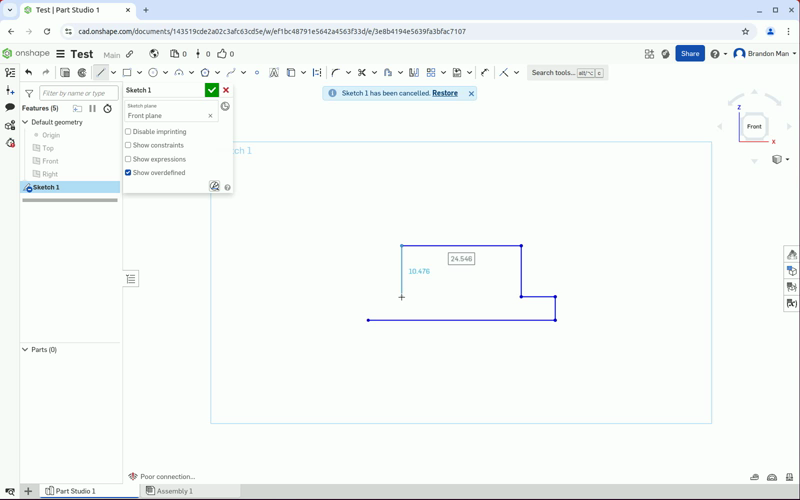
key_up(shift)
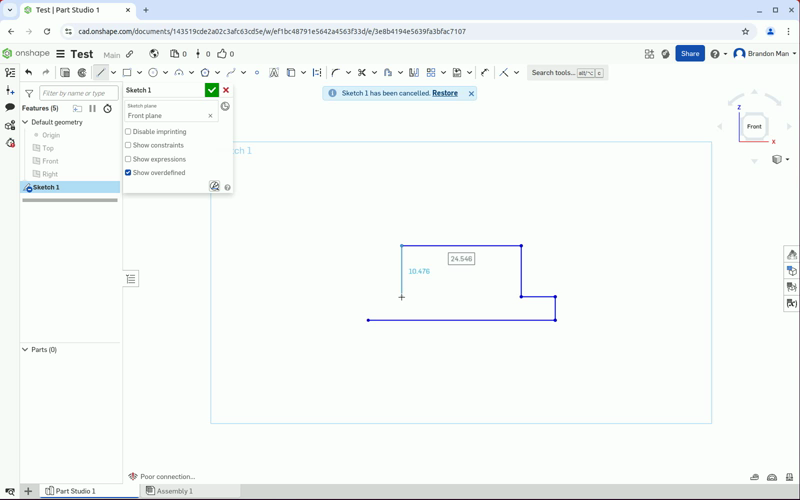
key_down(shift)
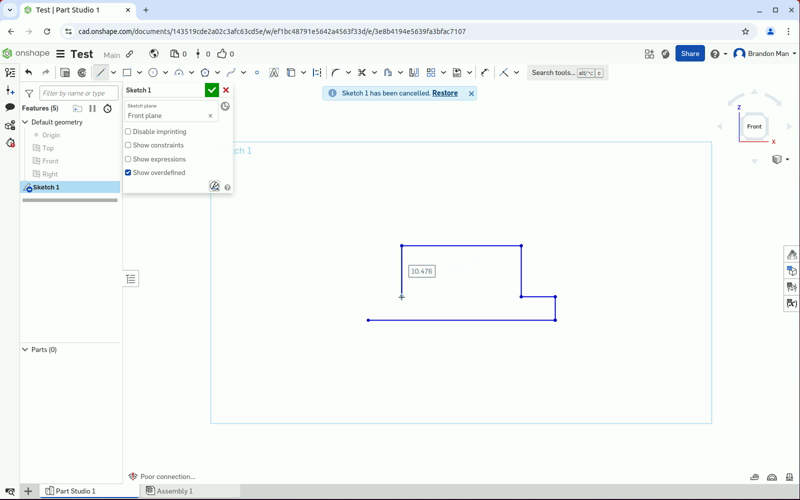
mouse_move(431, 296)
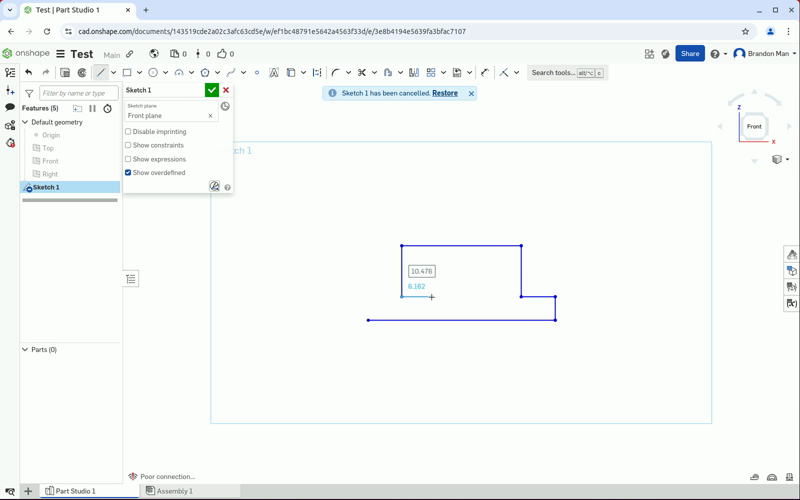
mouse_move(368, 296)
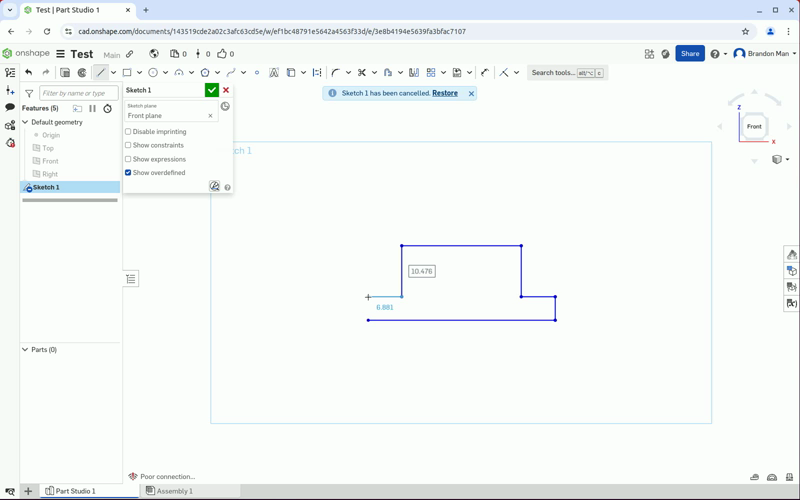
click(368, 296)
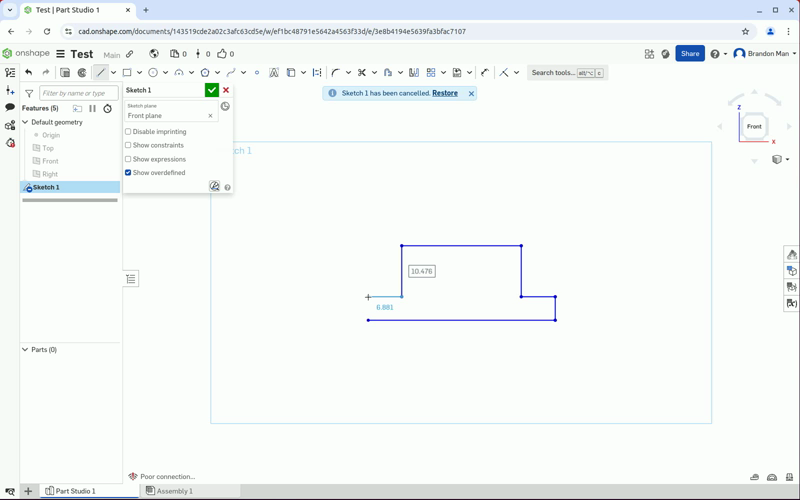
key_up(shift)
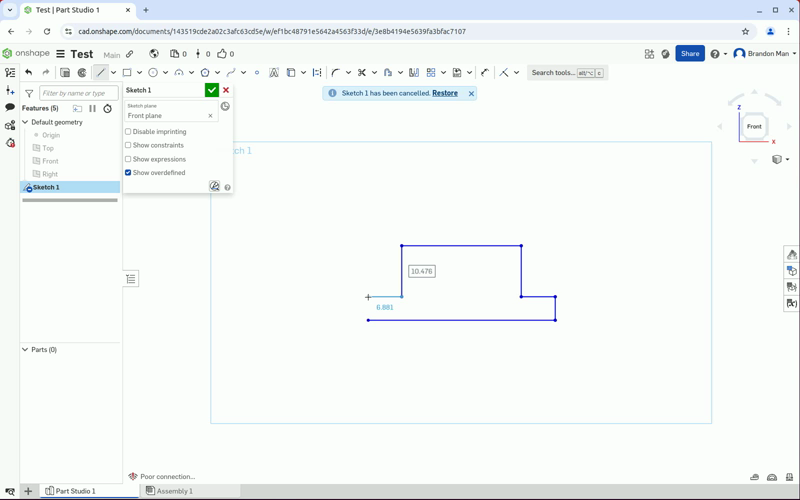
mouse_move(398, 296)
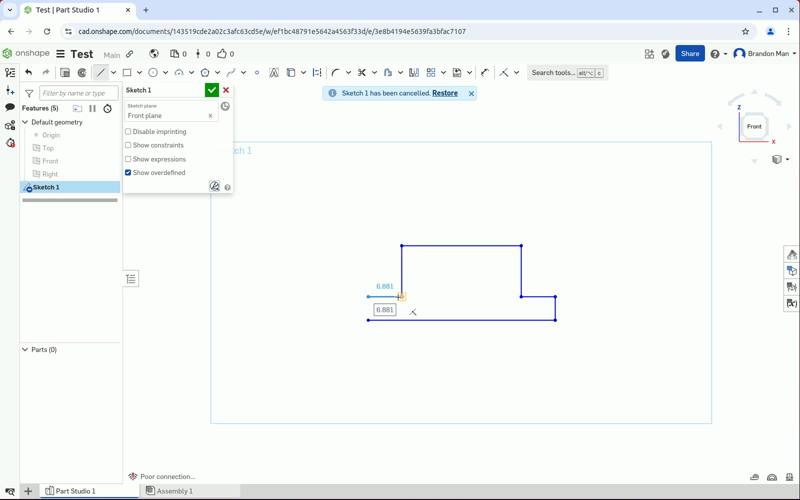
key_down(shift)
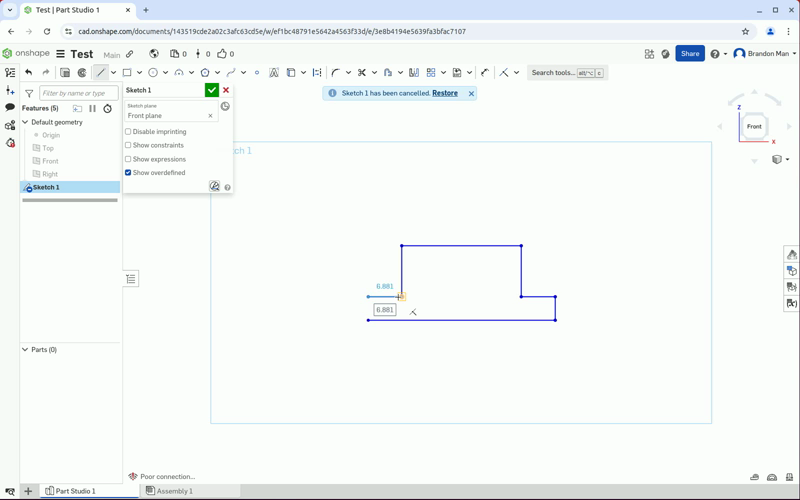
mouse_move(368, 320)
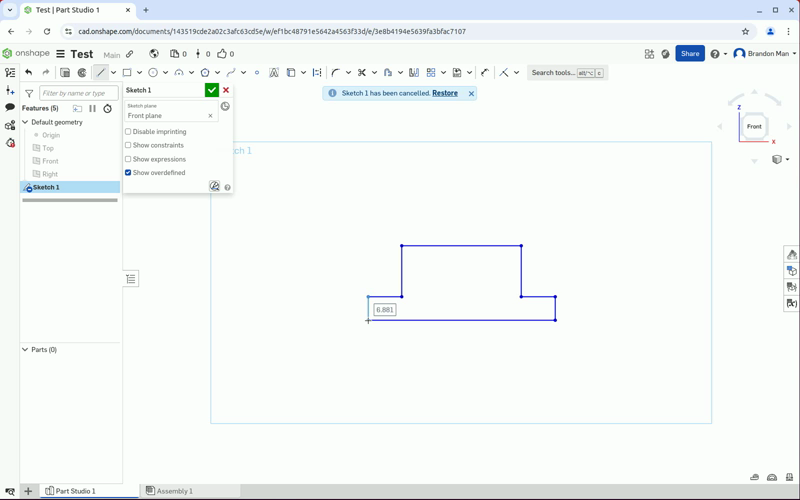
key_up(shift)
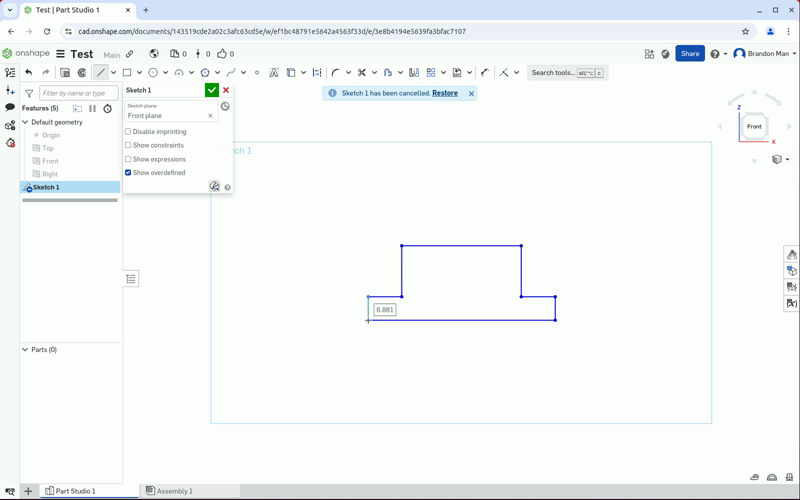
click(368, 320)
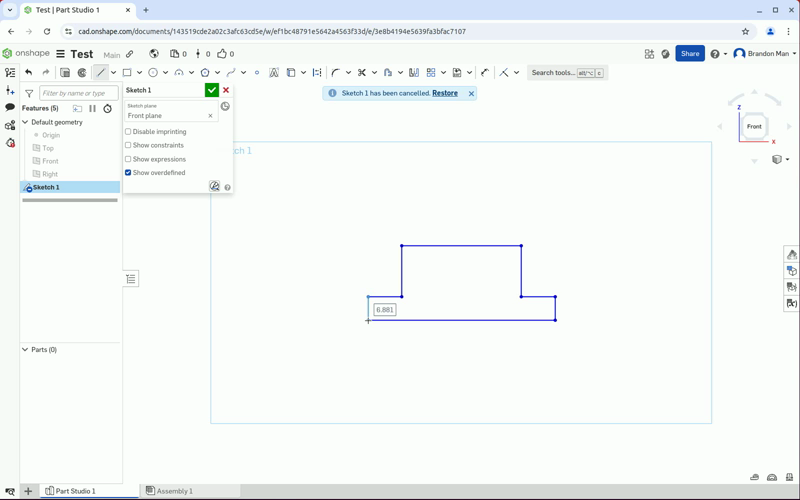
key(esc)
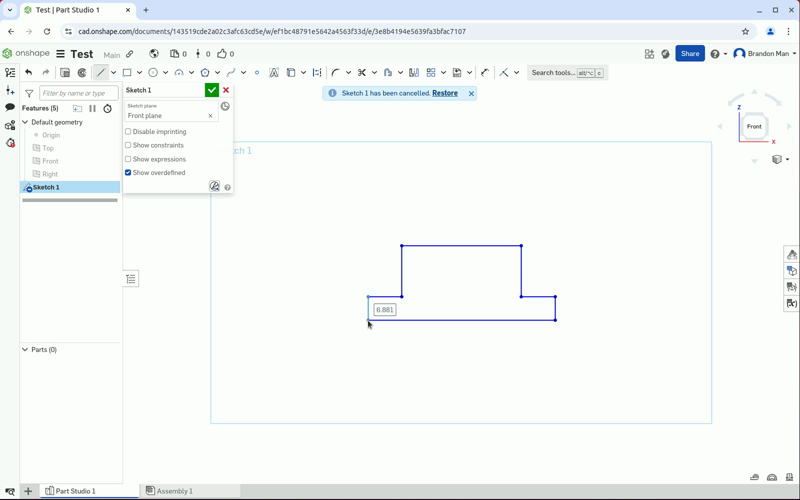
key(l)
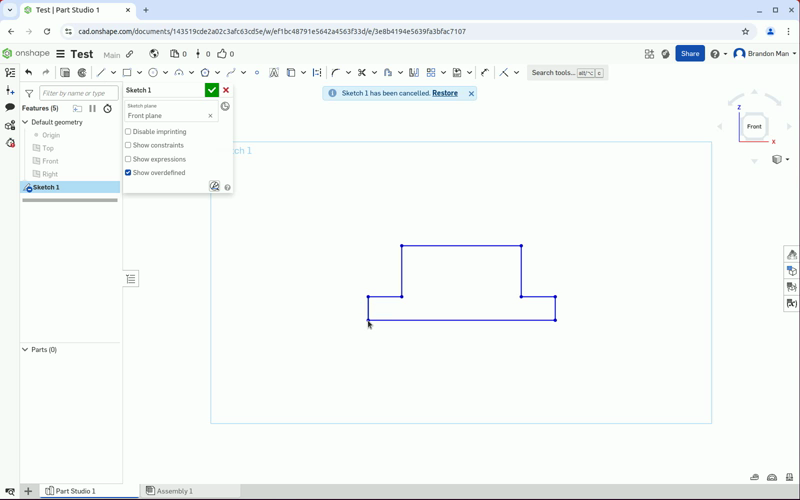
key_down(shift)
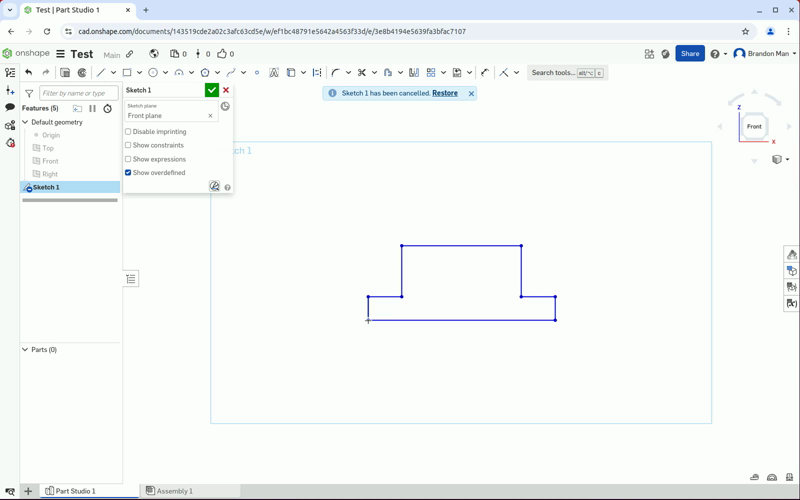
mouse_move(425, 298)
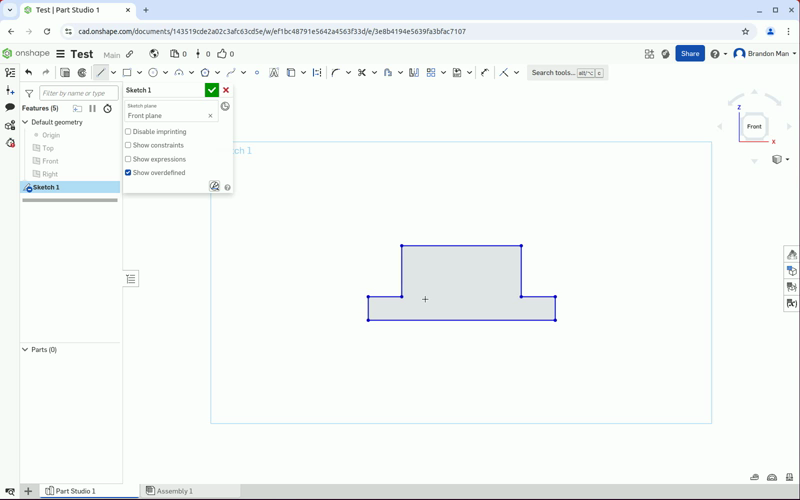
click(425, 298)
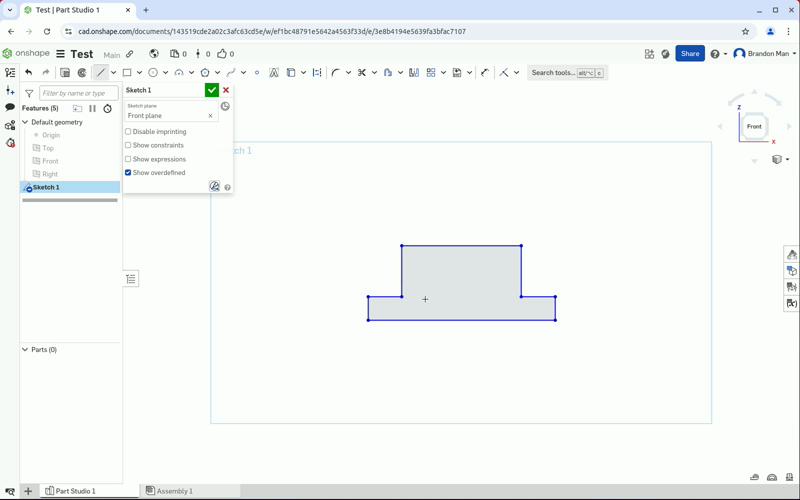
key_up(shift)
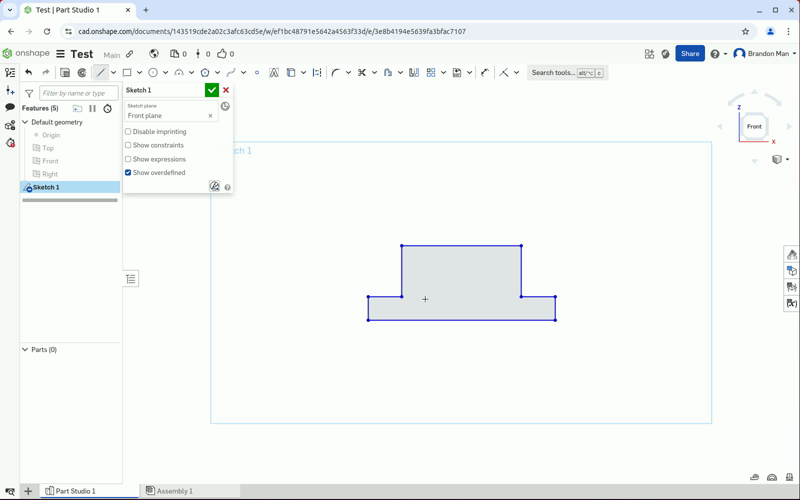
key_down(shift)
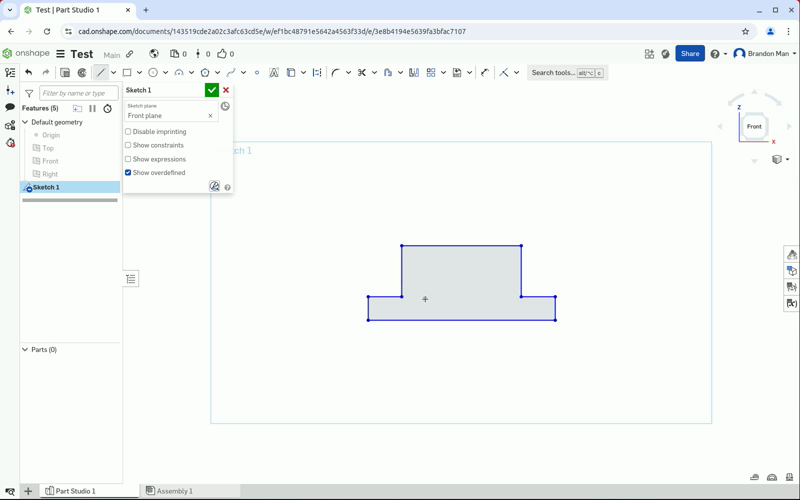
mouse_move(499, 298)
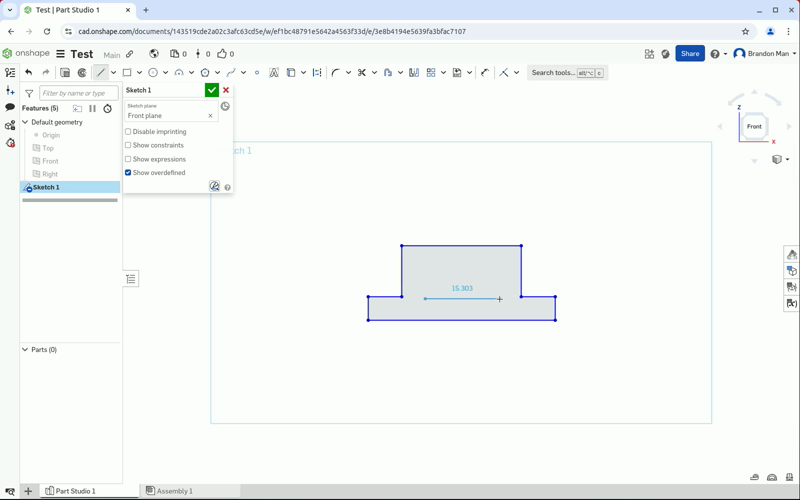
click(499, 298)
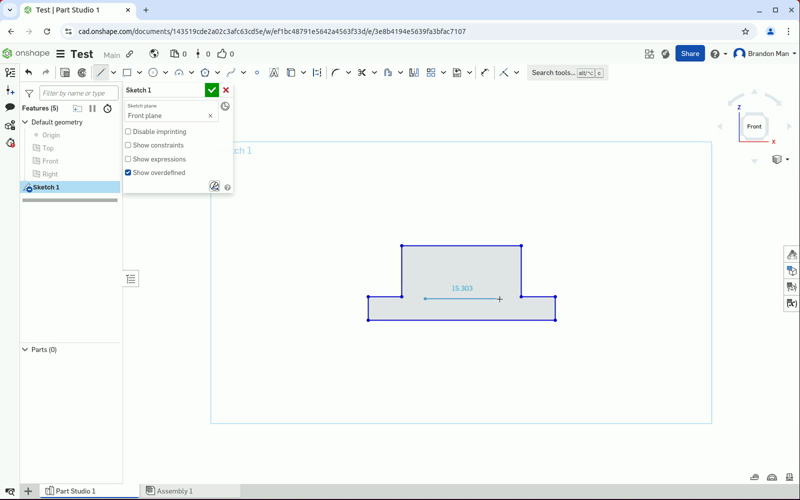
key_up(shift)
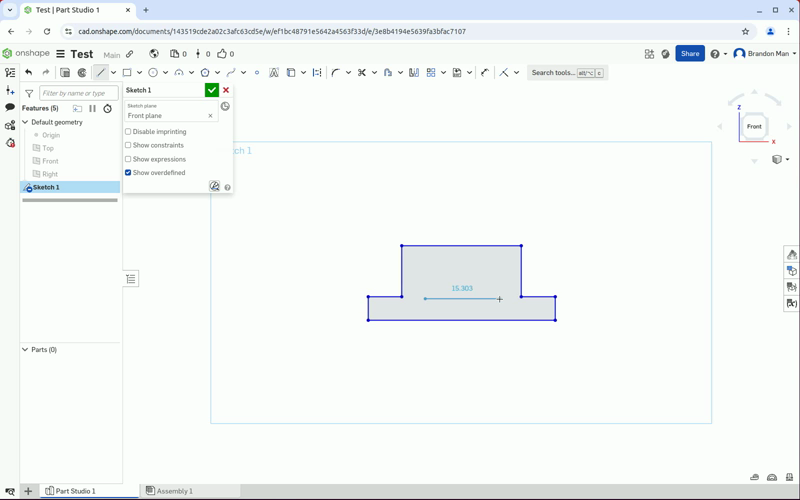
key_down(shift)
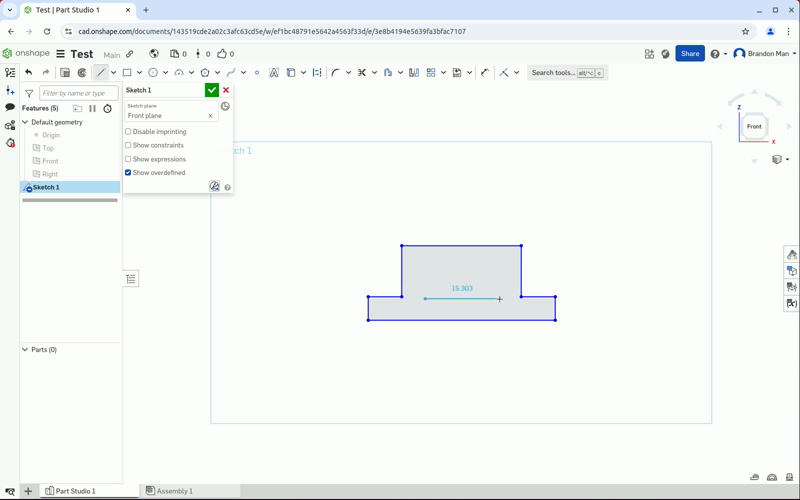
mouse_move(529, 298)
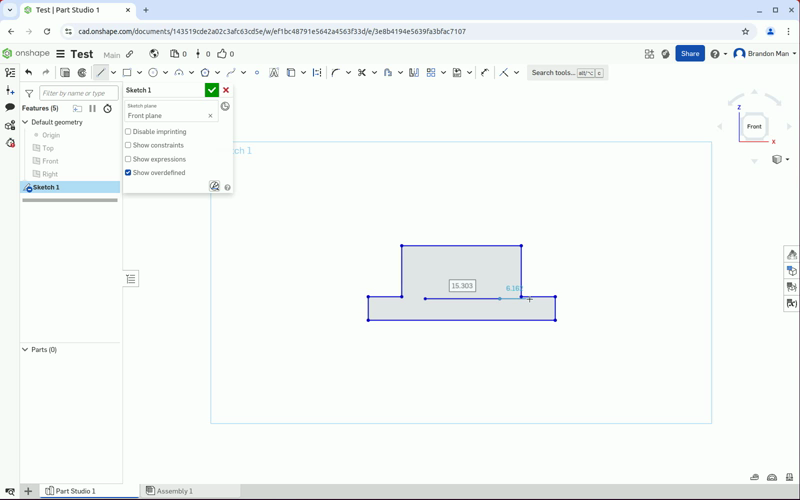
mouse_move(499, 271)
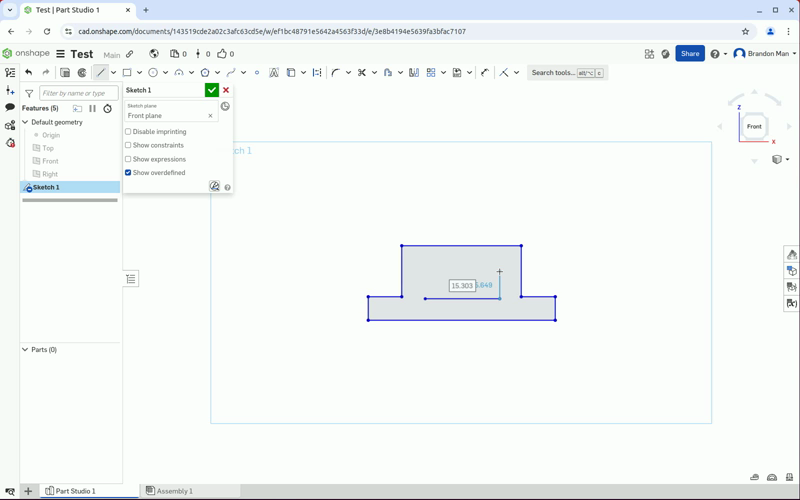
click(499, 271)
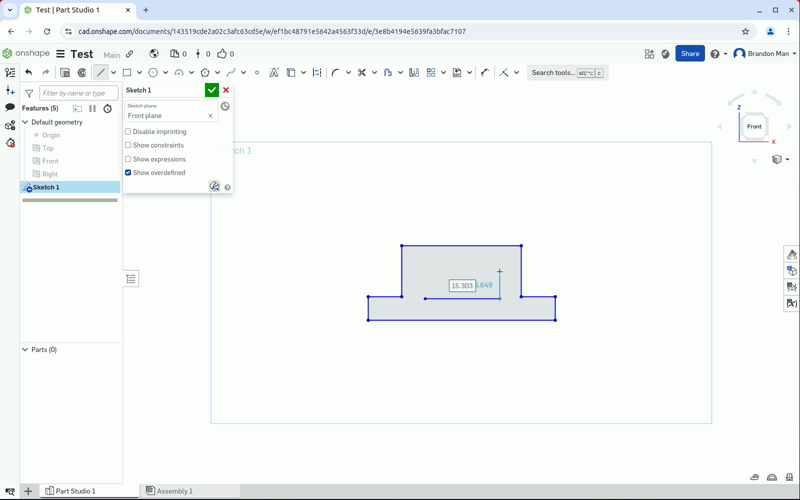
key_up(shift)
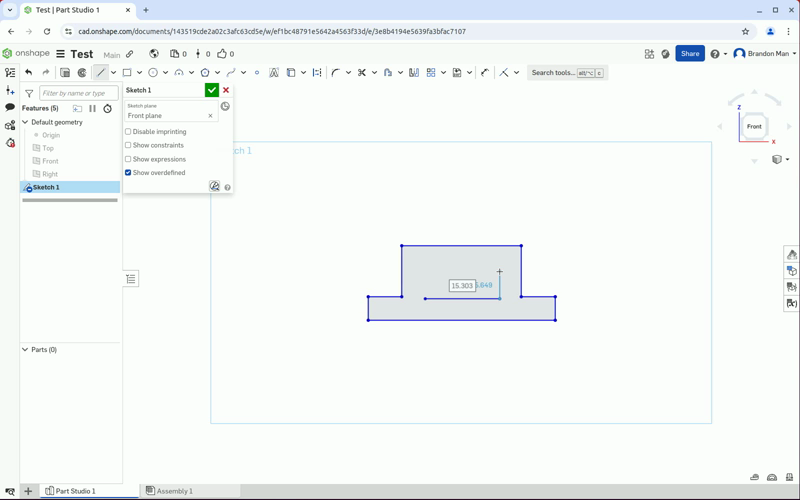
key_down(shift)
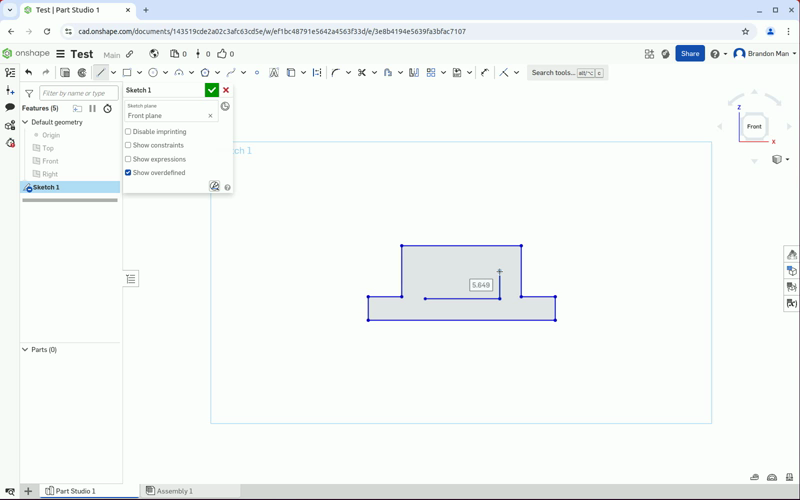
mouse_move(425, 271)
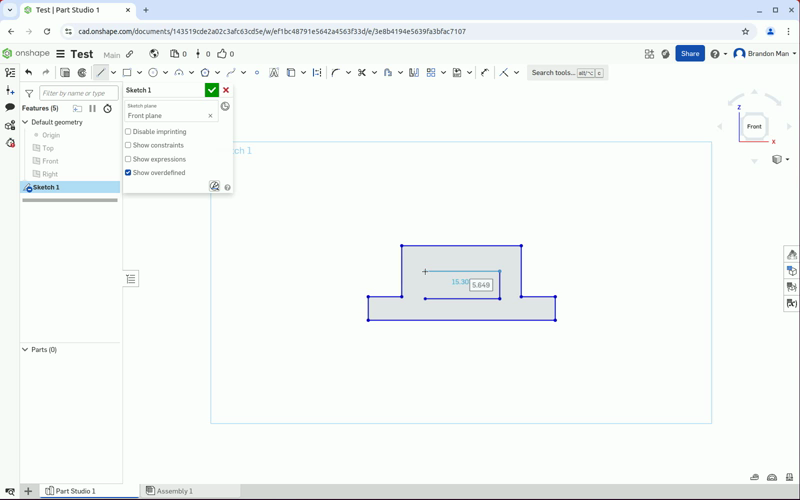
click(425, 271)
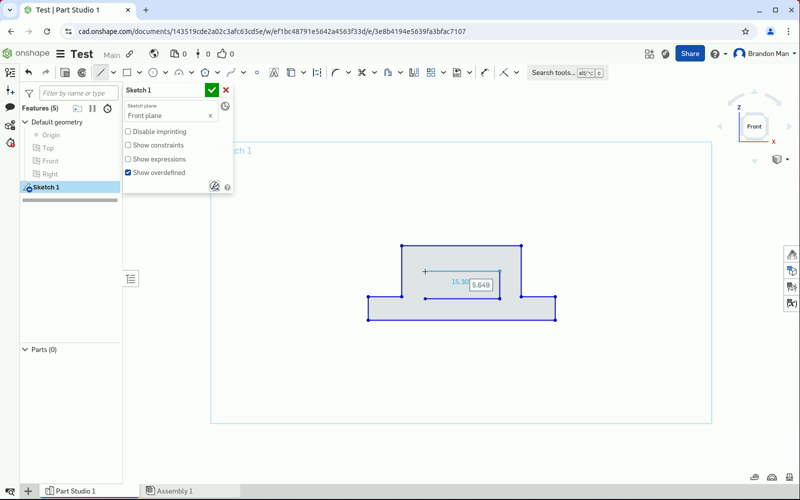
key_up(shift)
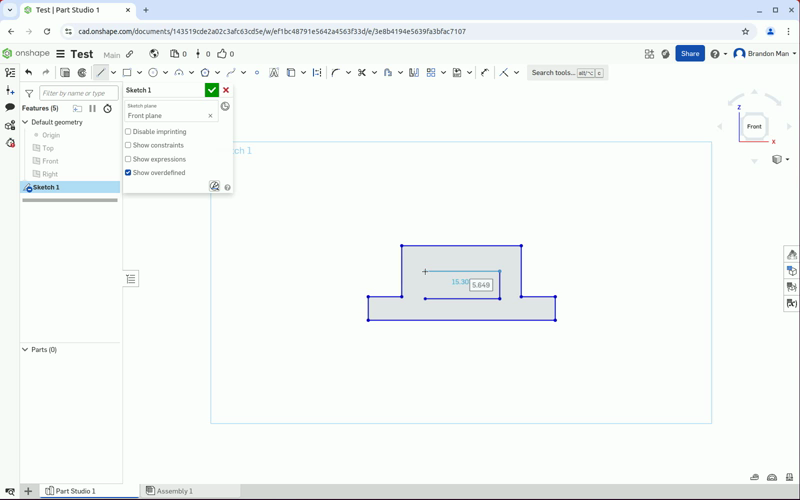
mouse_move(455, 271)
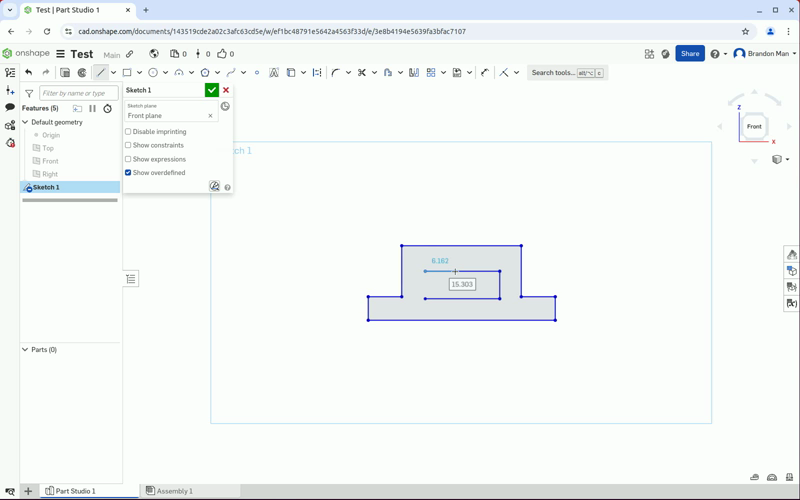
key_down(shift)
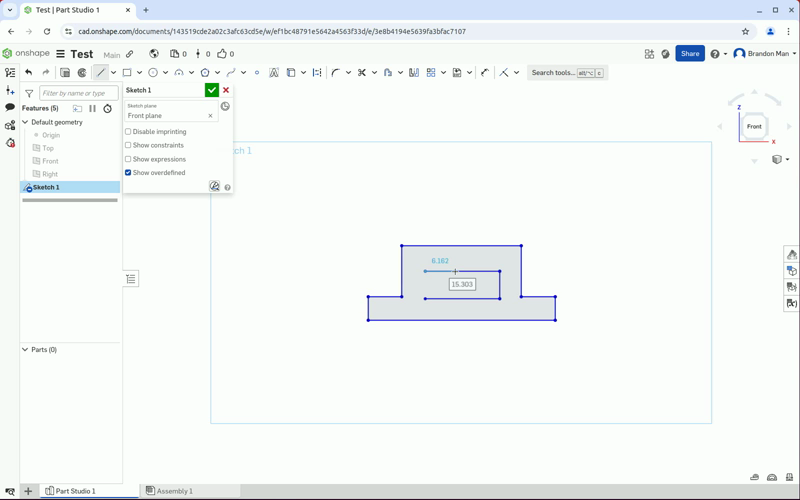
mouse_move(425, 298)
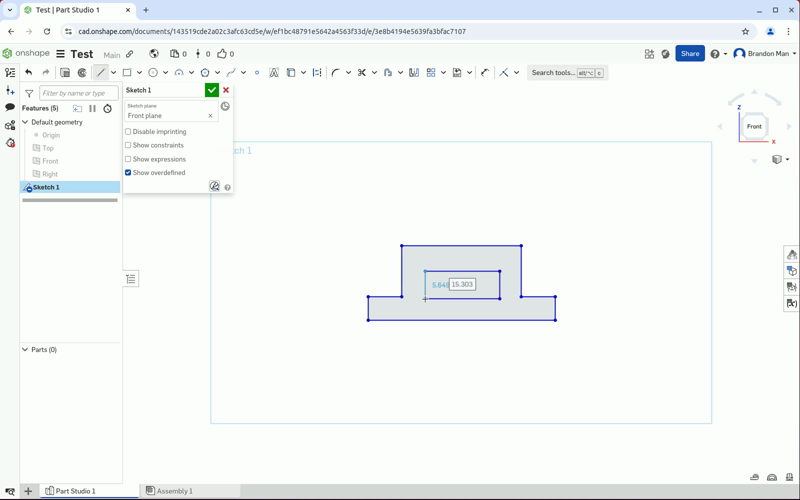
key_up(shift)
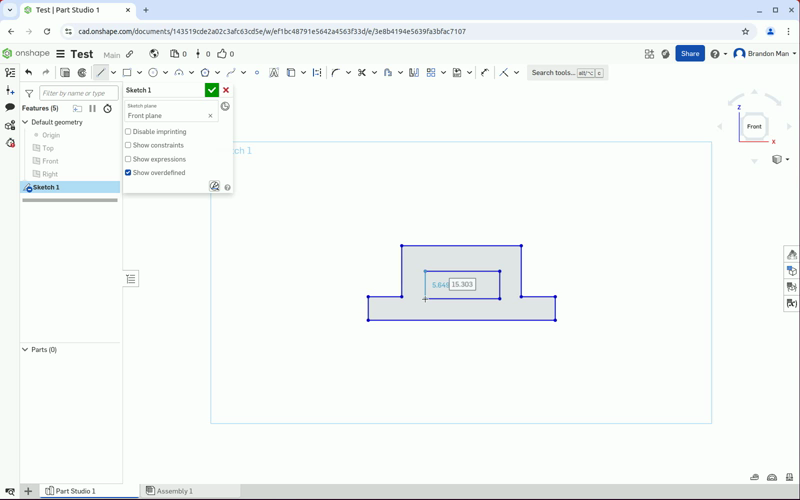
click(425, 298)
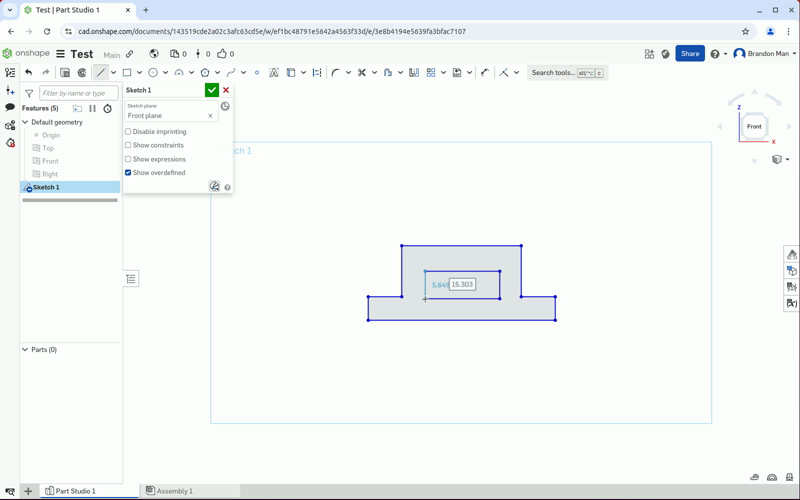
key(esc)
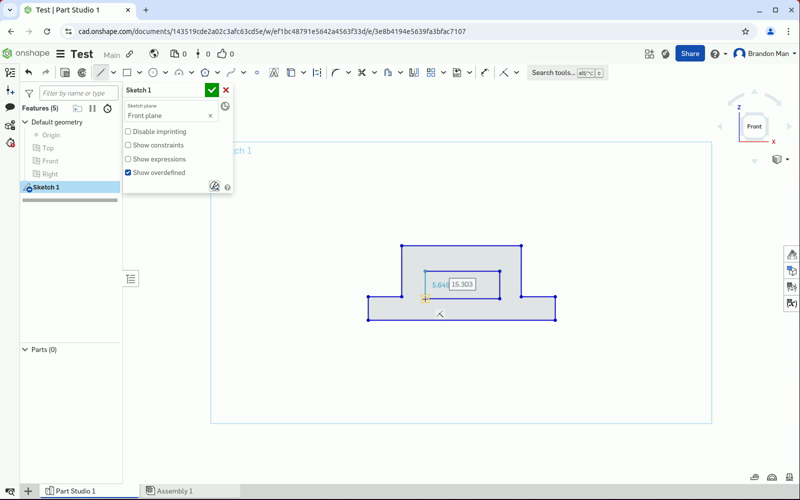
mouse_move(544, 314)
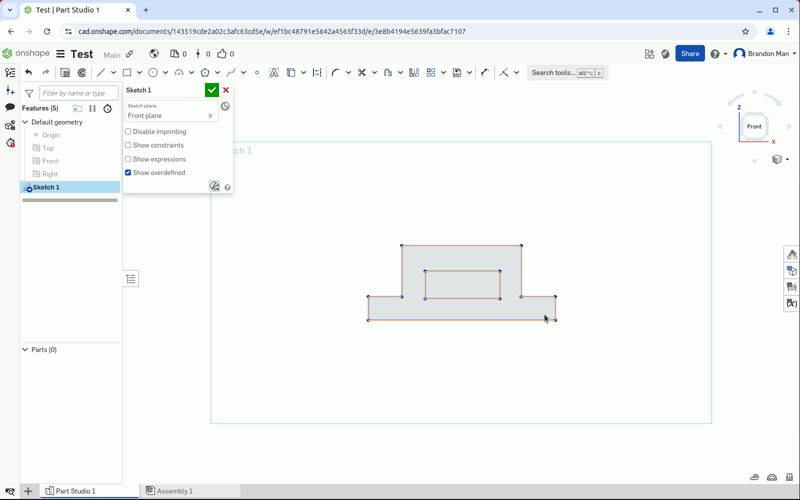
click(544, 314)
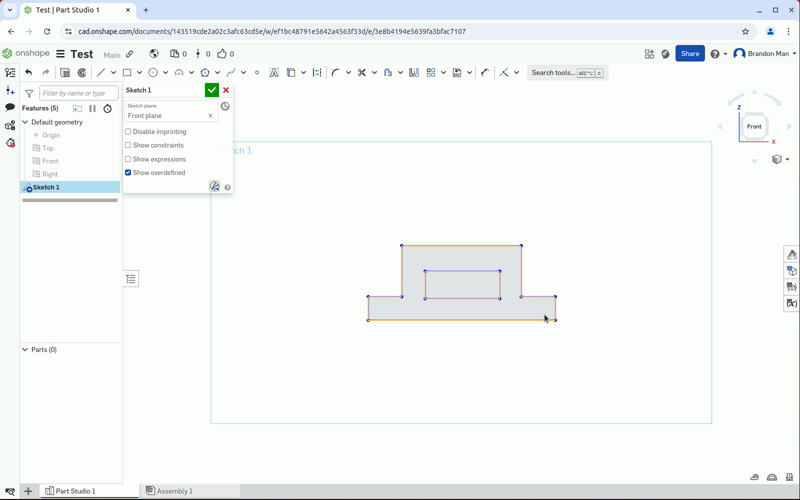
mouse_move(73, 352)
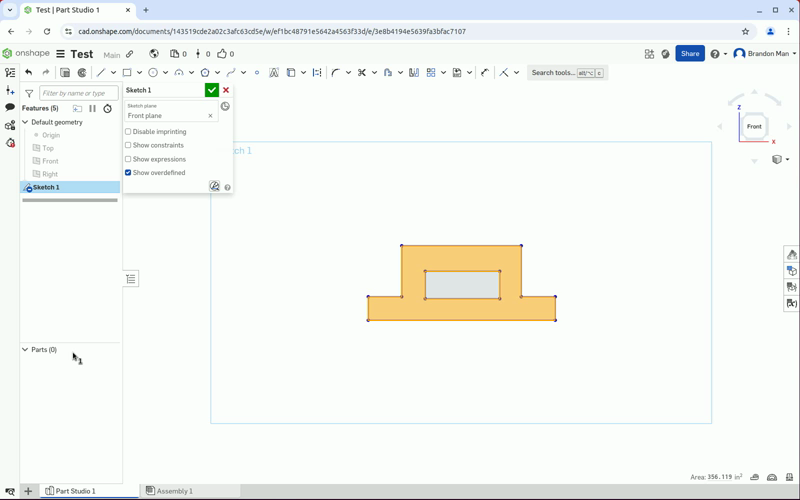
key(shift+y)
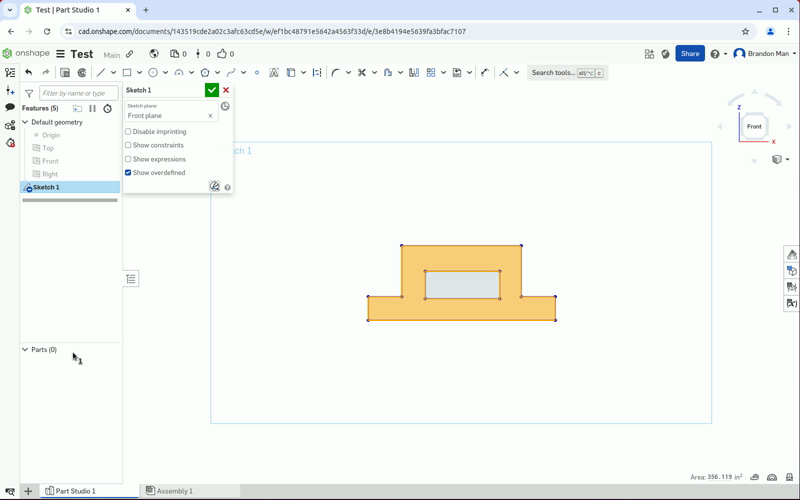
key(shift+e)
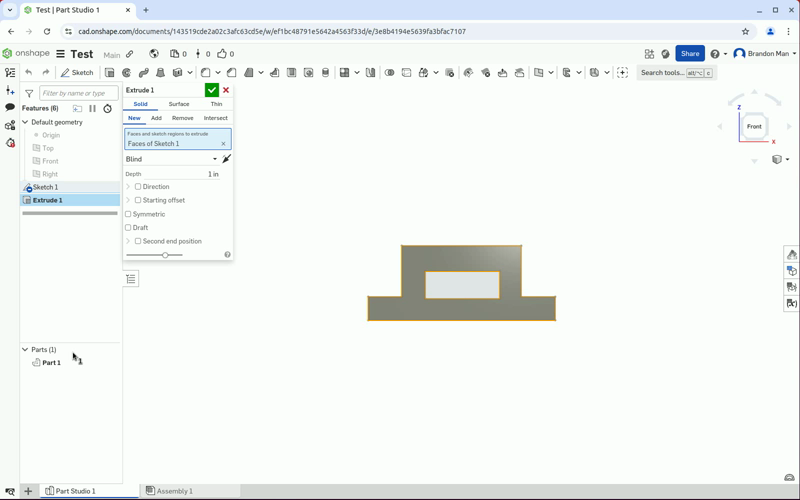
mouse_move(143, 106)
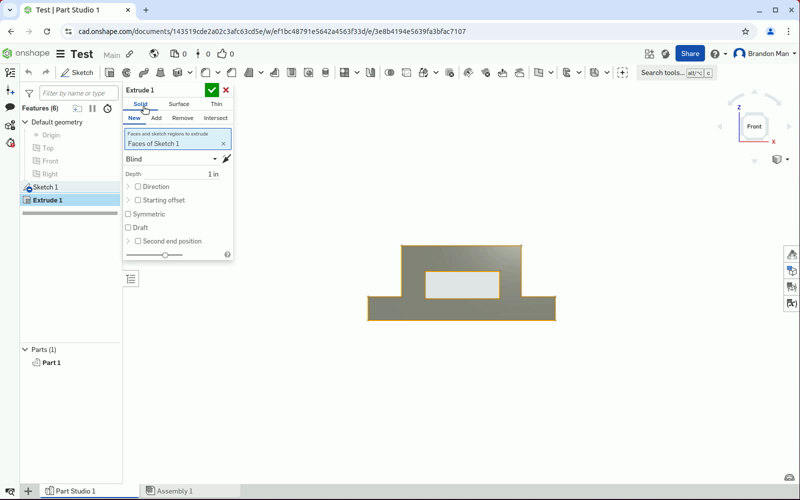
click(143, 106)
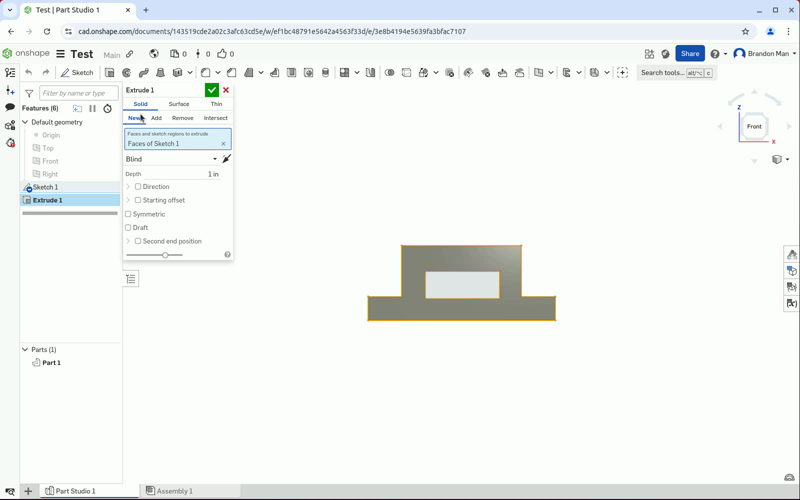
mouse_move(137, 120)
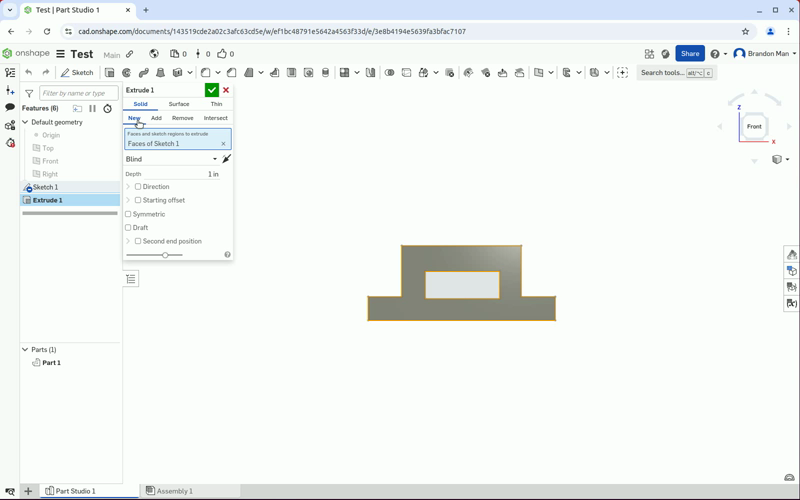
click(137, 120)
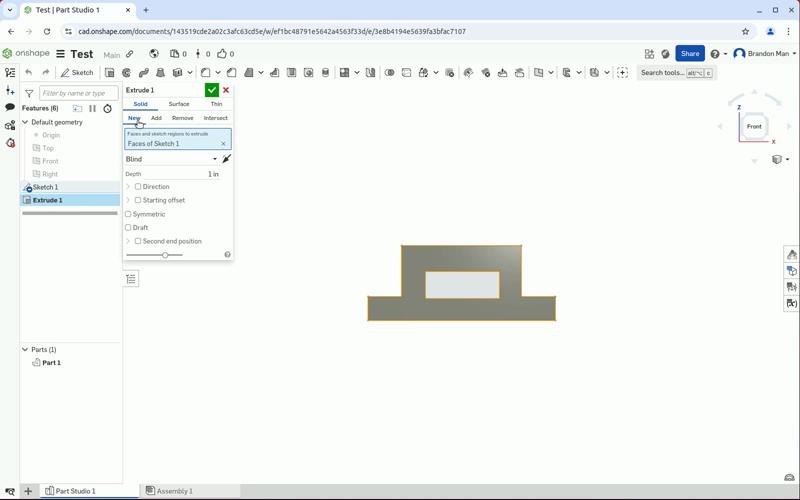
key(tab, 4)
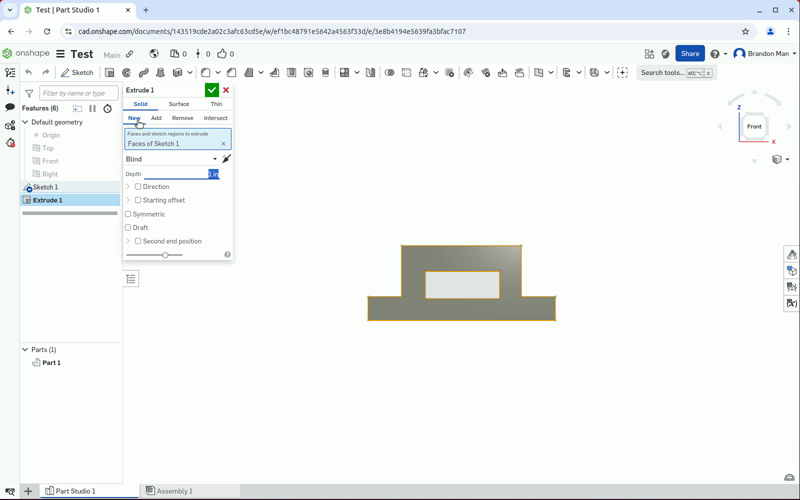
text(3.851)
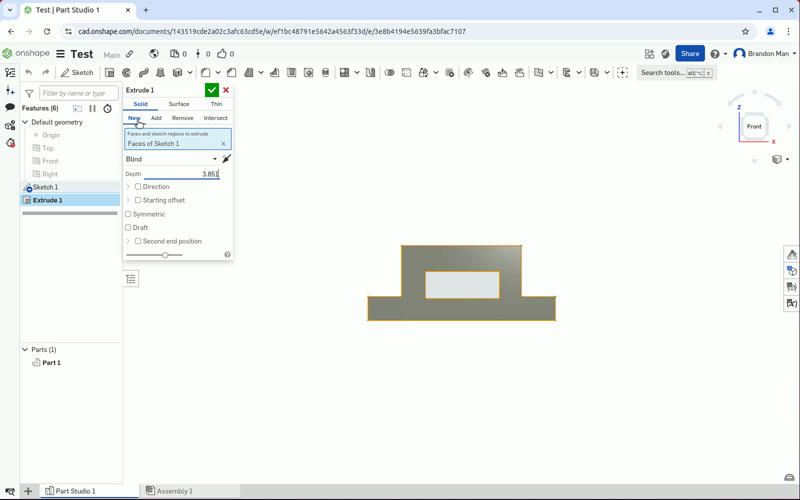
key(enter)
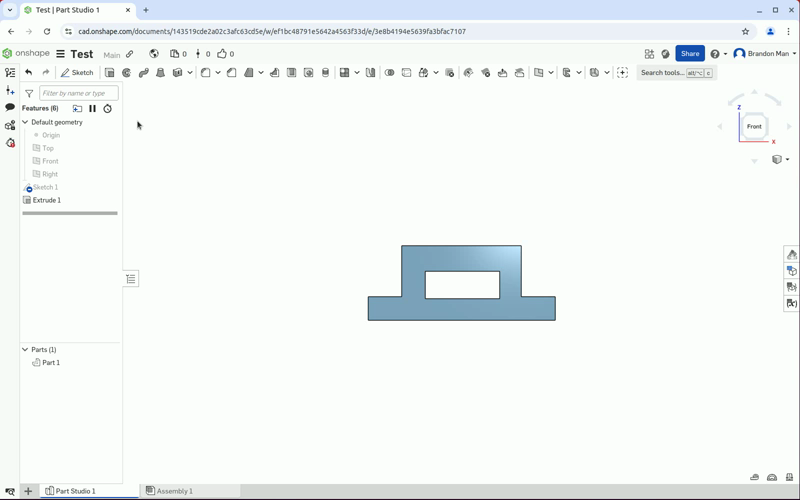
key(shift+h)
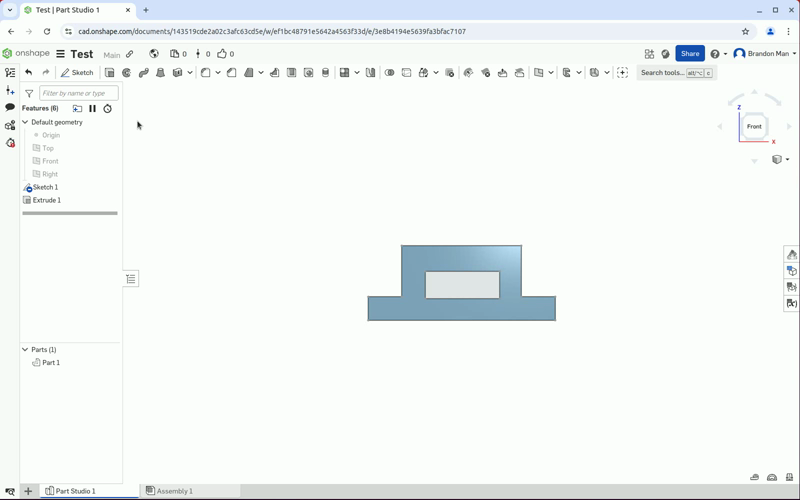
key(shift+h)
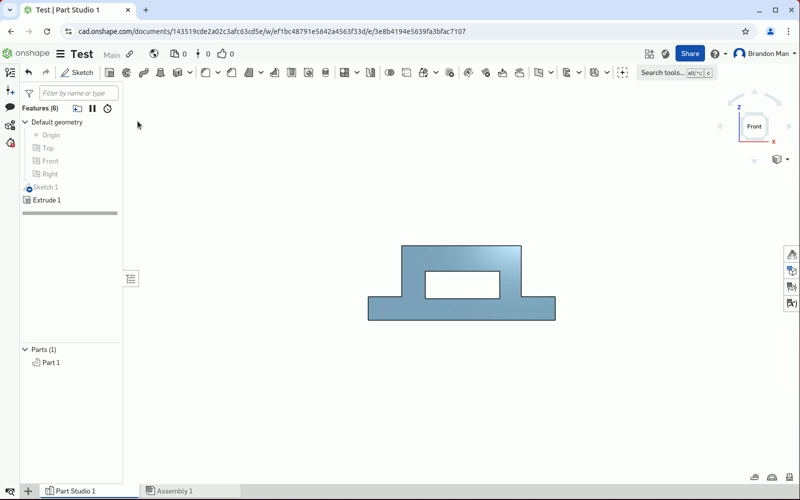
mouse_move(73, 189)
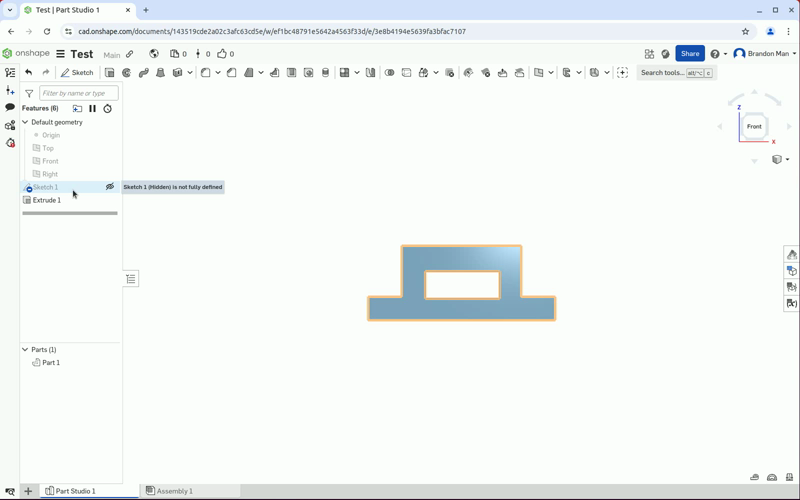
click(73, 189)
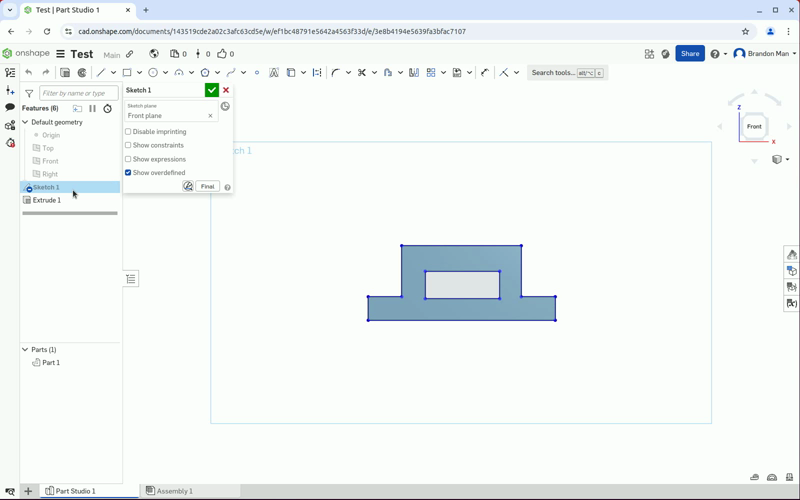
mouse_move(229, 92)
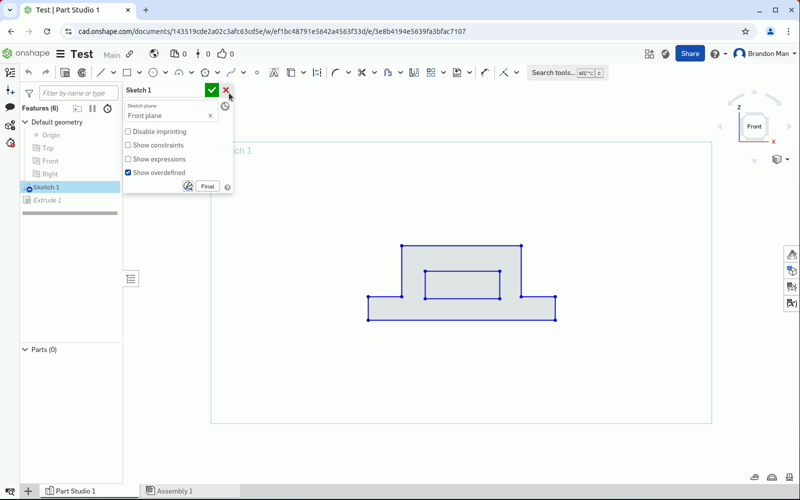
click(229, 92)
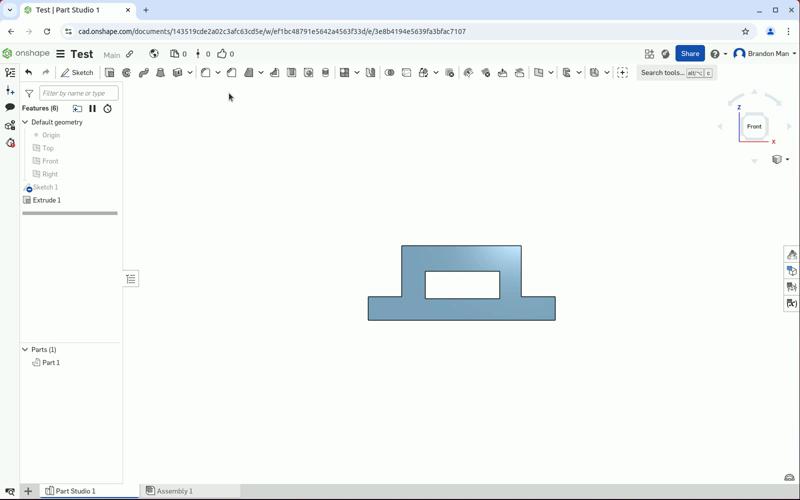
mouse_move(541, 75)
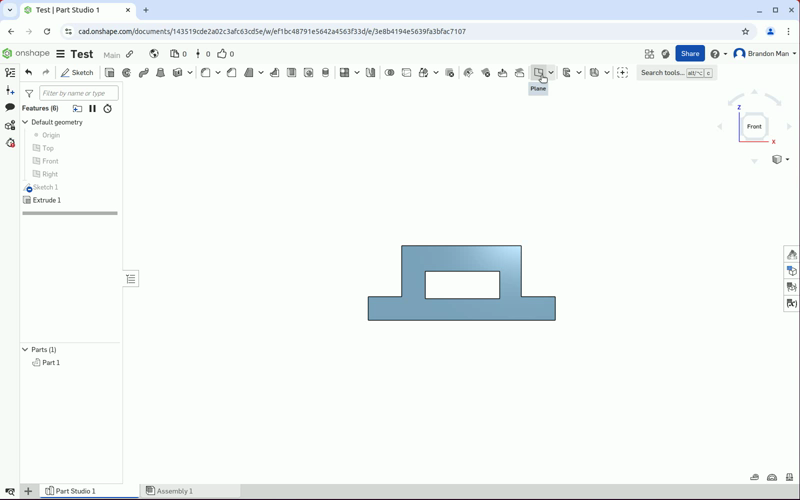
click(541, 75)
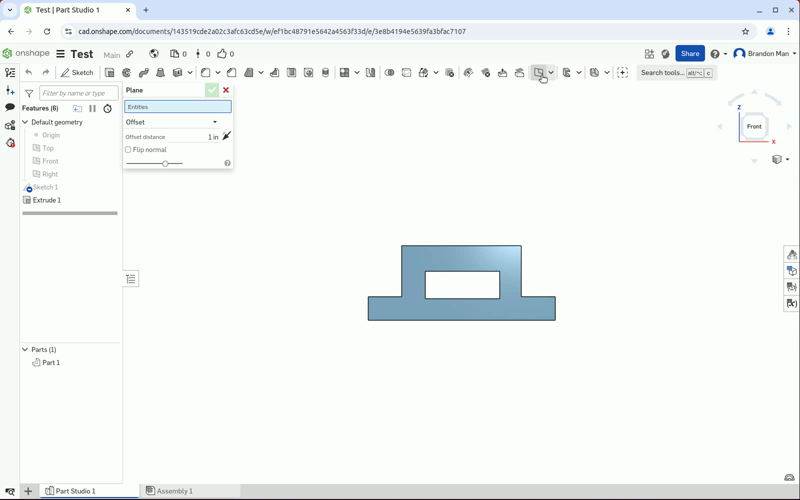
mouse_move(73, 163)
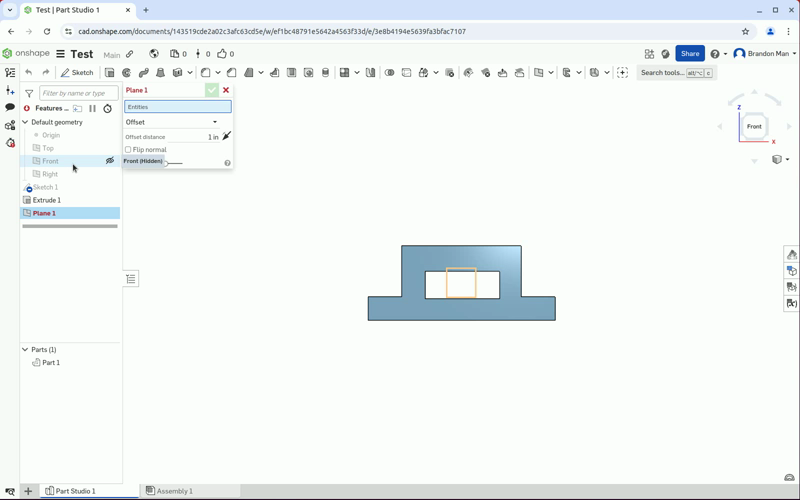
click(73, 163)
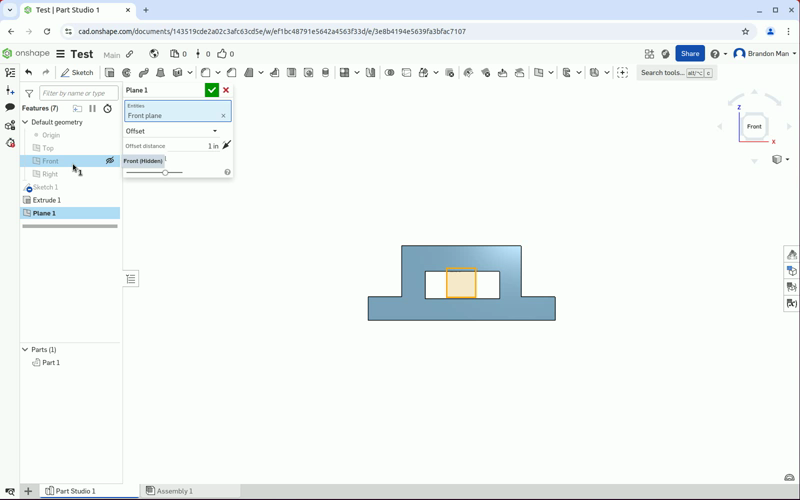
key(tab, 2)
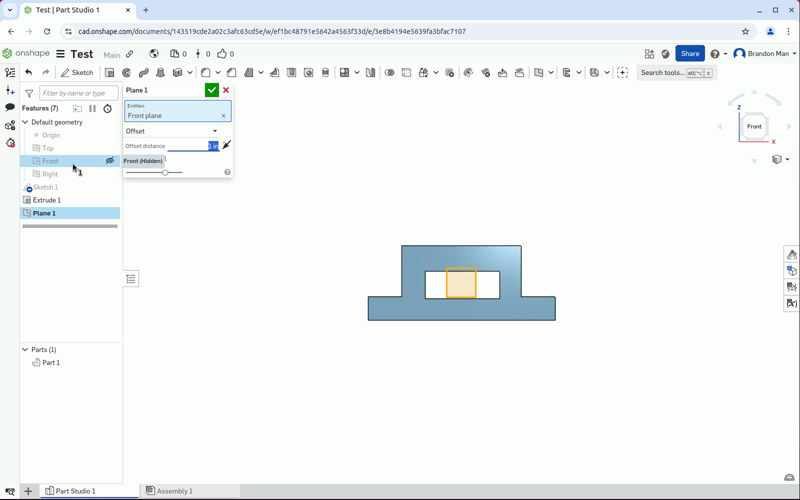
text(3.851)
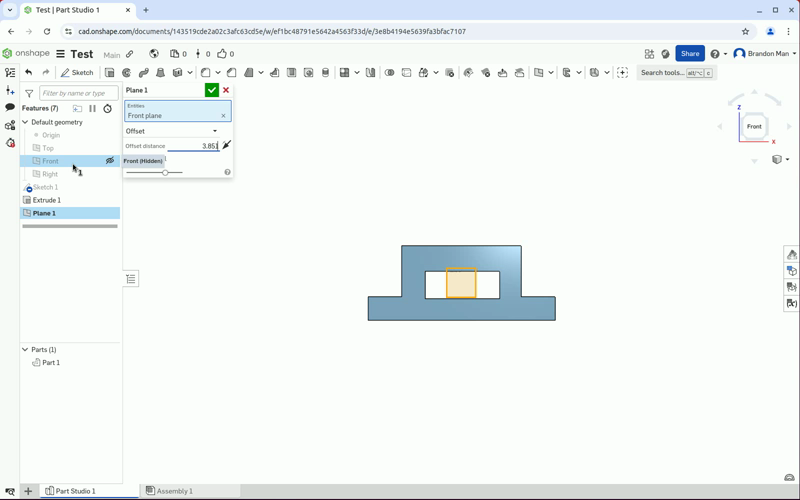
key(enter, 2)
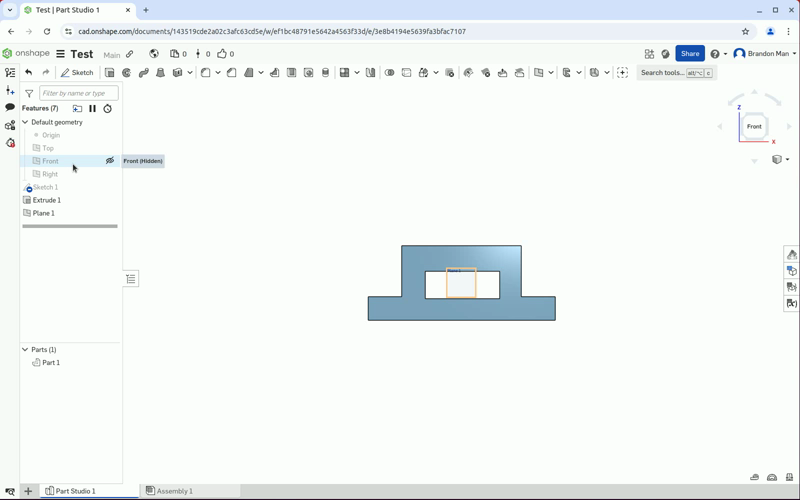
key(shift+s)
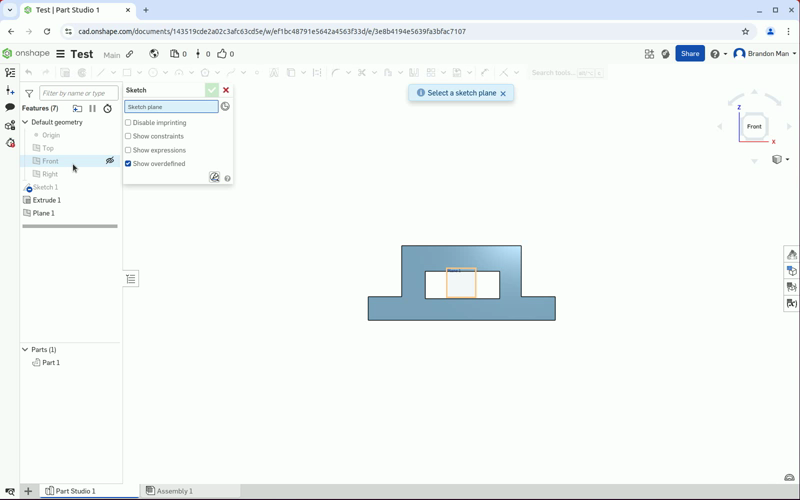
mouse_move(73, 215)
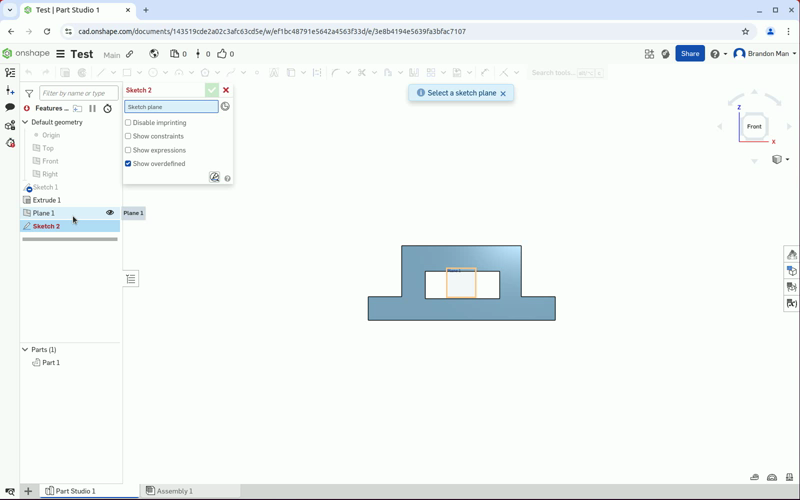
click(73, 215)
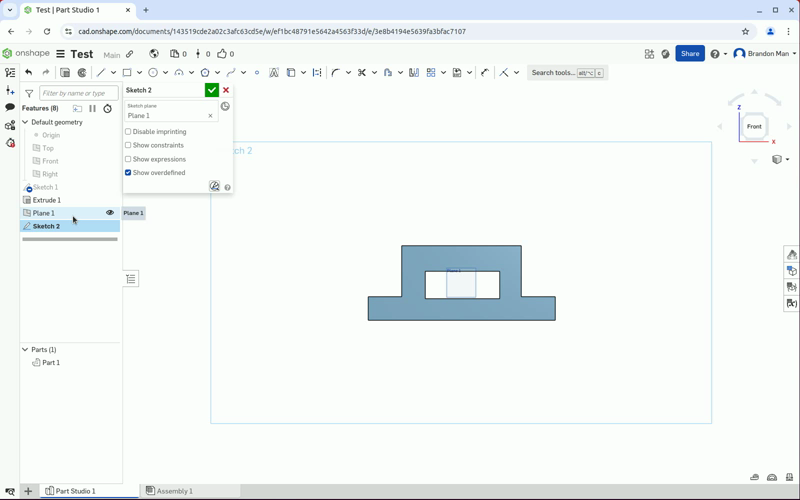
mouse_move(73, 352)
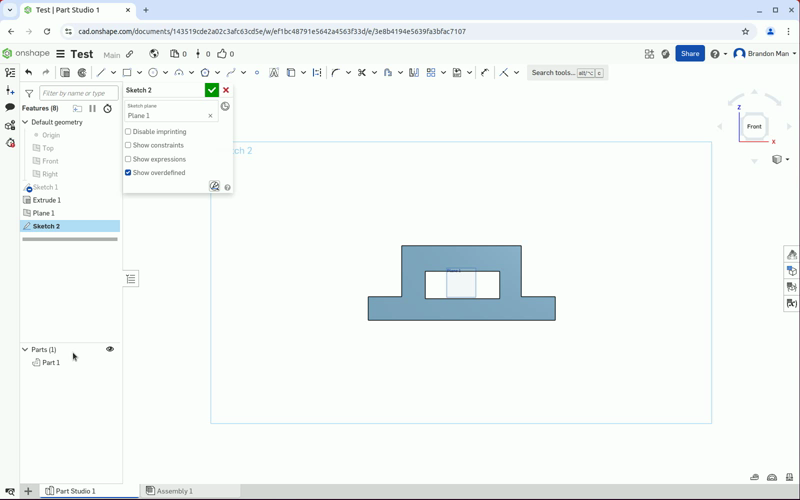
key(y)
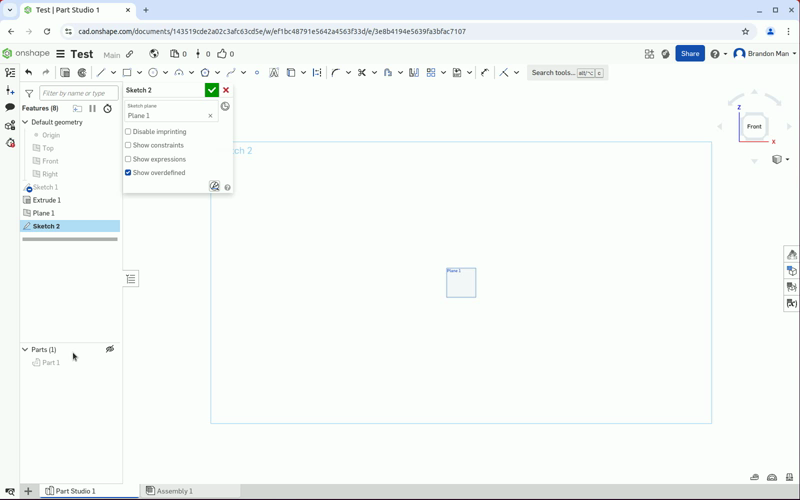
key(l)
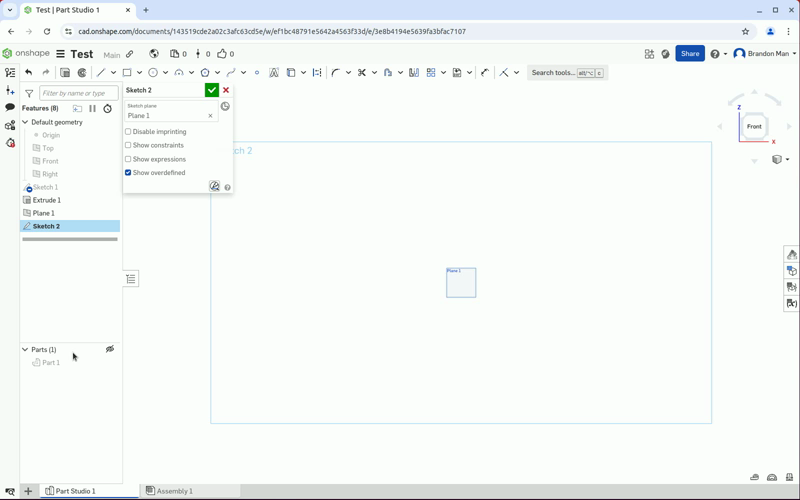
key_down(shift)
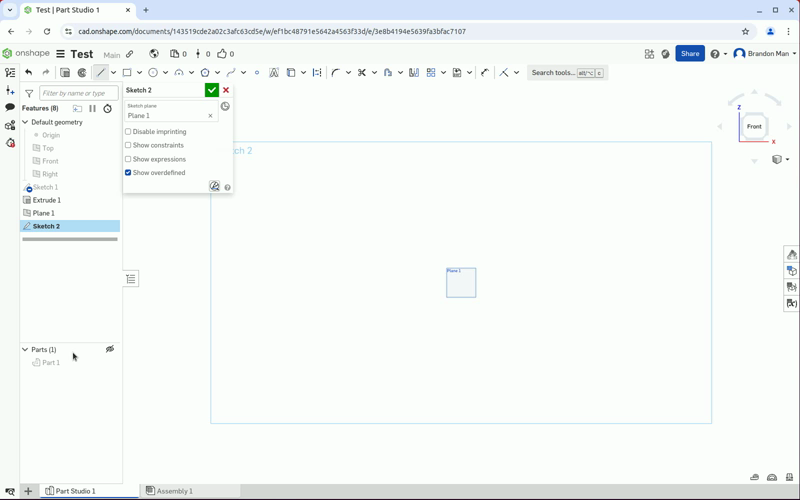
mouse_move(368, 320)
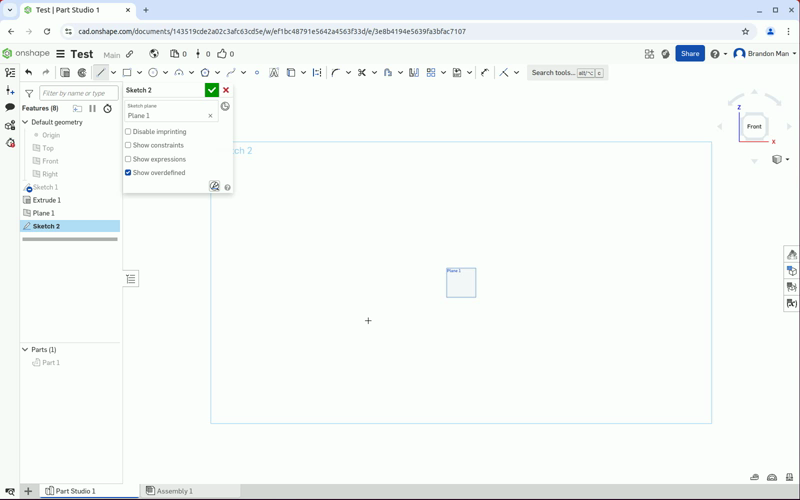
click(368, 320)
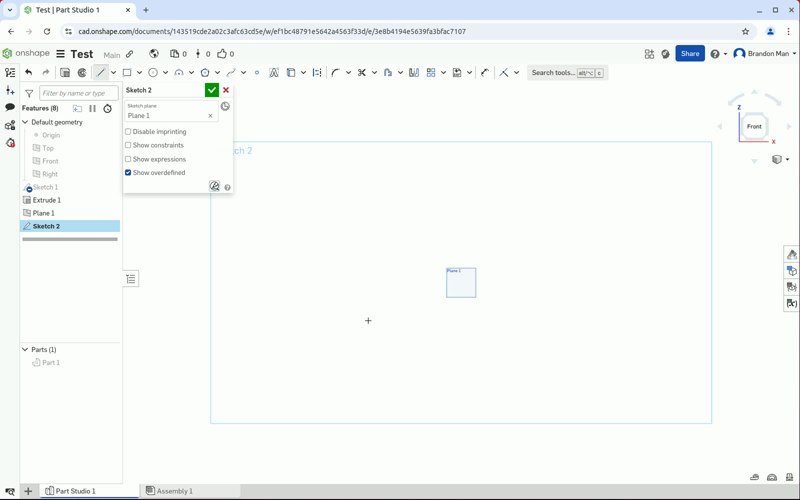
key_up(shift)
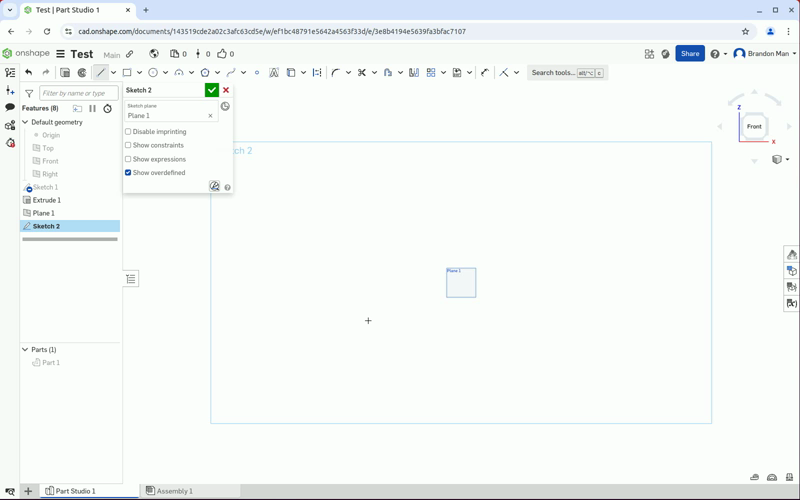
key_down(shift)
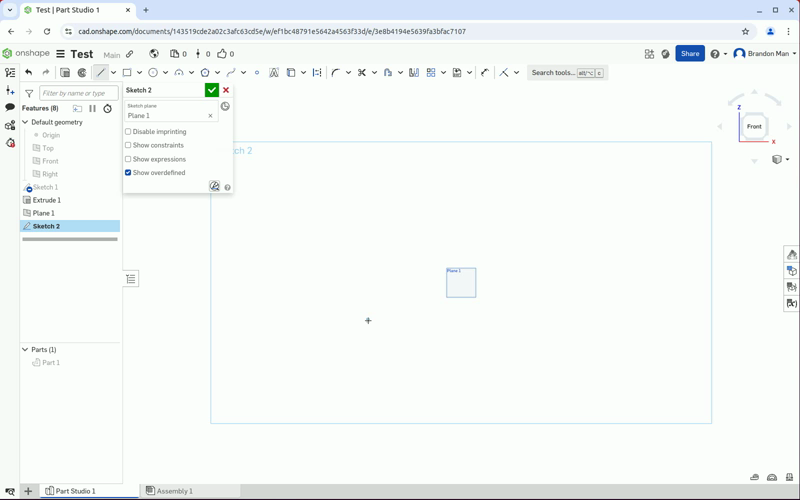
mouse_move(555, 320)
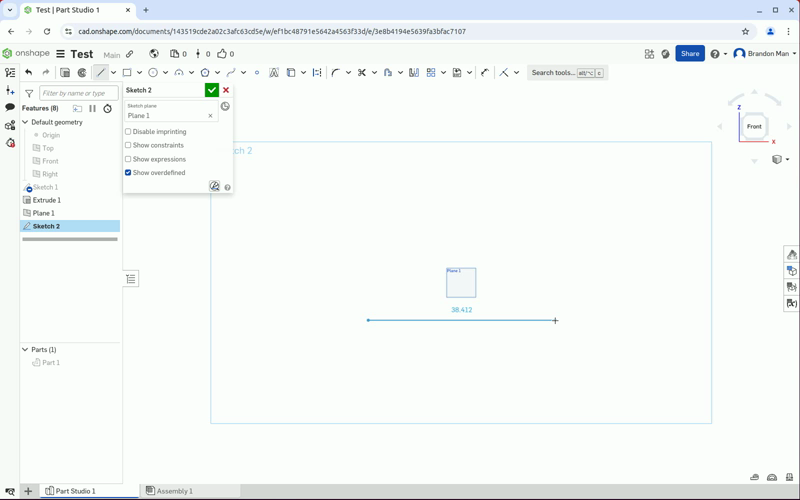
click(555, 320)
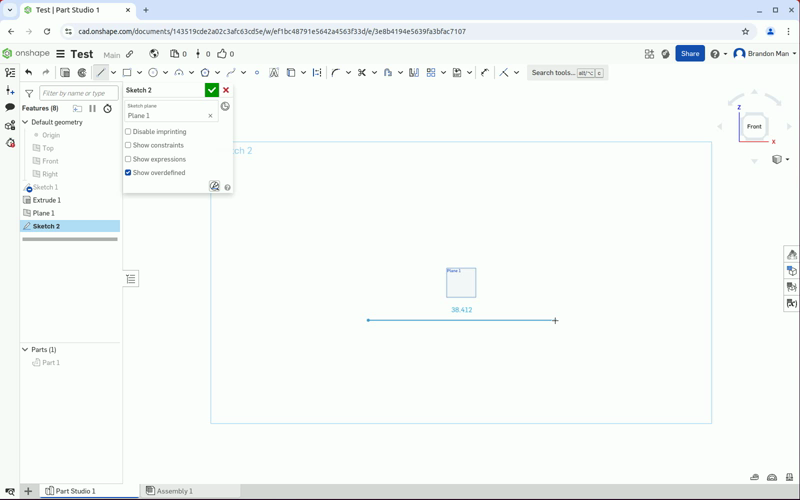
key_up(shift)
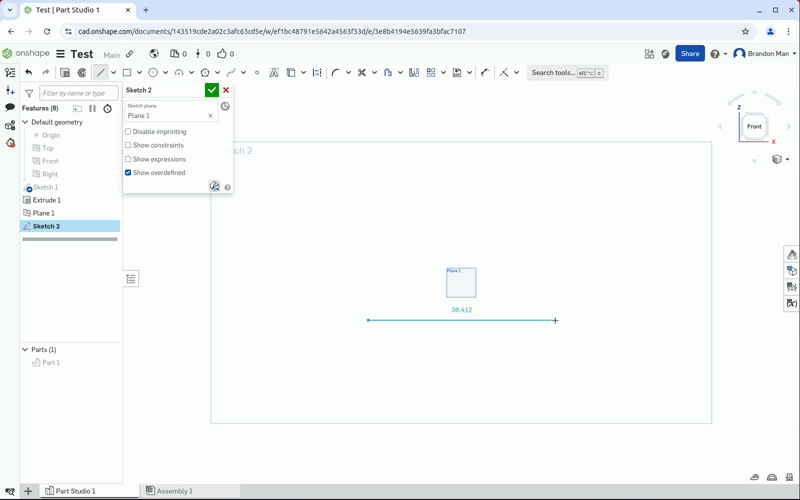
key_down(shift)
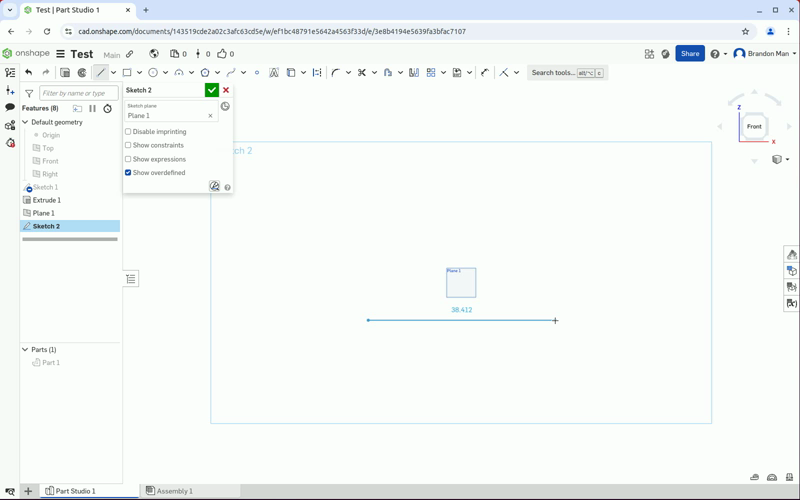
mouse_move(585, 320)
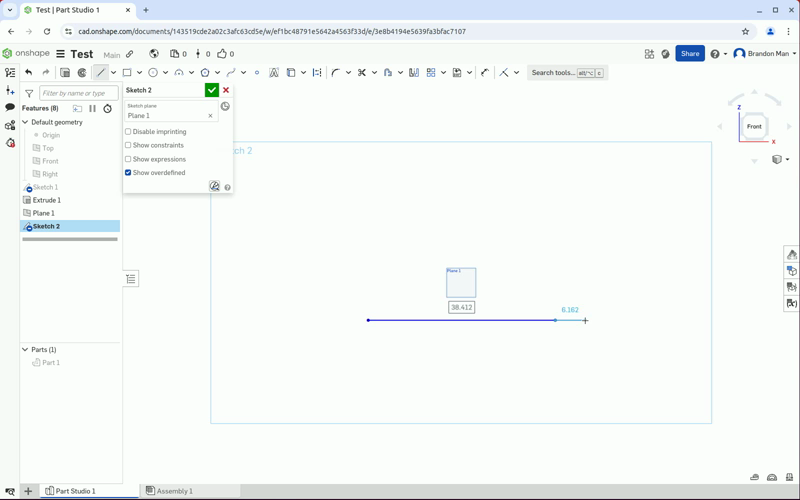
mouse_move(555, 296)
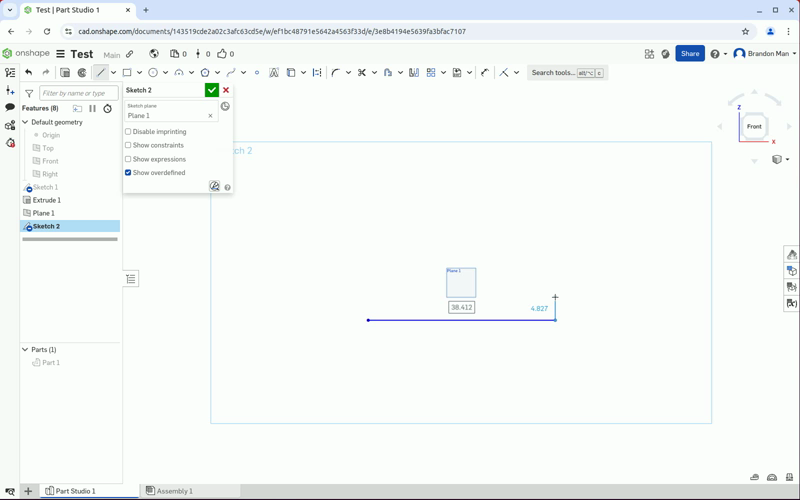
click(555, 296)
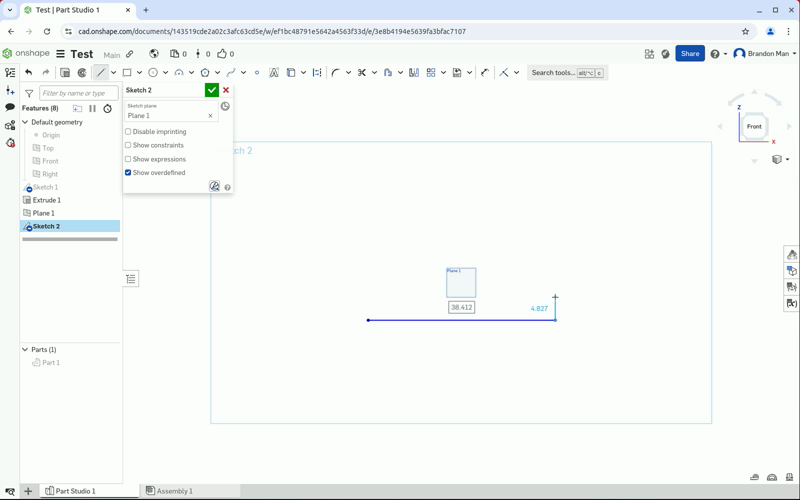
key_up(shift)
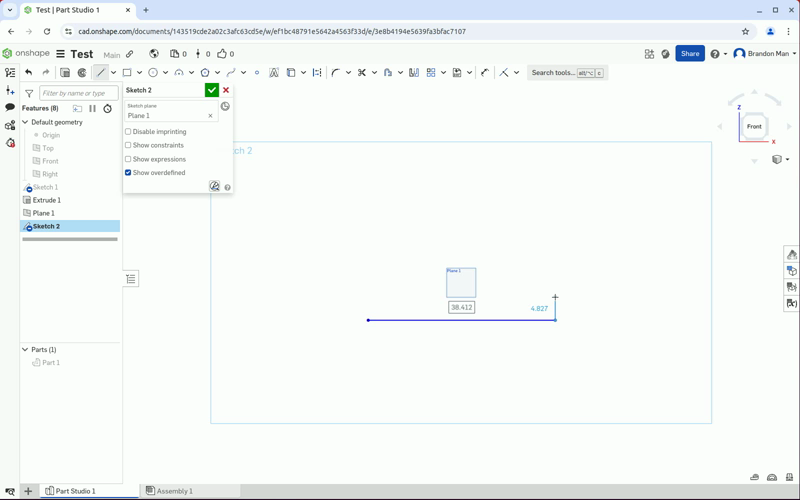
key_down(shift)
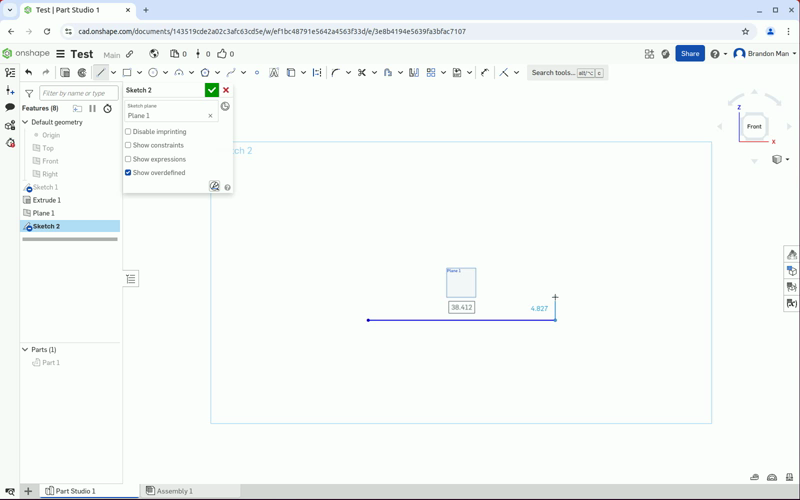
mouse_move(585, 296)
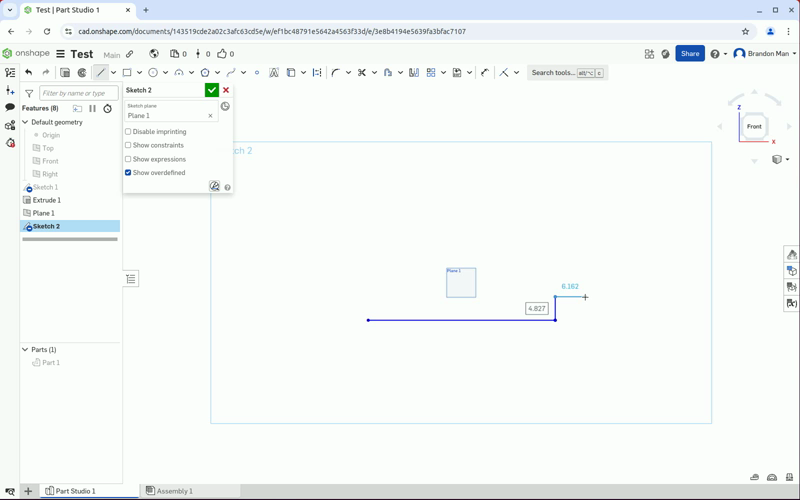
mouse_move(521, 296)
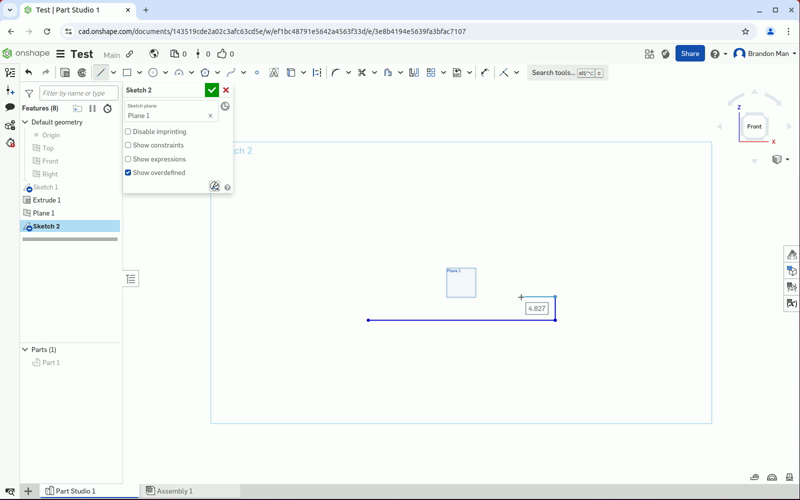
click(521, 296)
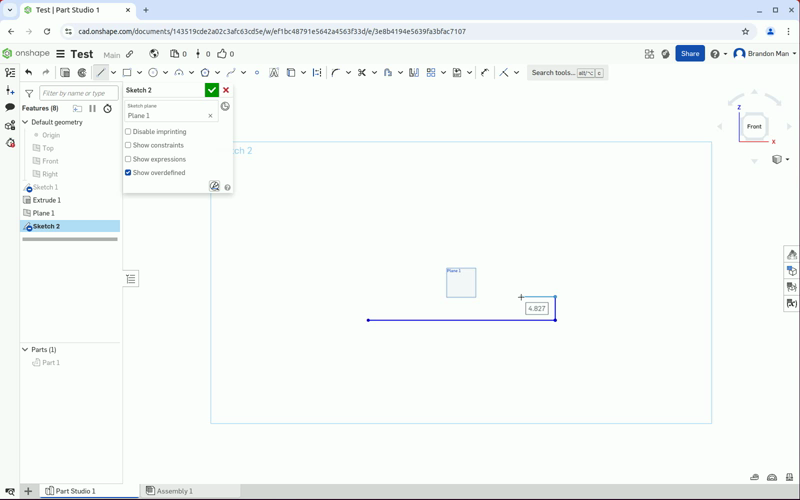
key_up(shift)
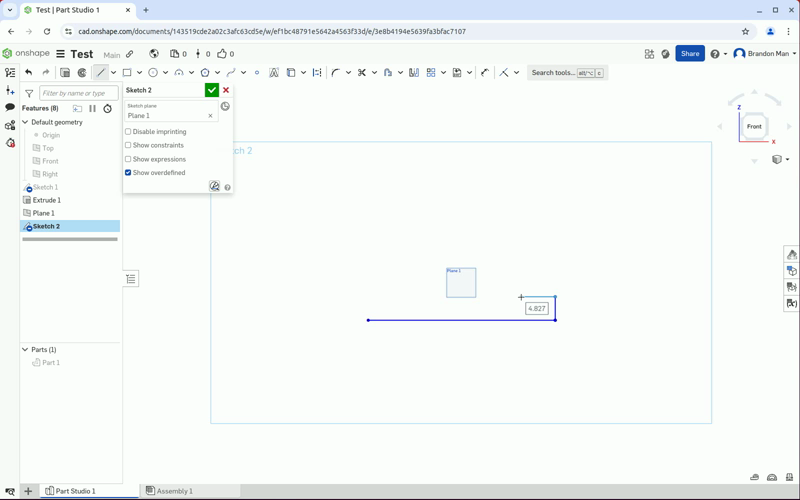
key_down(shift)
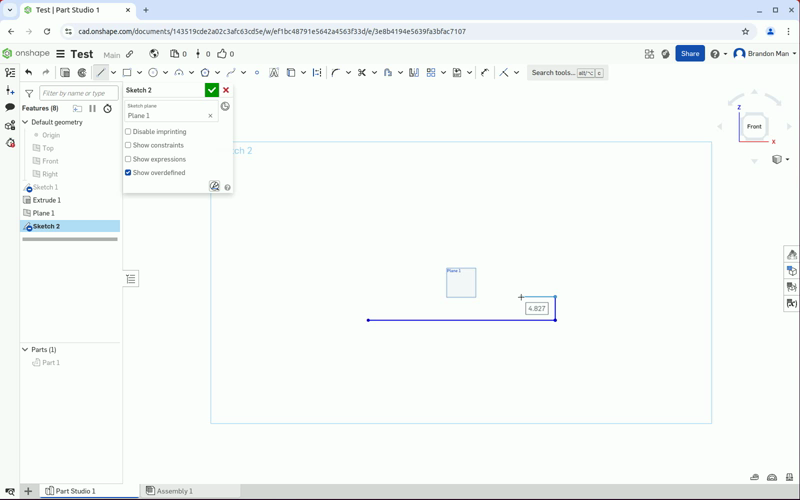
mouse_move(551, 296)
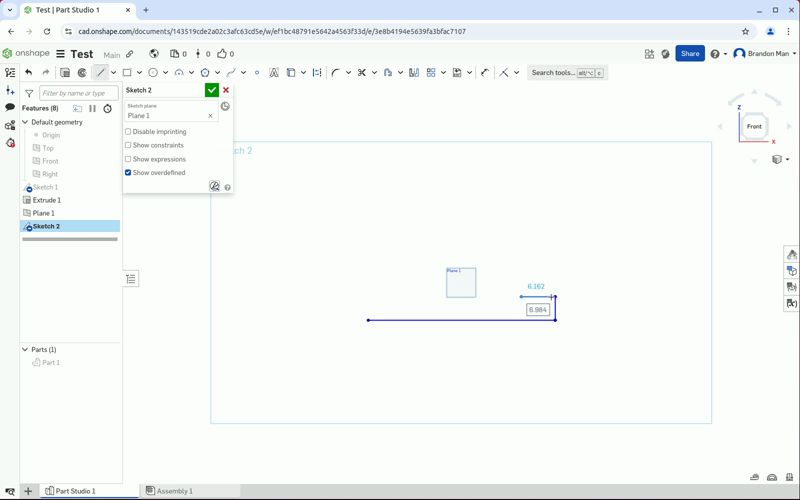
mouse_move(499, 296)
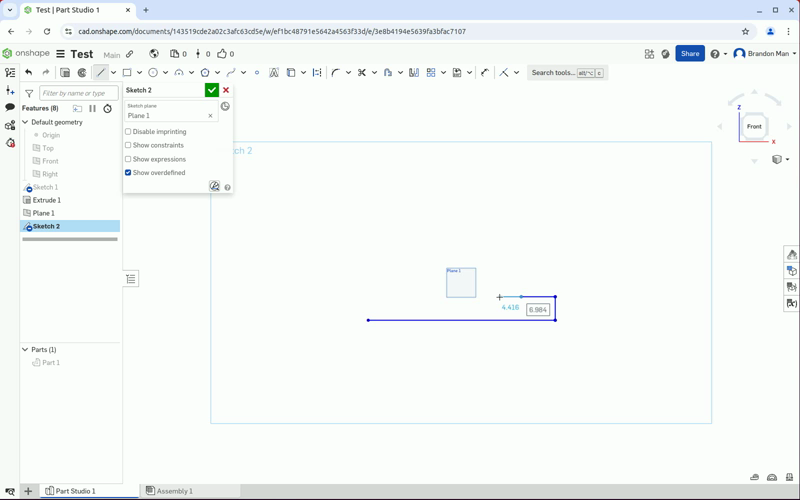
click(499, 296)
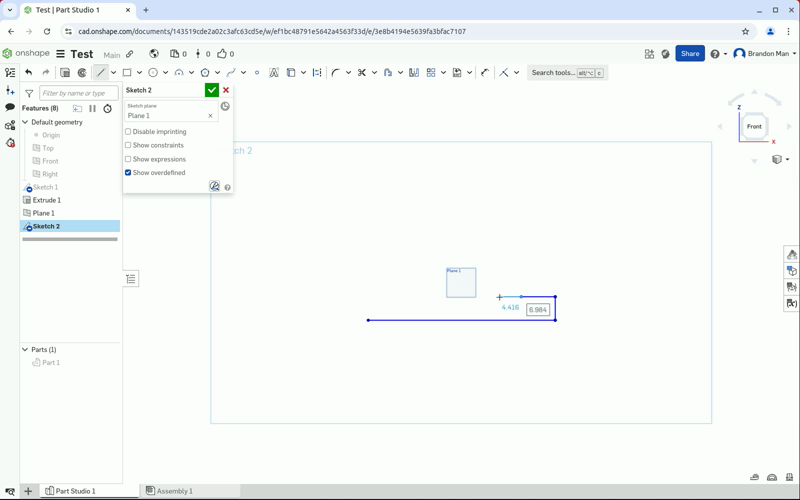
key_up(shift)
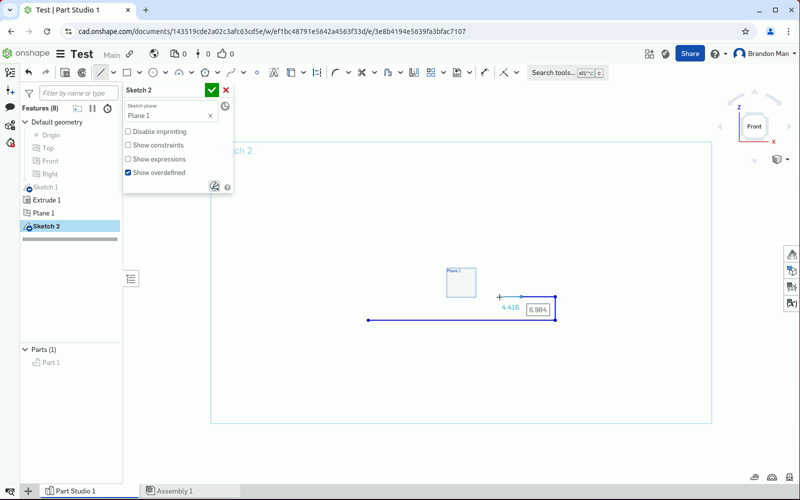
key_down(shift)
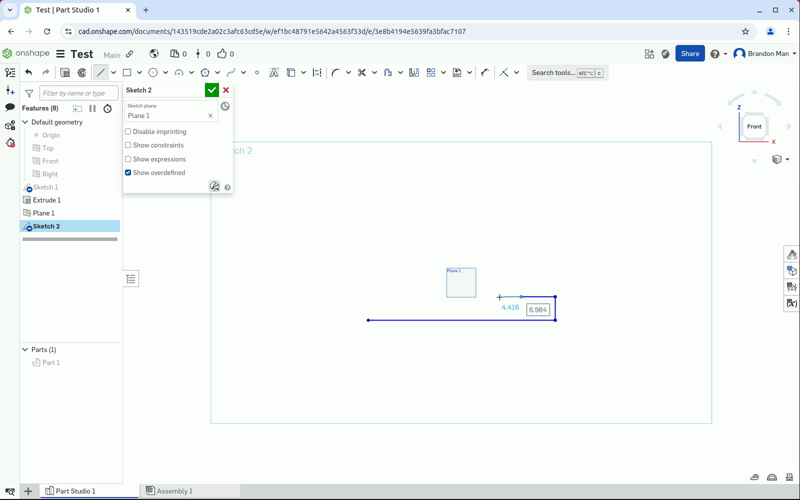
mouse_move(529, 296)
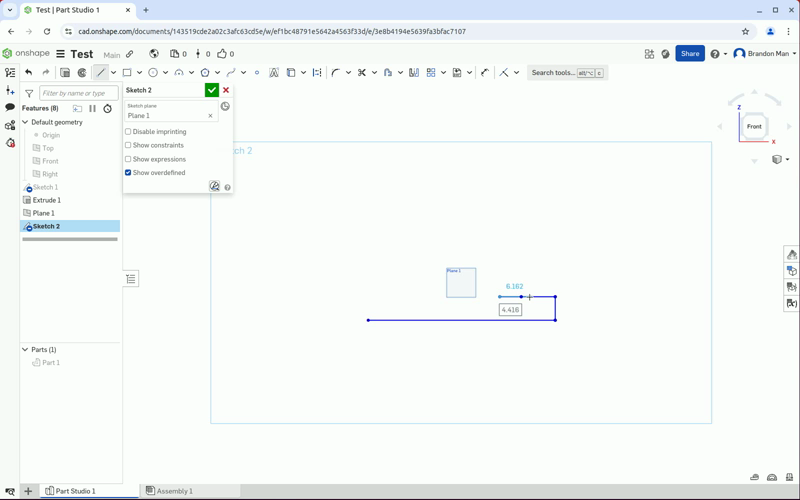
mouse_move(499, 298)
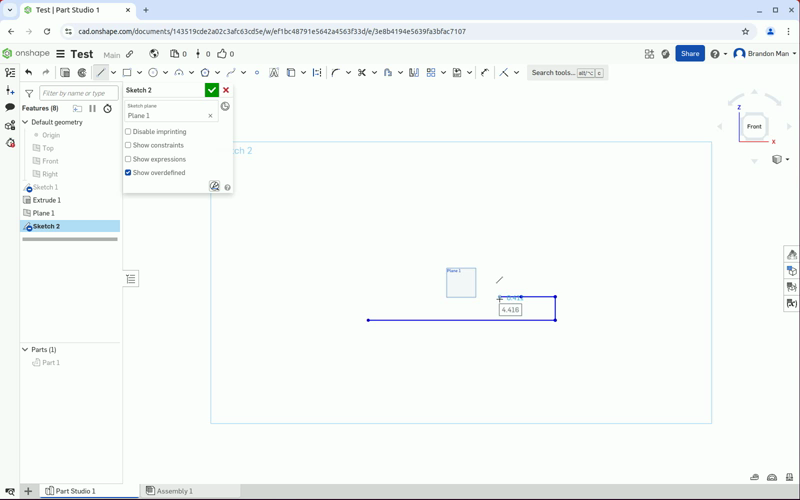
scroll(6)
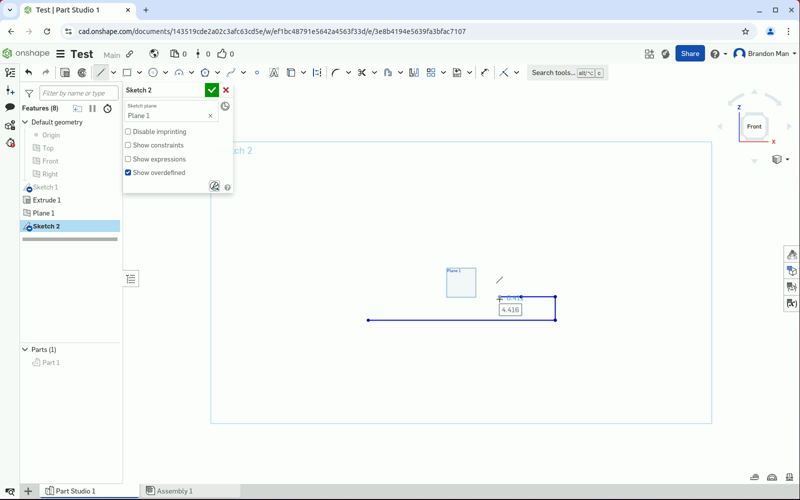
scroll(6)
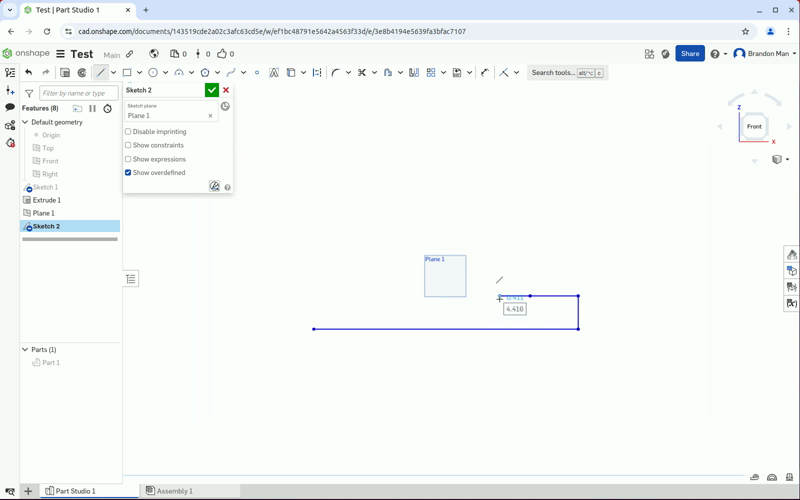
scroll(6)
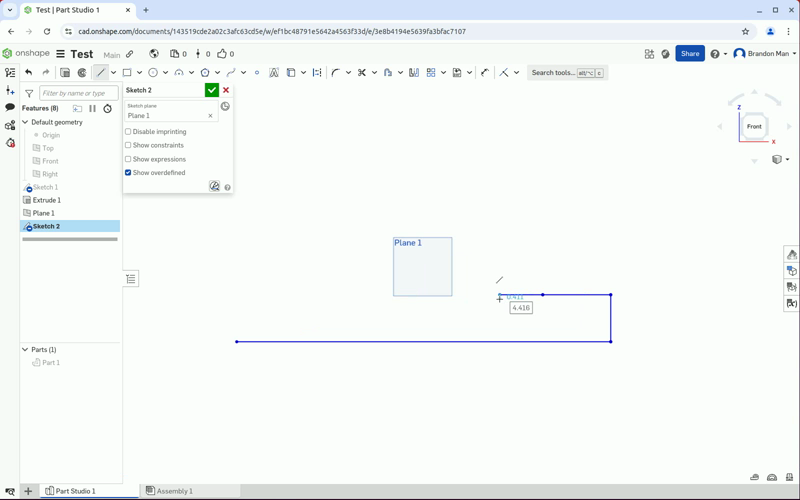
scroll(6)
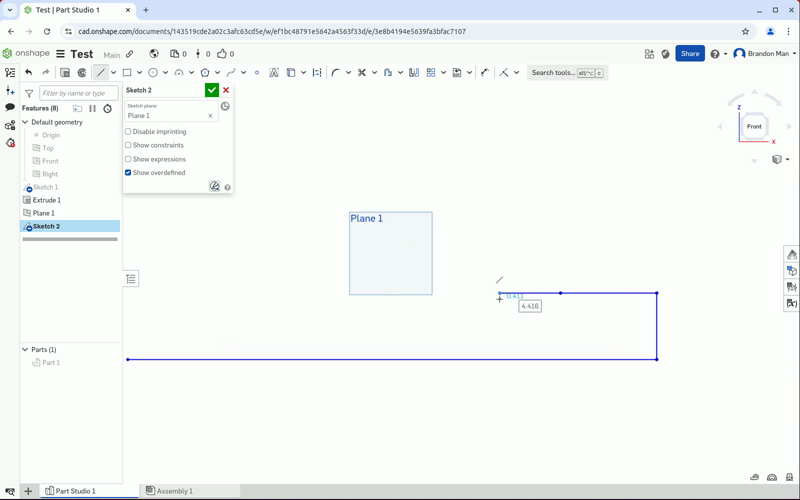
scroll(6)
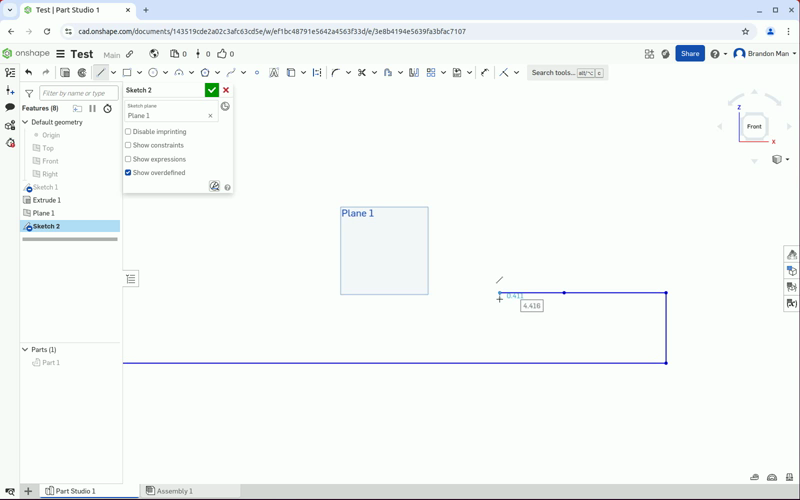
scroll(6)
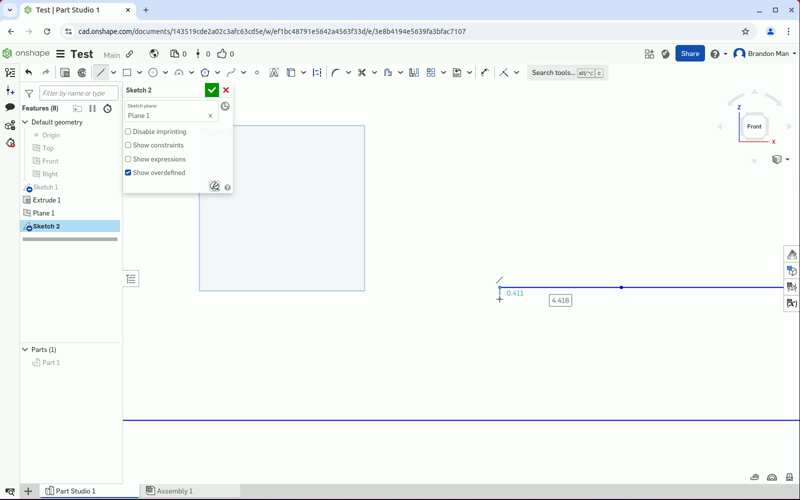
scroll(6)
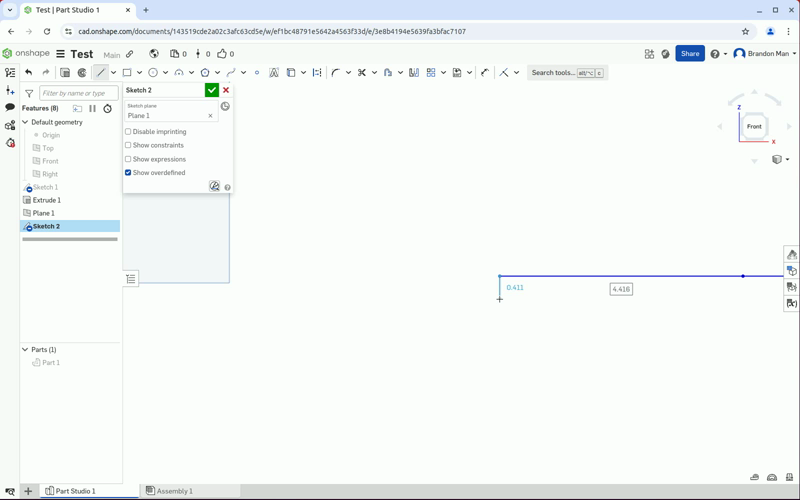
click(499, 298)
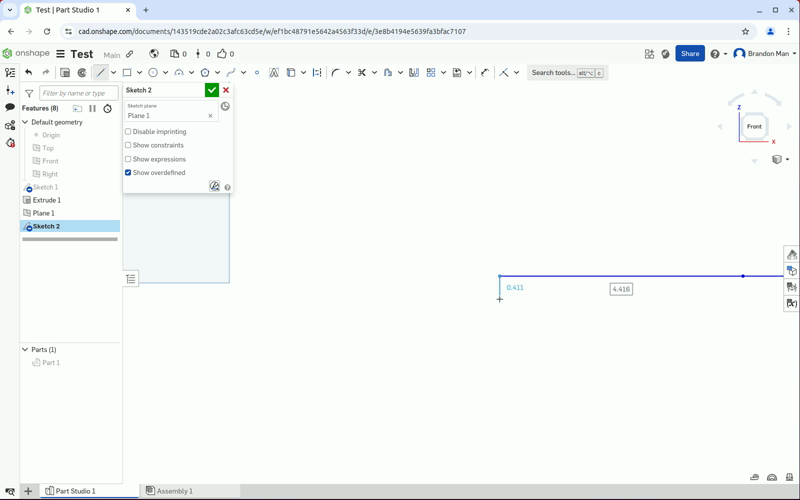
scroll(-6)
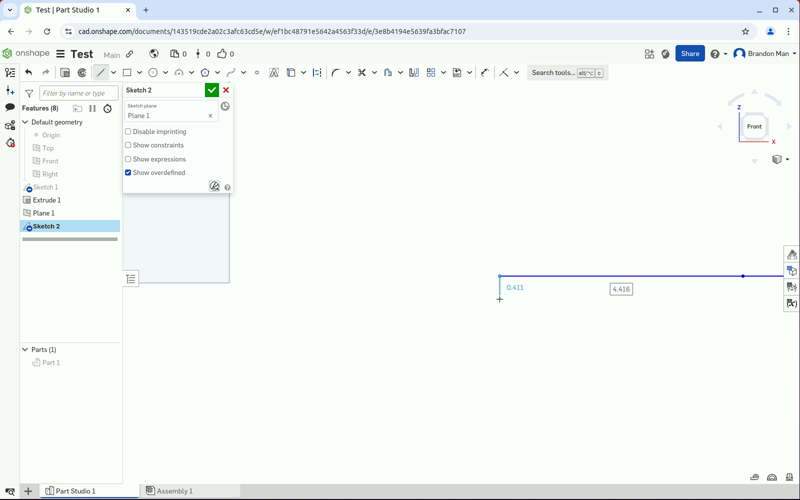
scroll(-6)
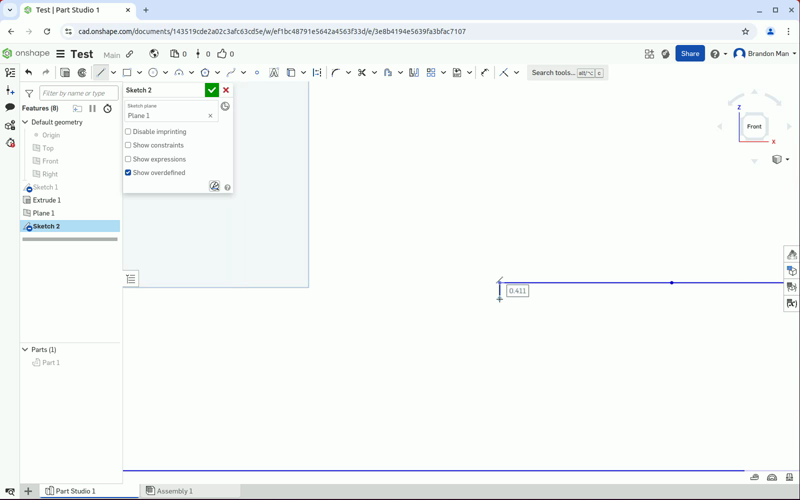
scroll(-6)
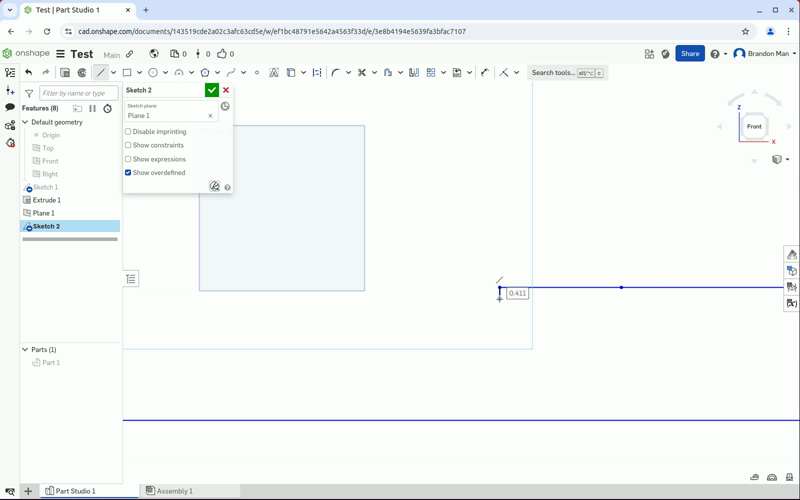
scroll(-6)
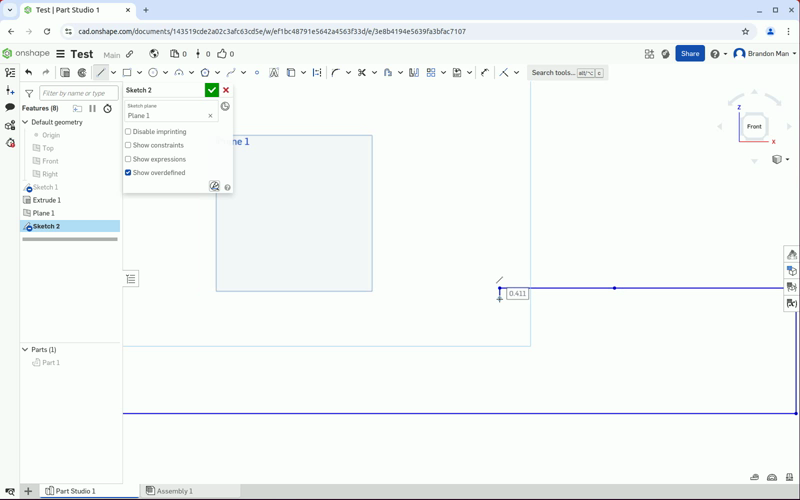
scroll(-6)
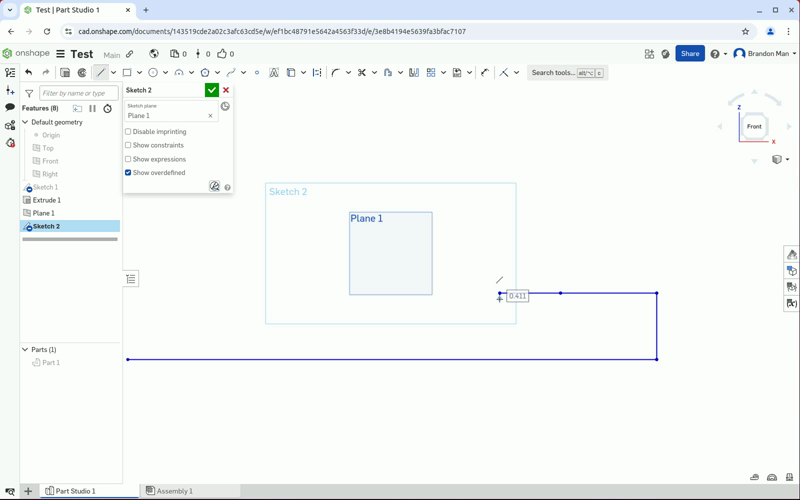
scroll(-6)
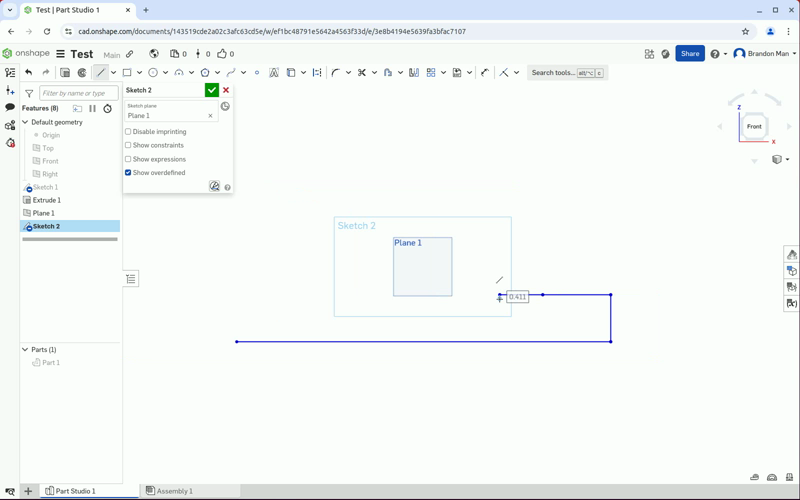
scroll(-6)
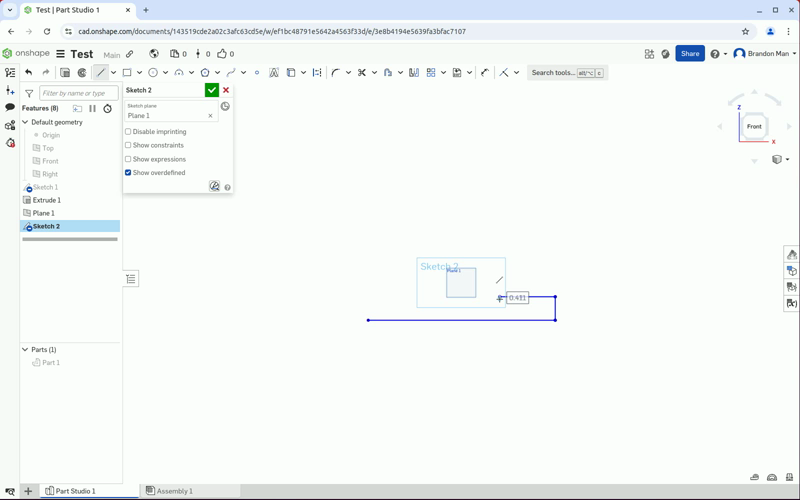
key_up(shift)
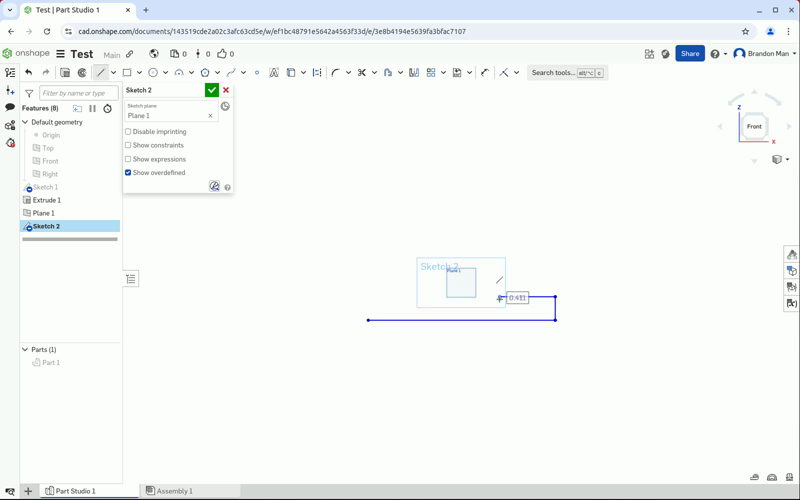
key_down(shift)
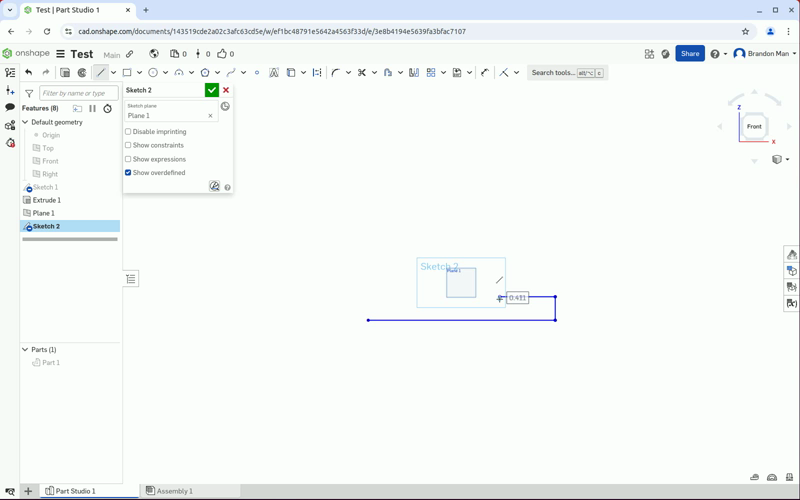
mouse_move(425, 298)
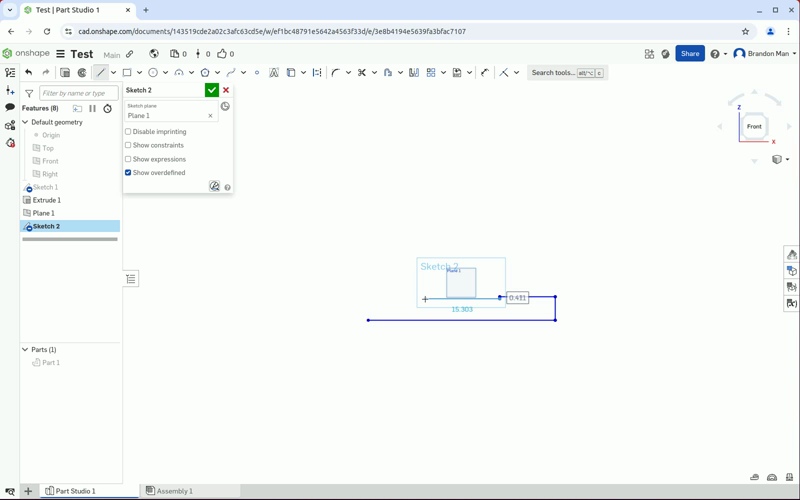
click(425, 298)
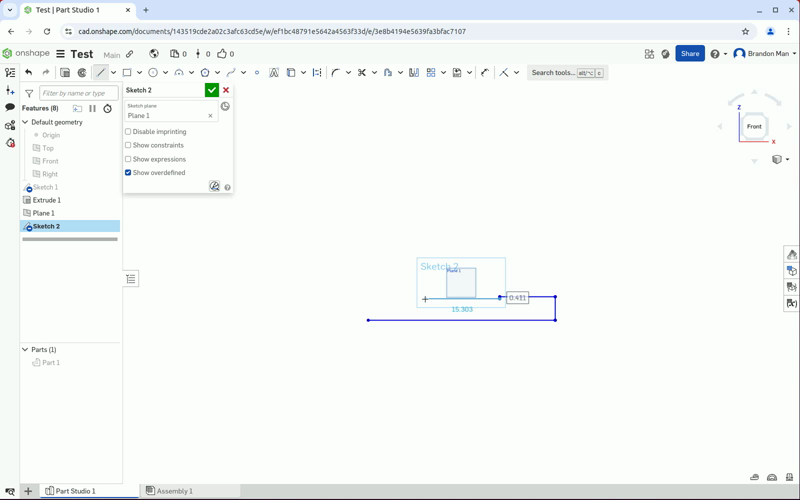
key_up(shift)
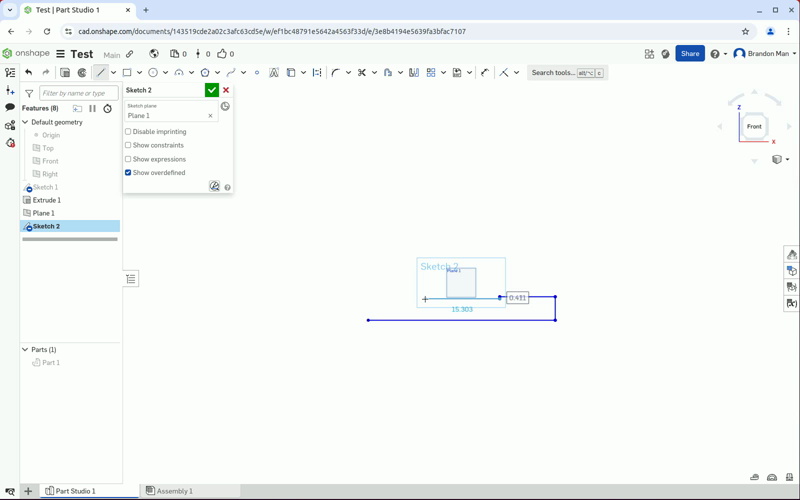
key_down(shift)
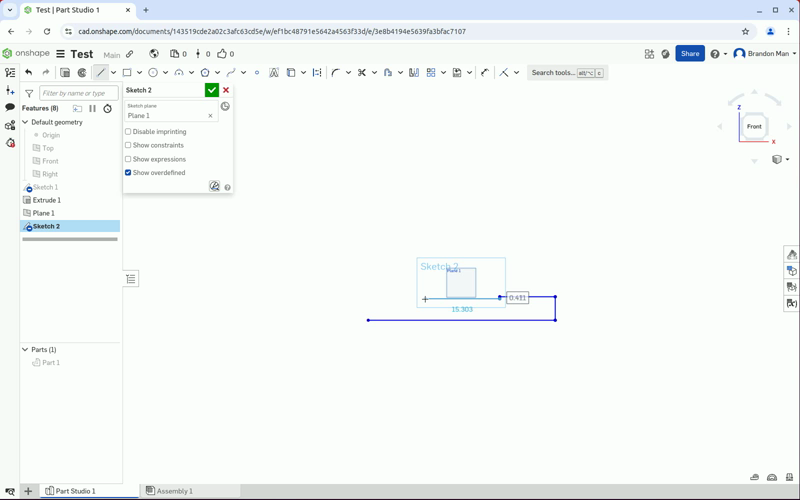
mouse_move(455, 298)
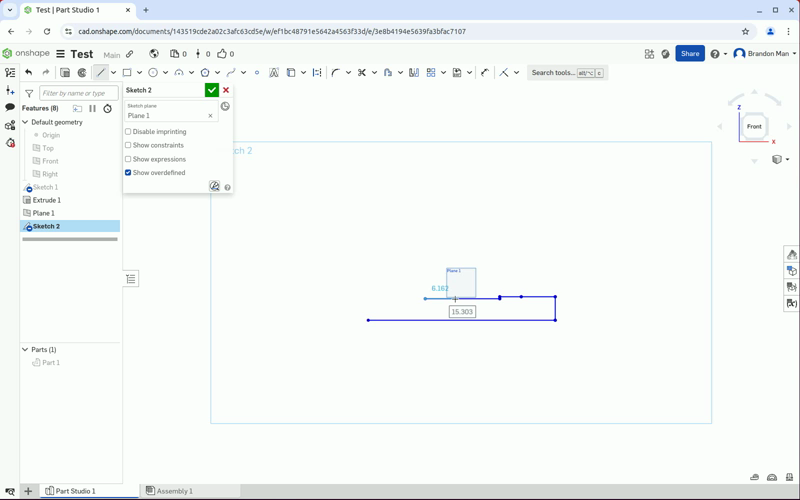
mouse_move(425, 296)
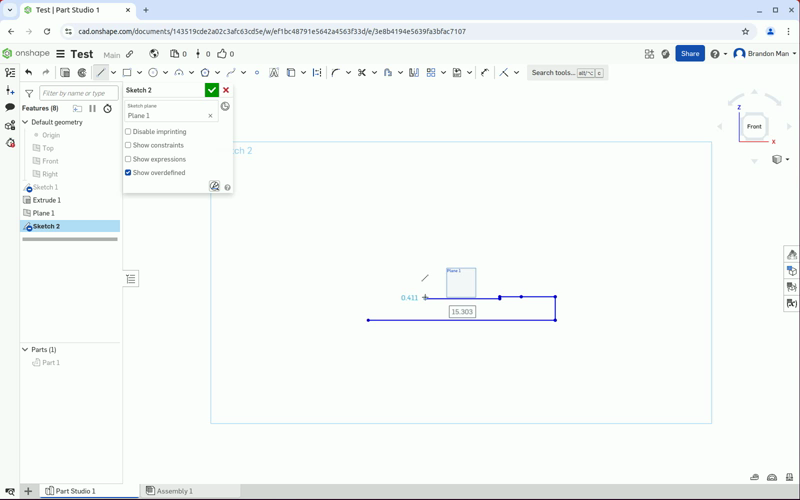
scroll(6)
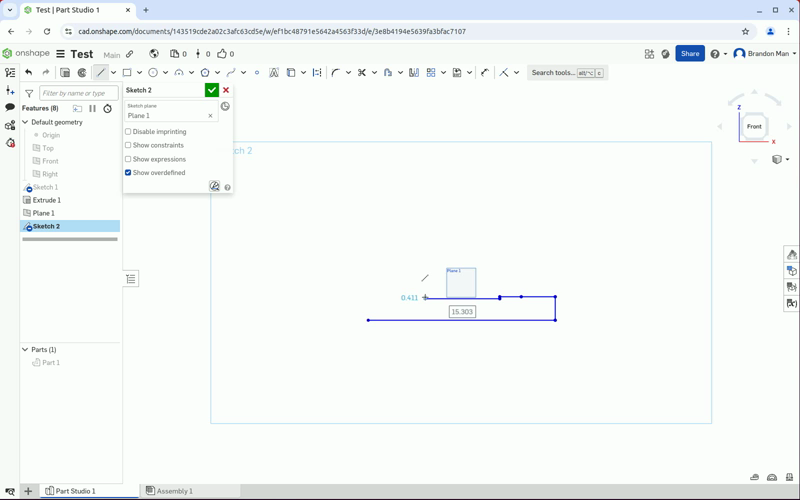
scroll(6)
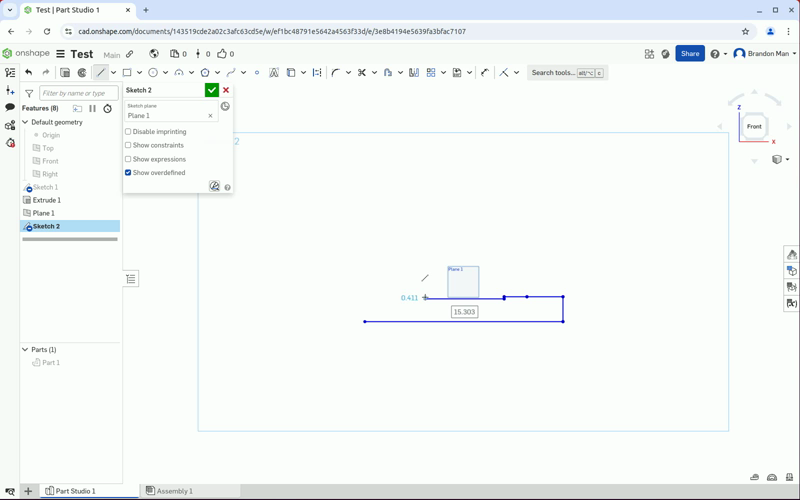
scroll(6)
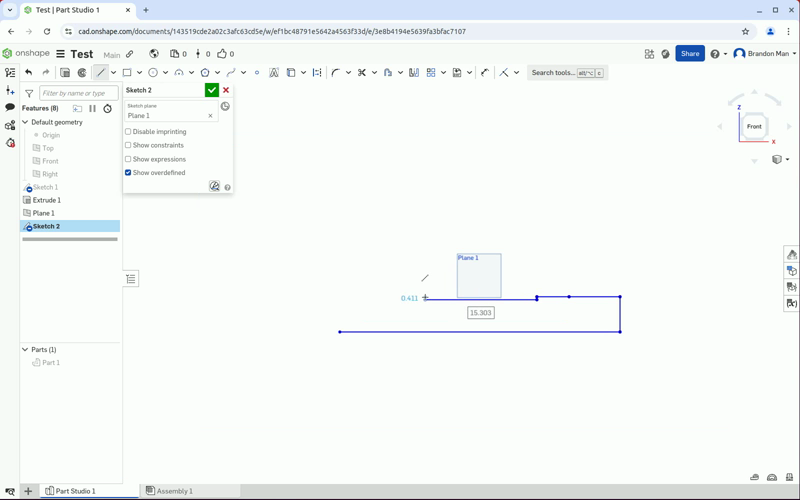
scroll(6)
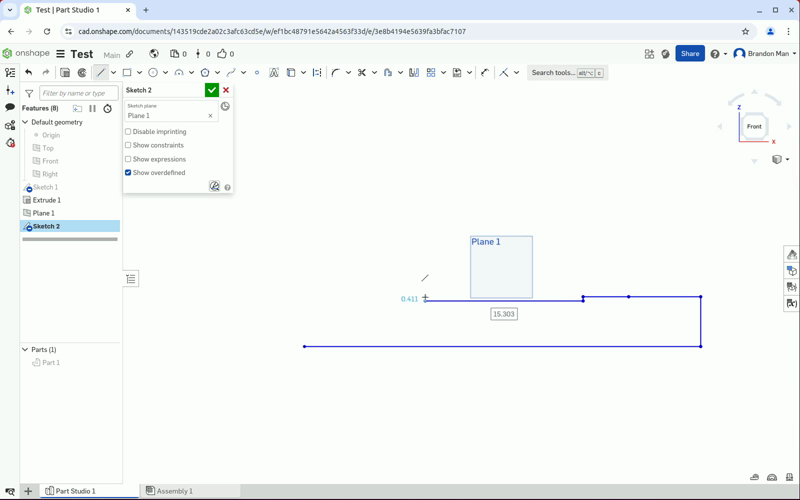
scroll(6)
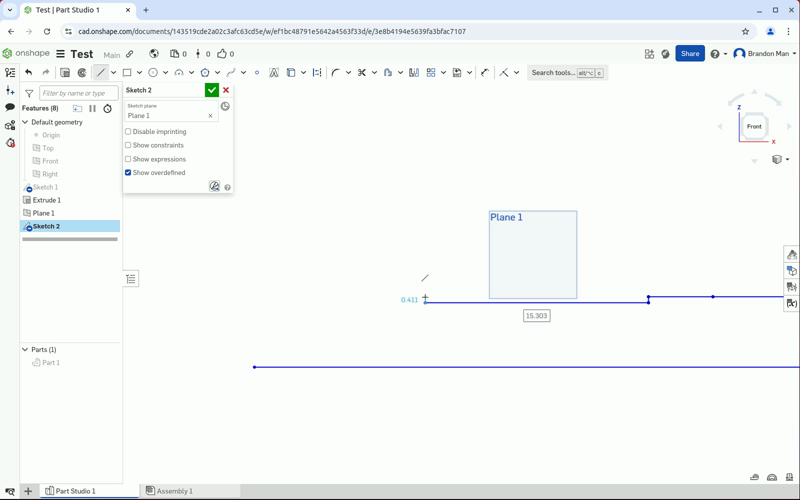
scroll(6)
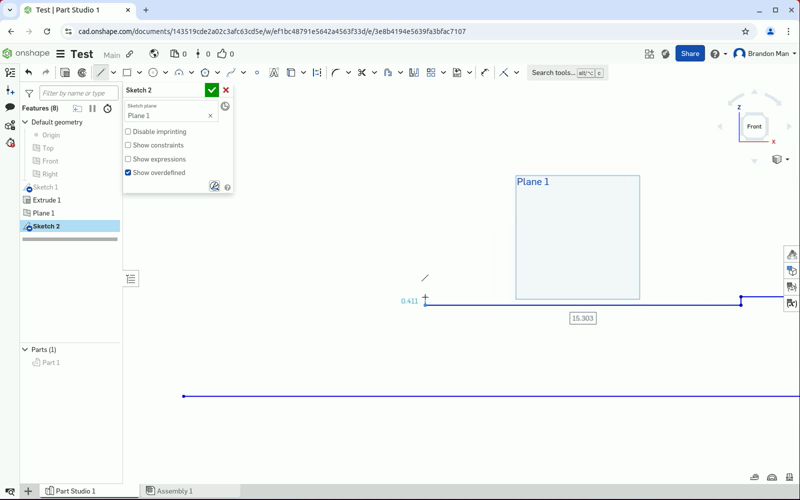
scroll(6)
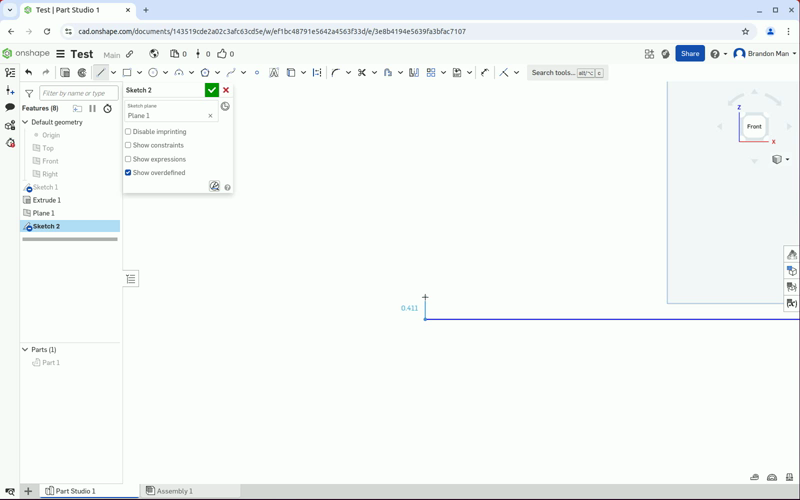
click(425, 296)
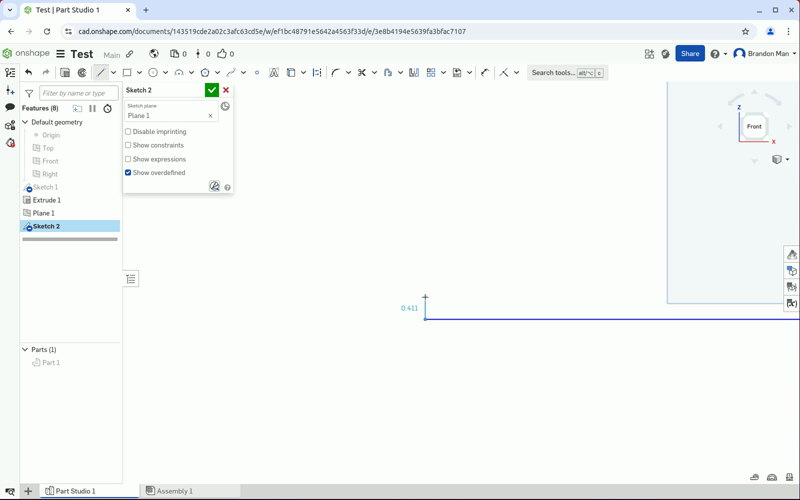
scroll(-6)
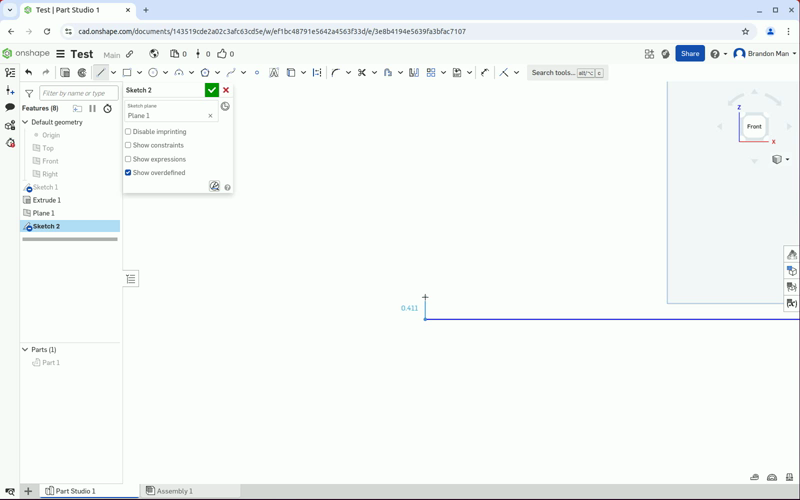
scroll(-6)
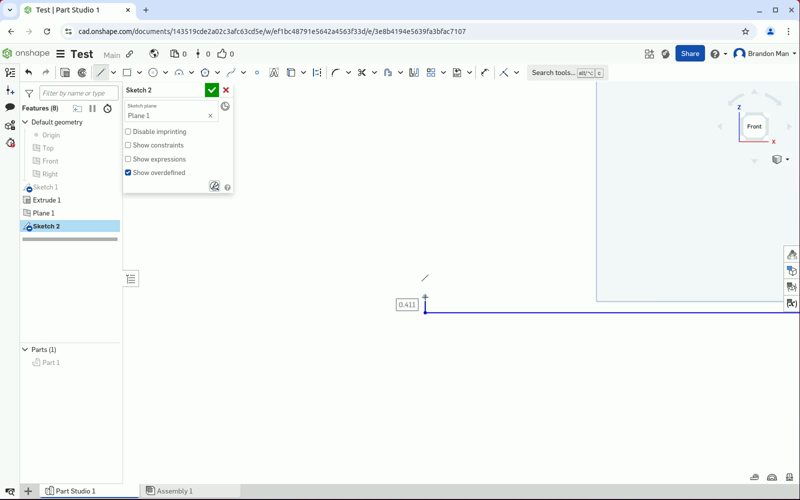
scroll(-6)
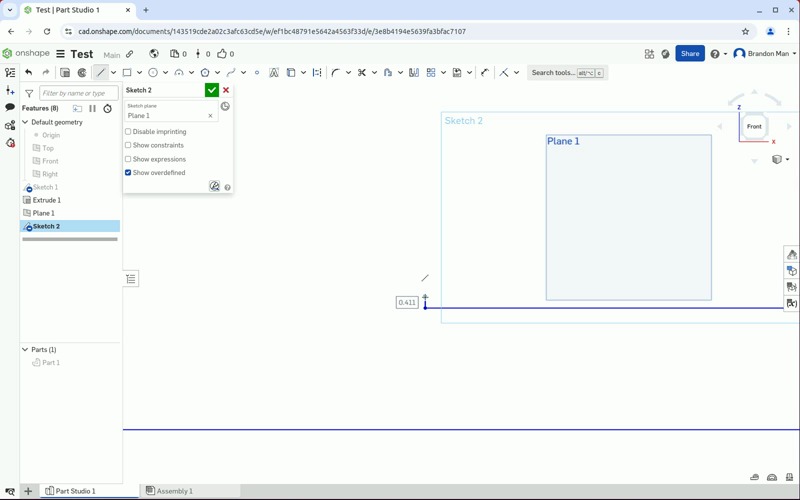
scroll(-6)
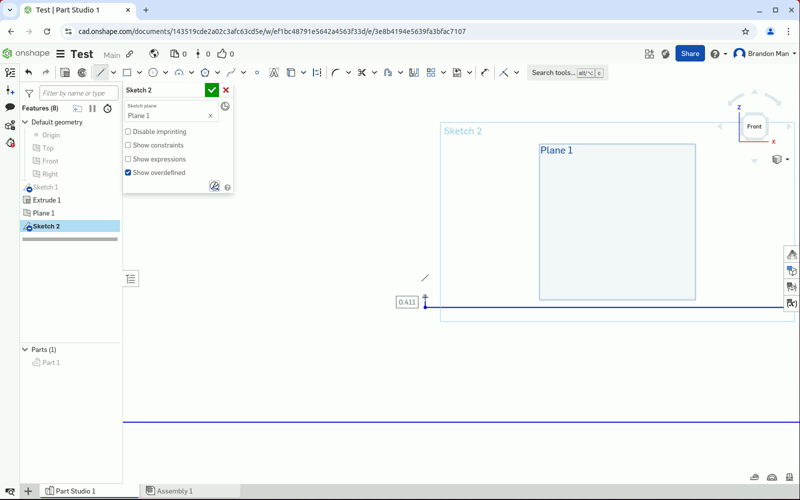
scroll(-6)
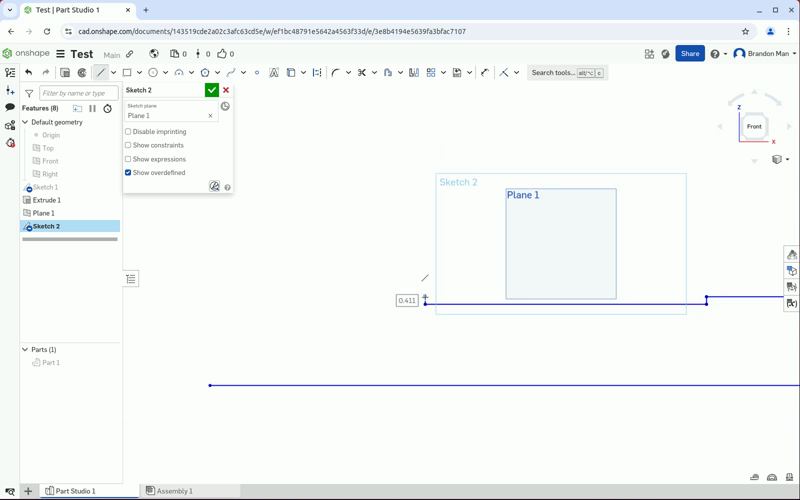
scroll(-6)
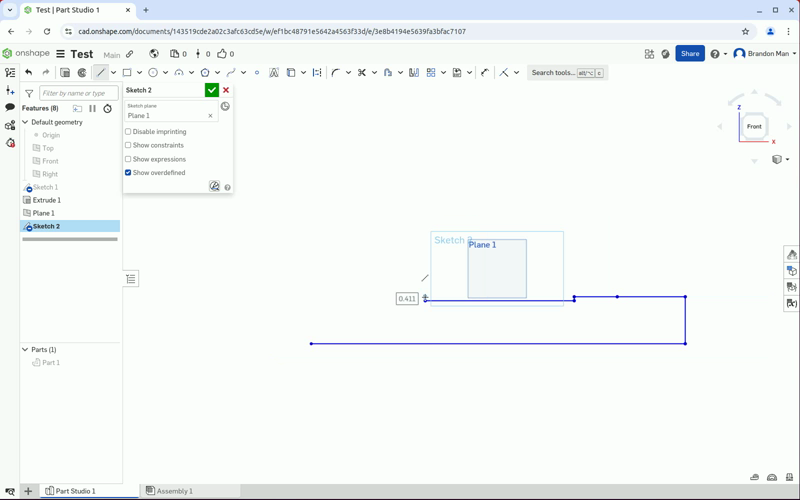
scroll(-6)
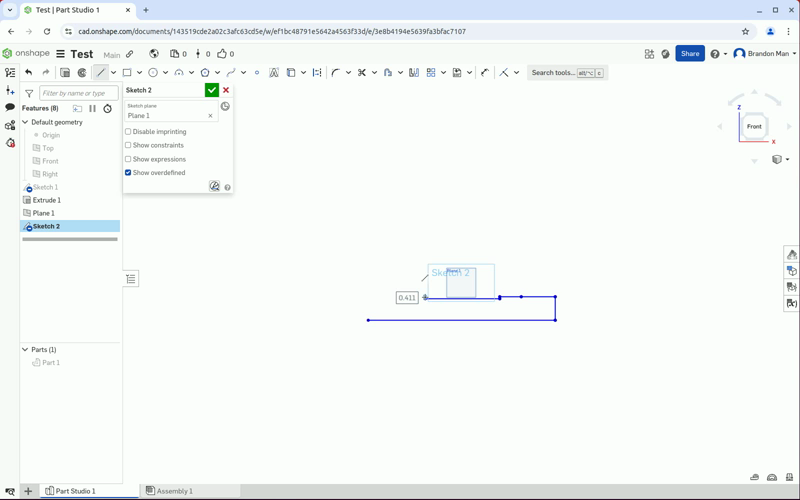
key_up(shift)
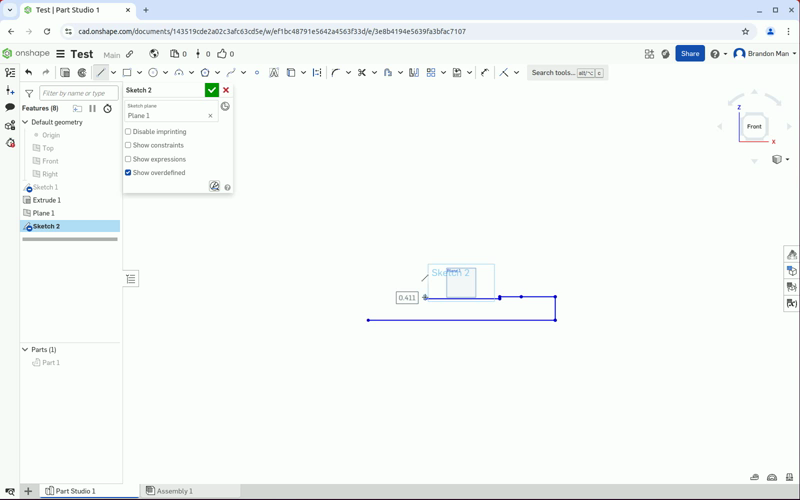
key_down(shift)
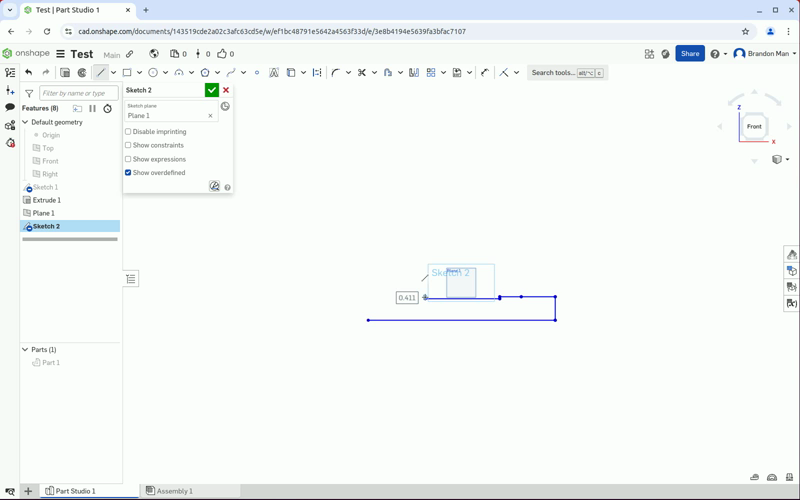
mouse_move(455, 296)
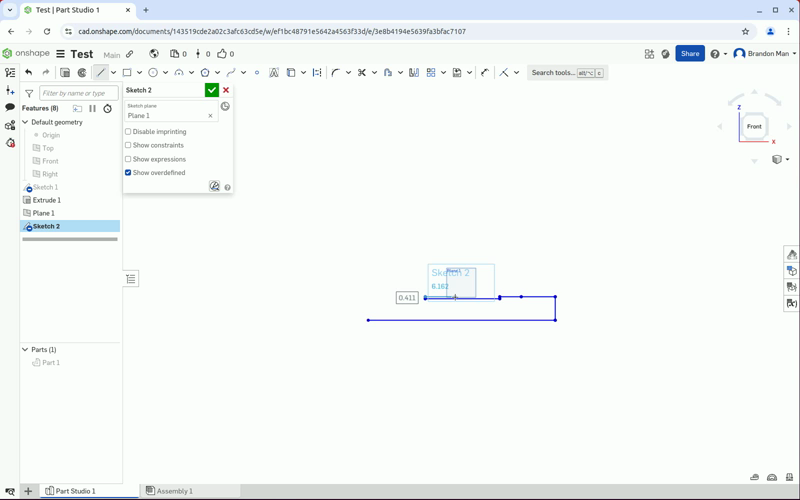
mouse_move(401, 296)
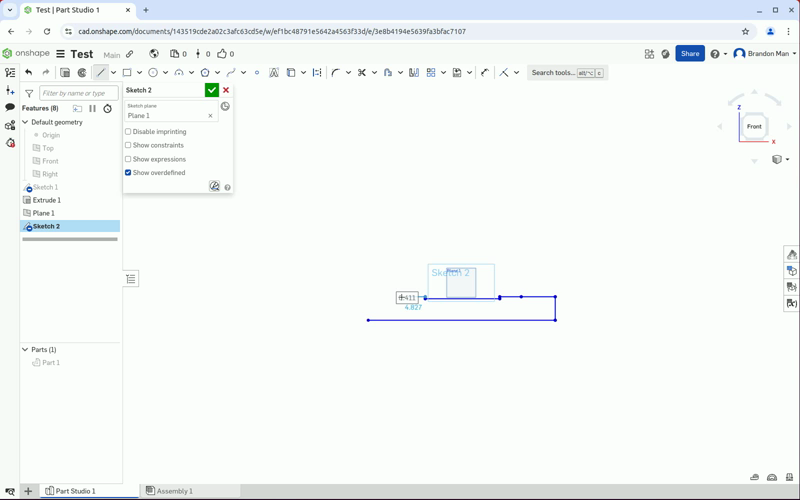
click(401, 296)
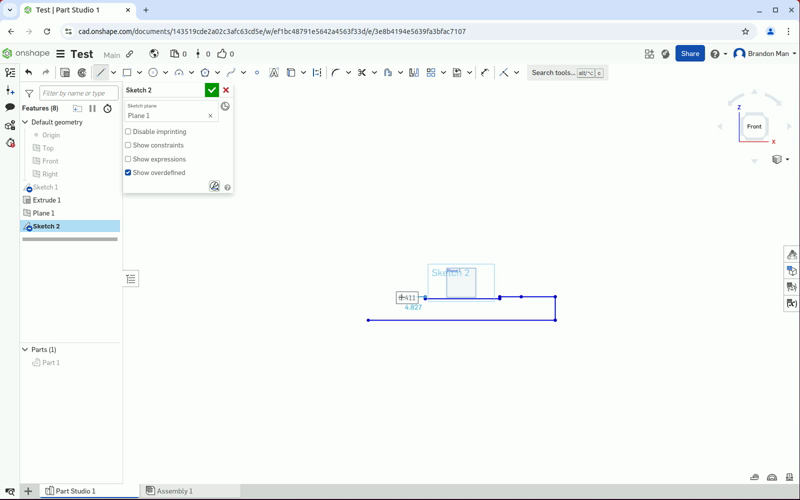
key_up(shift)
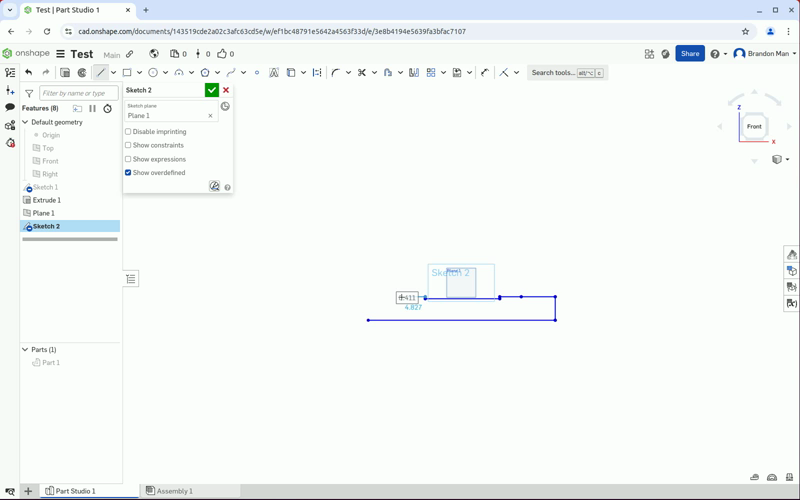
key_down(shift)
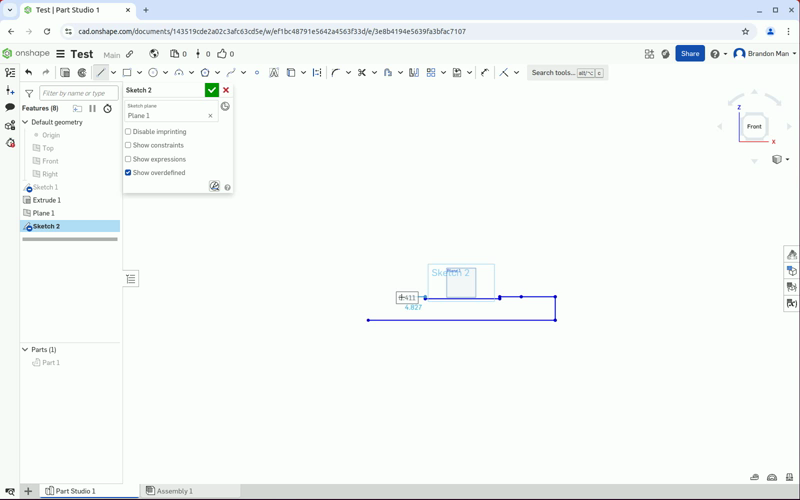
mouse_move(431, 296)
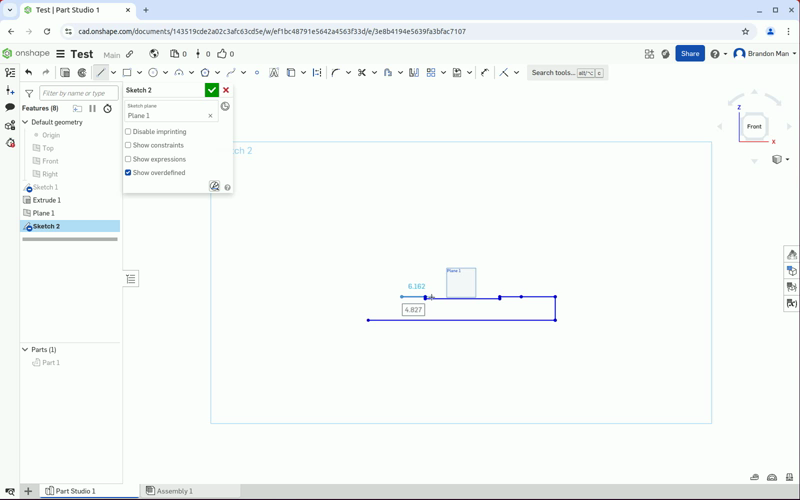
mouse_move(368, 296)
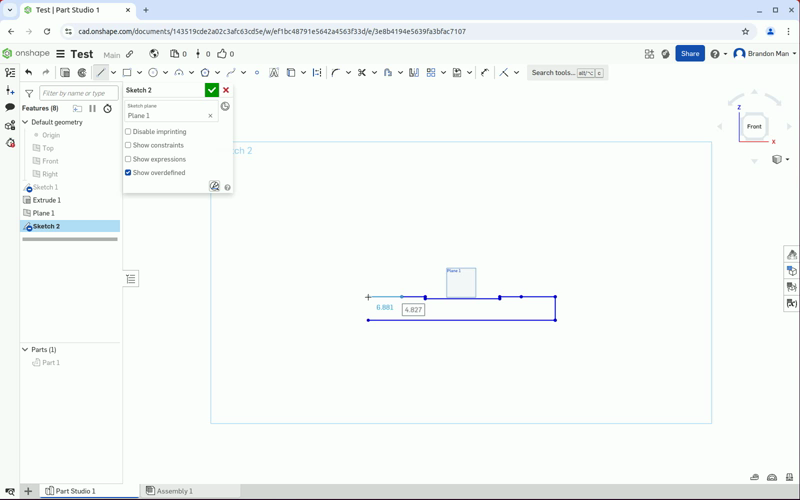
click(368, 296)
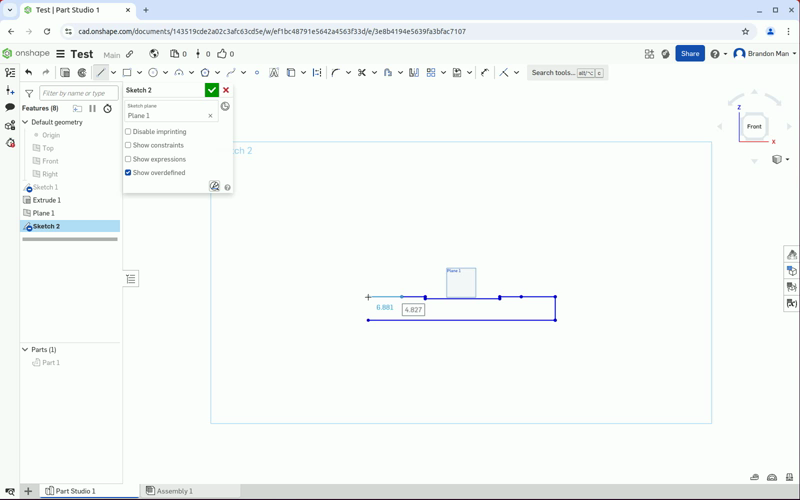
key_up(shift)
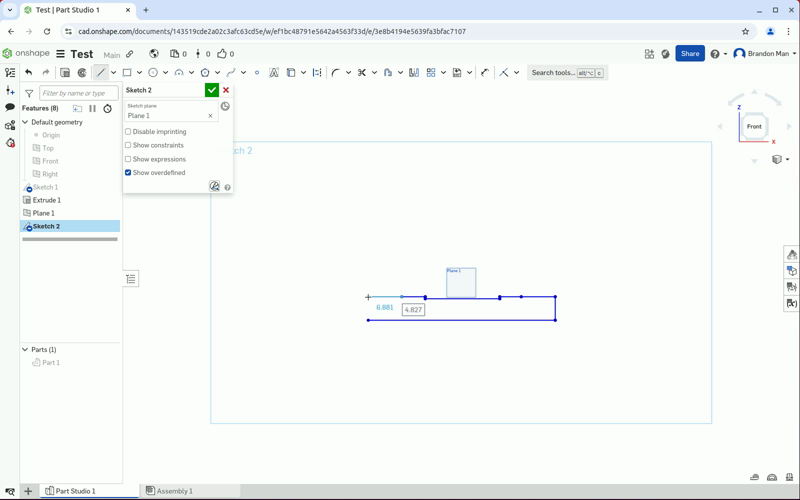
mouse_move(398, 296)
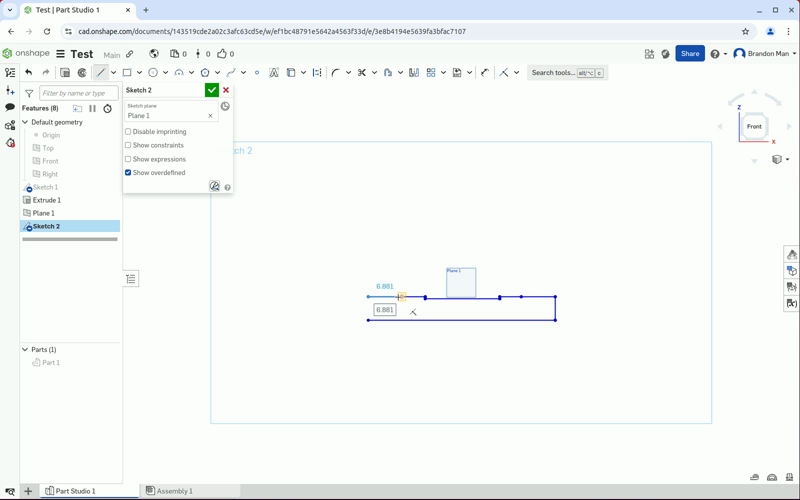
key_down(shift)
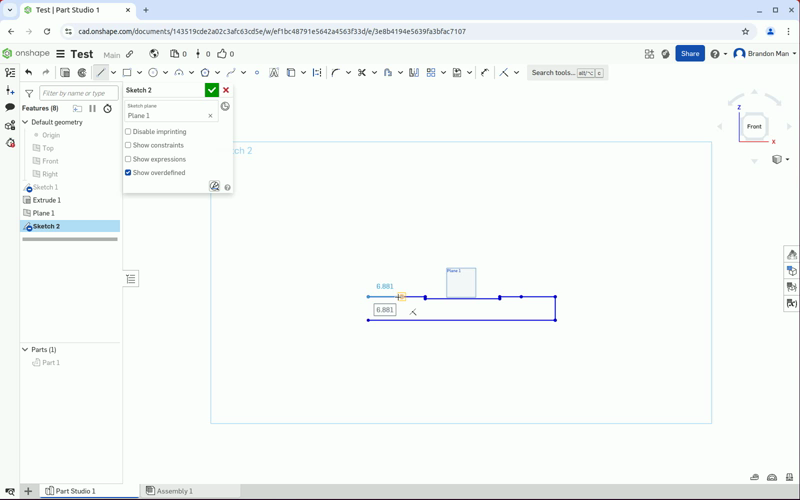
mouse_move(368, 320)
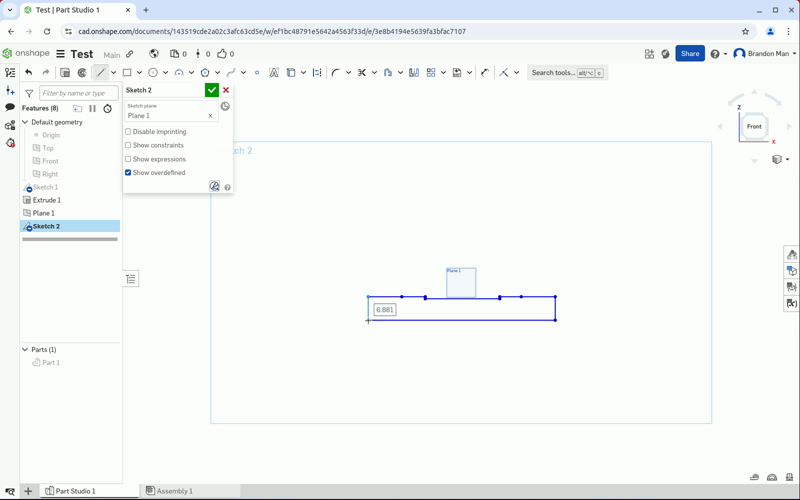
key_up(shift)
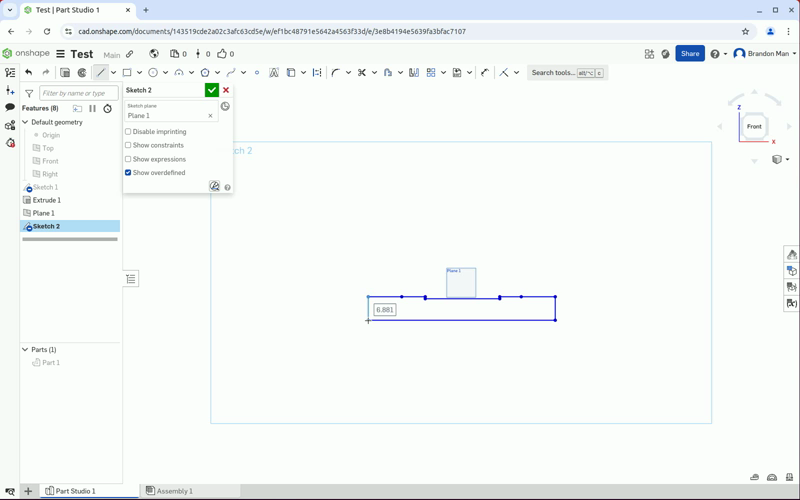
click(368, 320)
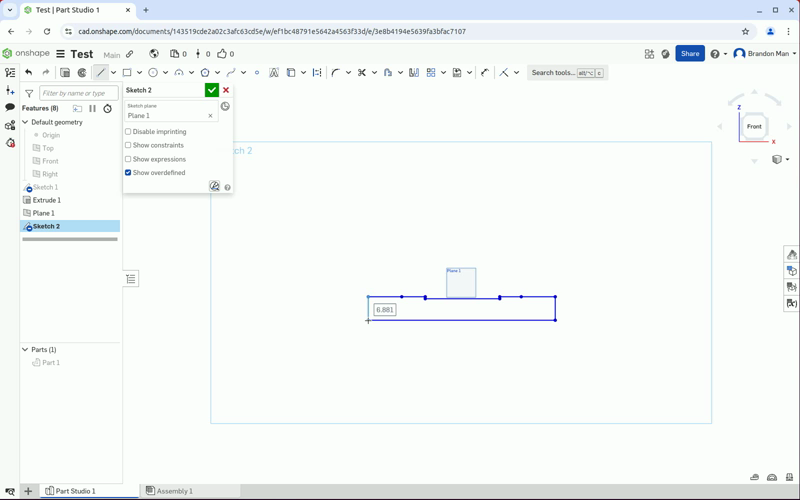
key(esc)
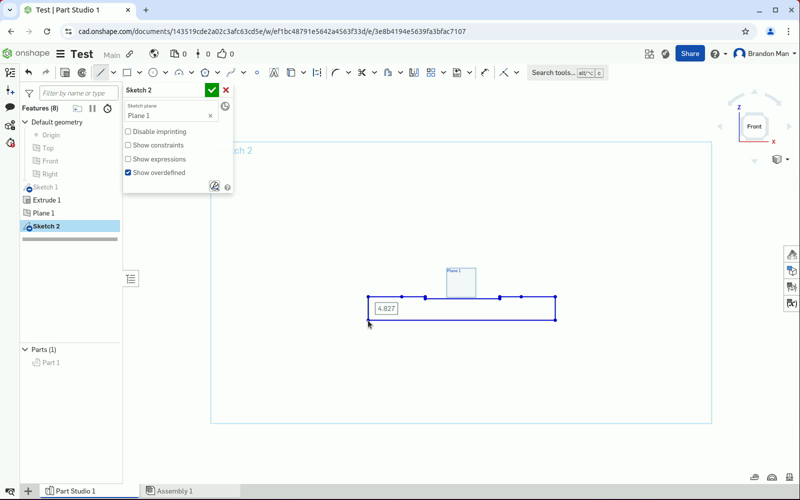
mouse_move(434, 305)
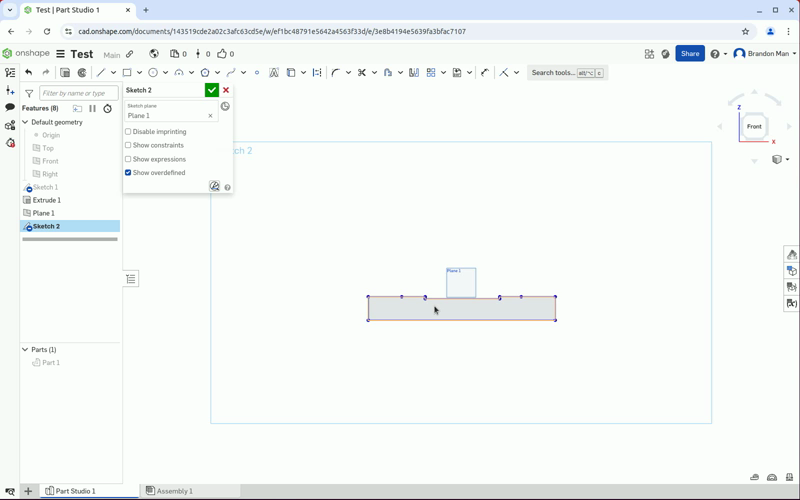
click(434, 305)
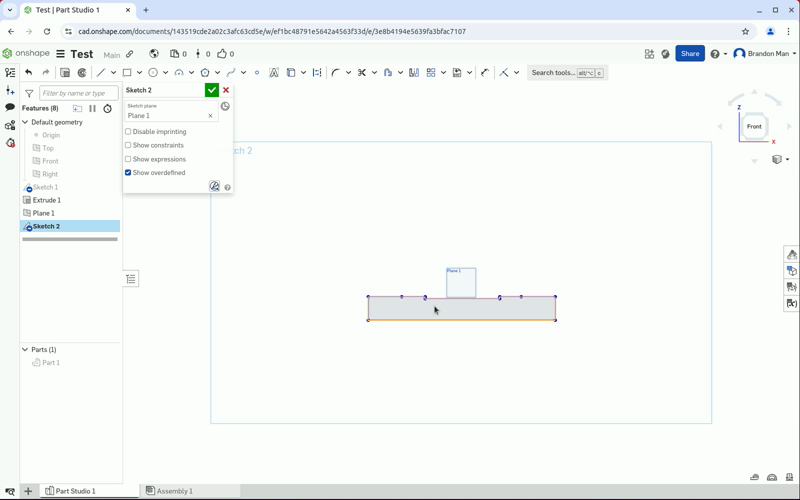
mouse_move(73, 352)
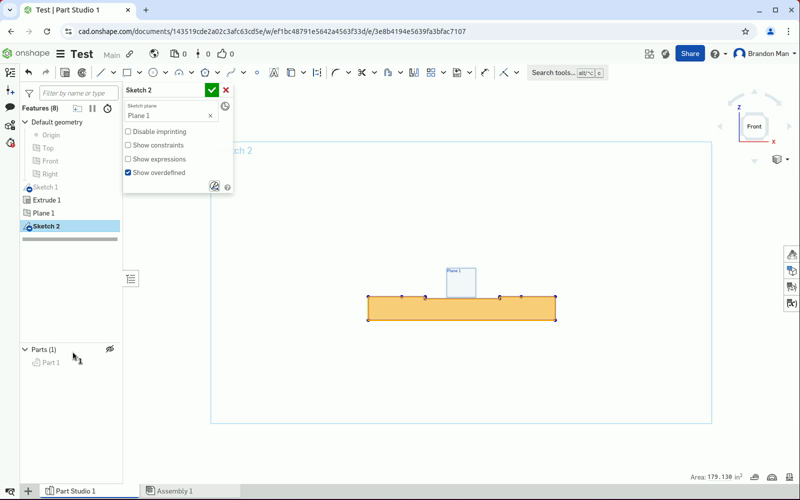
key(shift+y)
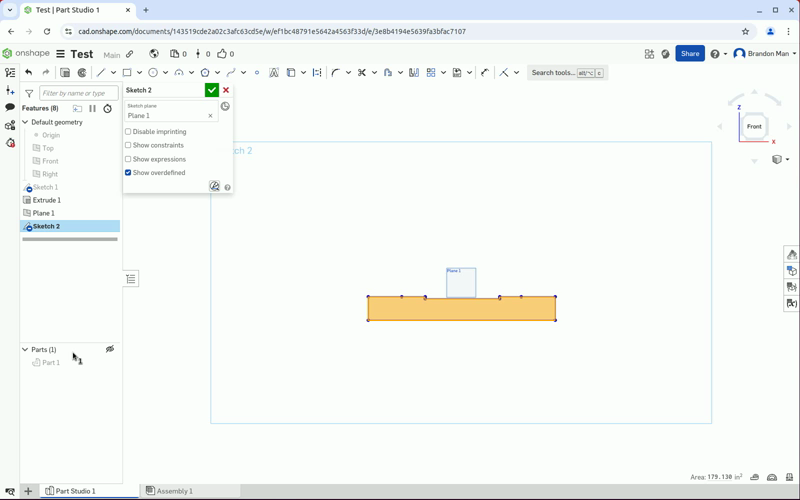
key(shift+e)
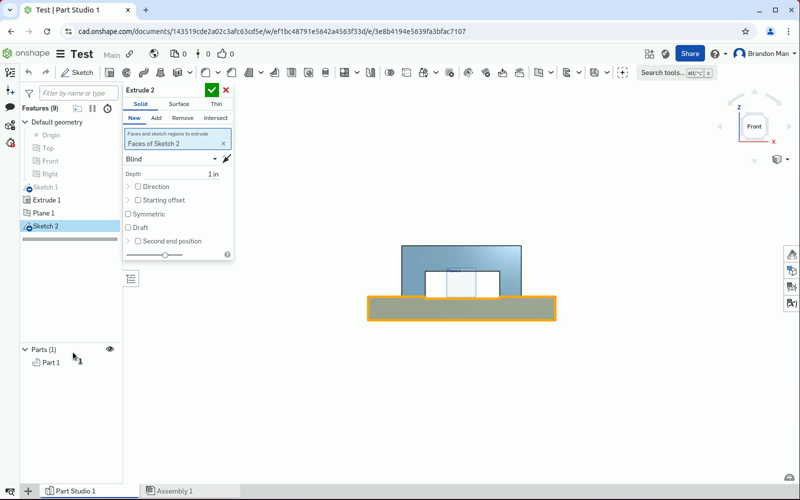
mouse_move(143, 106)
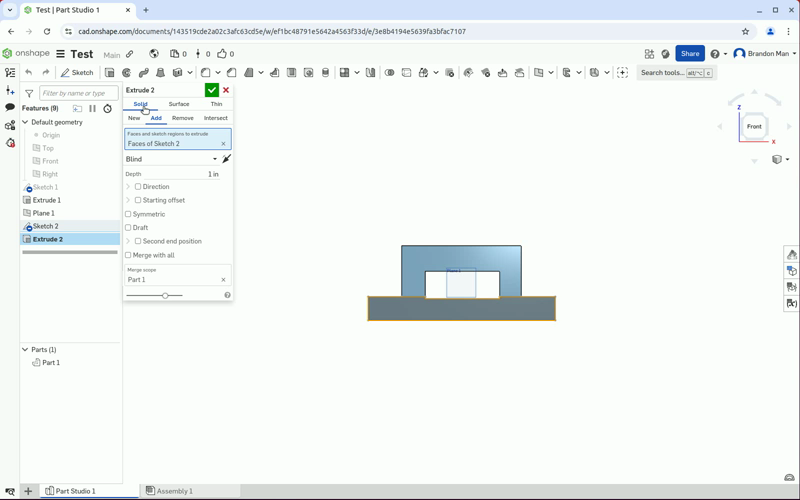
click(143, 106)
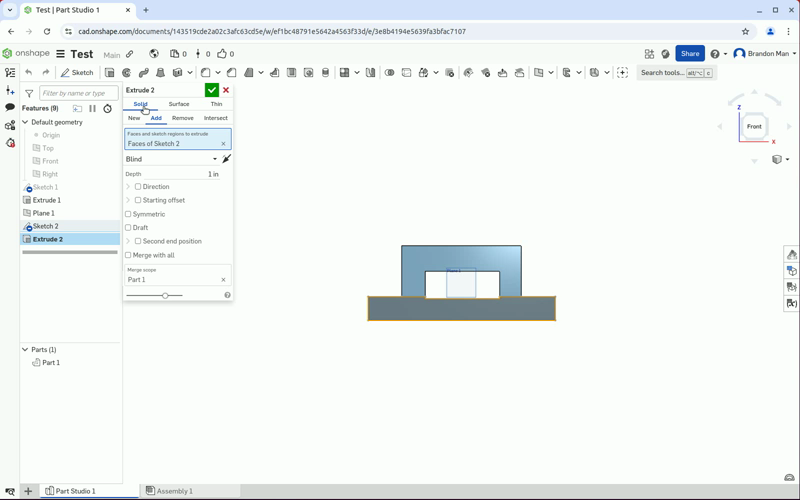
mouse_move(137, 120)
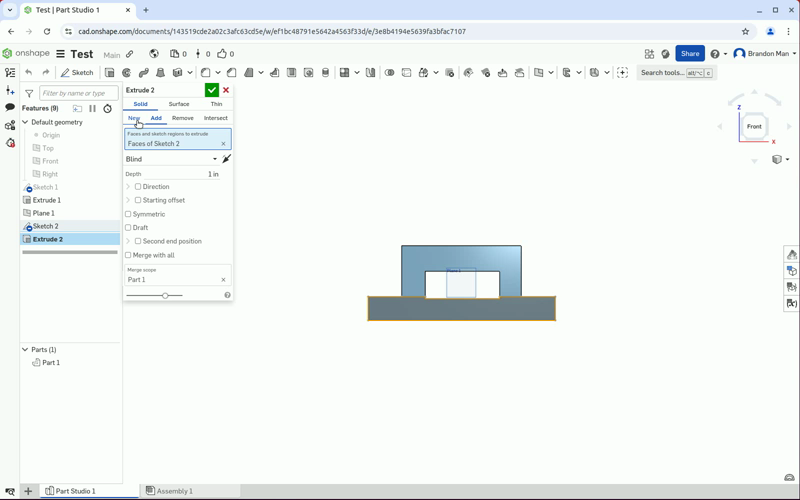
click(137, 120)
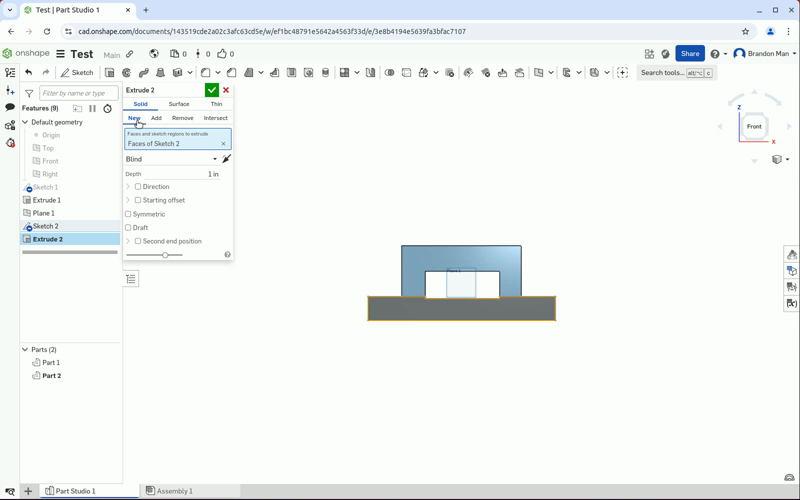
key(tab, 4)
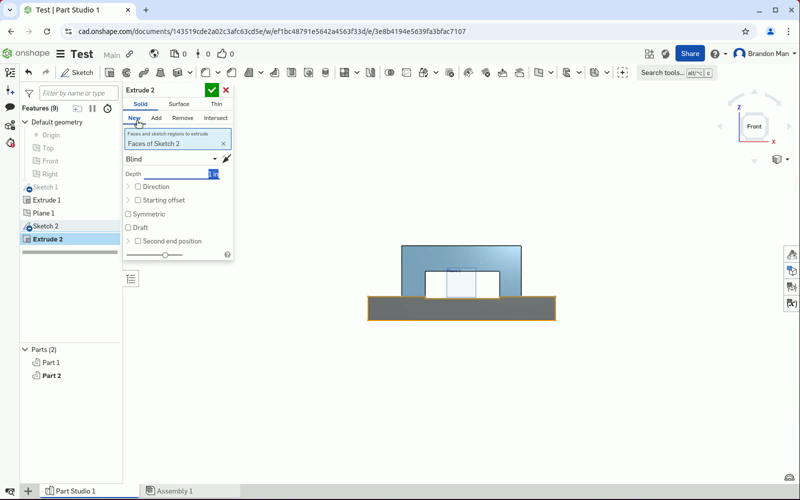
text(19.257)
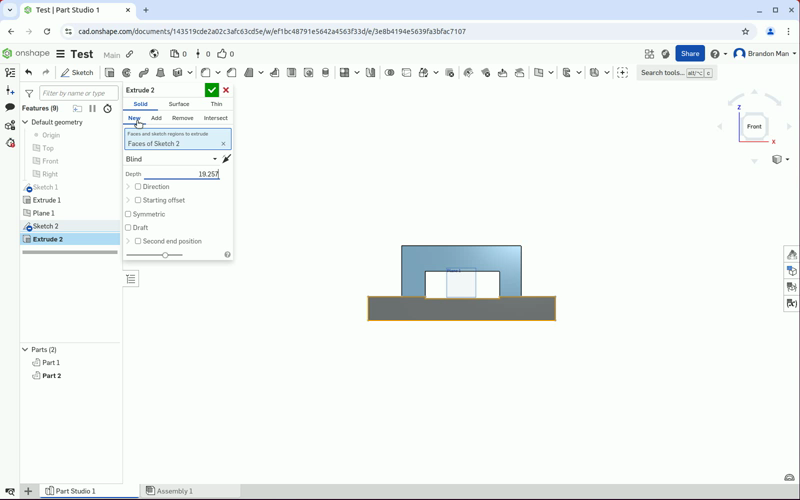
key(enter)
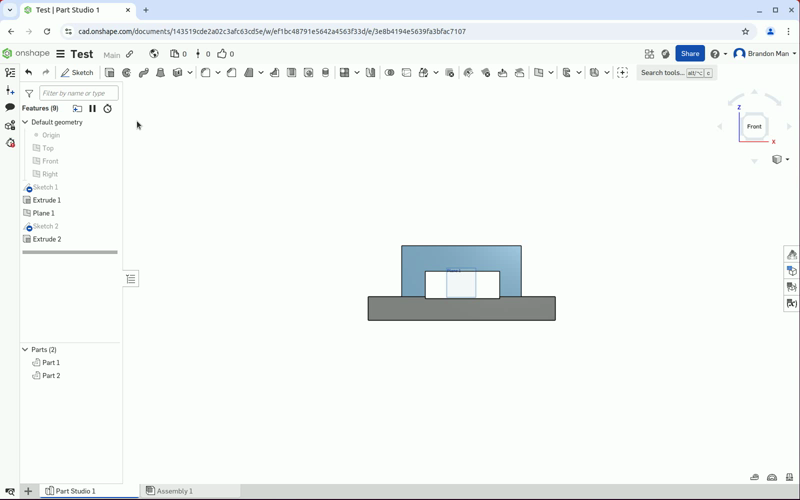
key(shift+h)
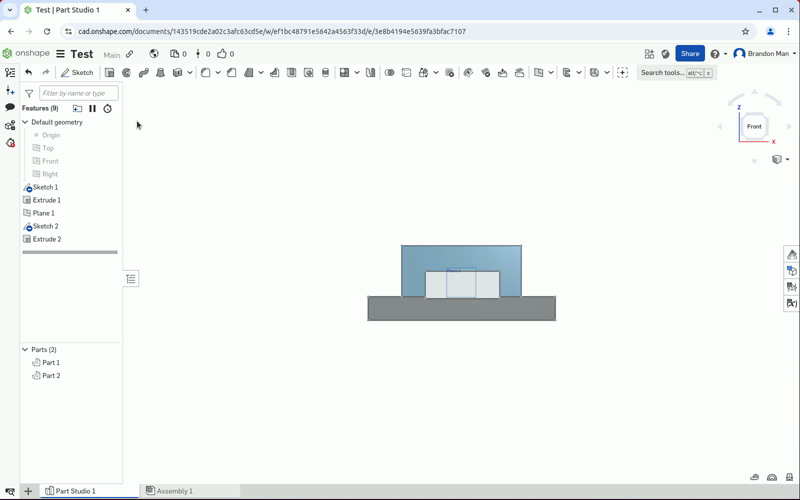
key(shift+h)
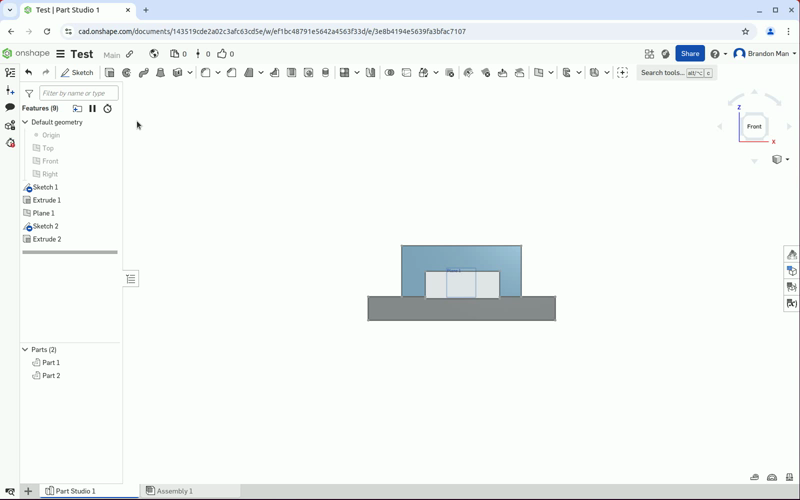
key(shift+7)
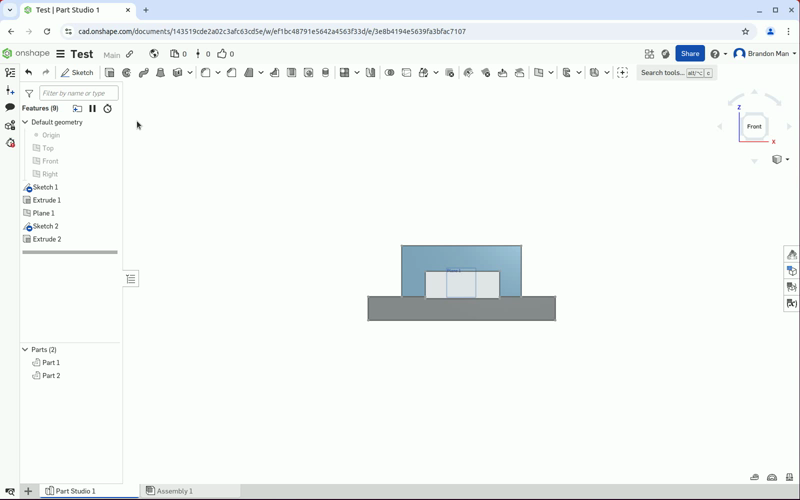
key(left, 2)
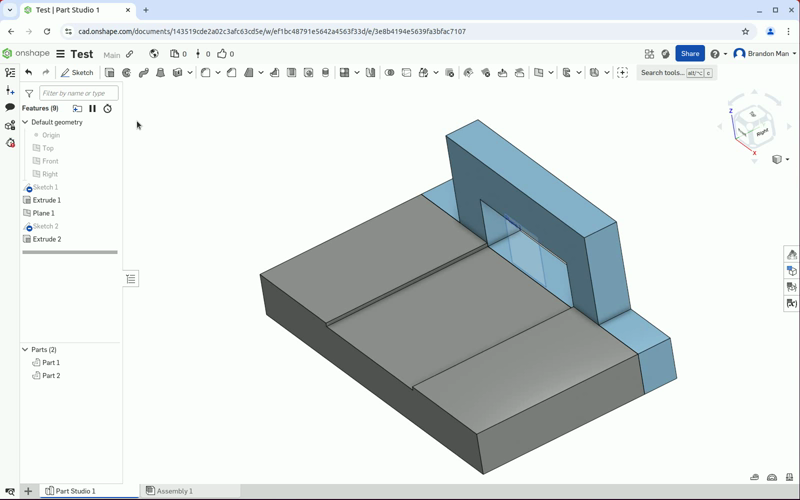
key(down, 2)
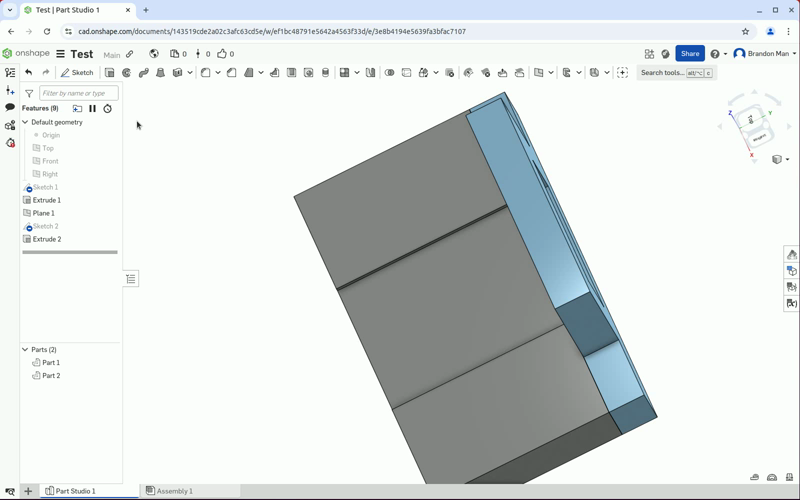
key(up, 2)
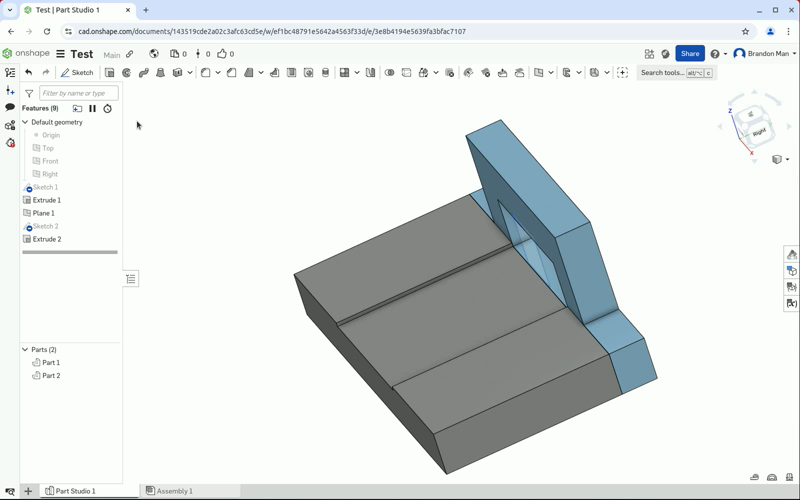
key(right, 2)
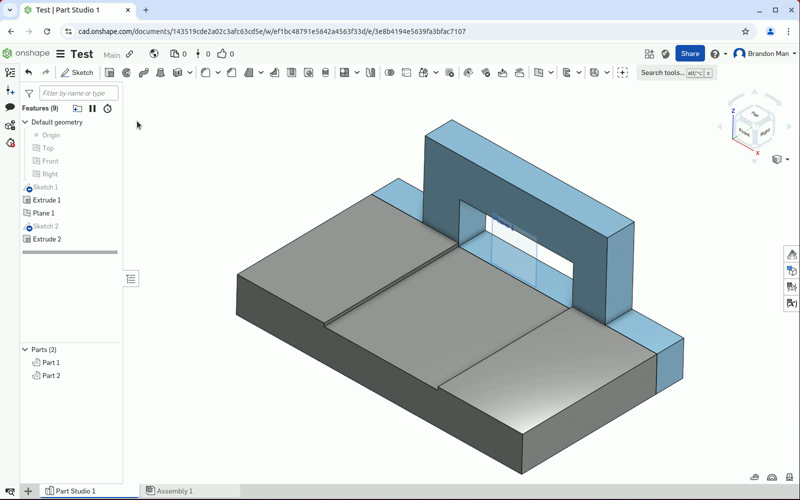
mouse_move(73, 189)
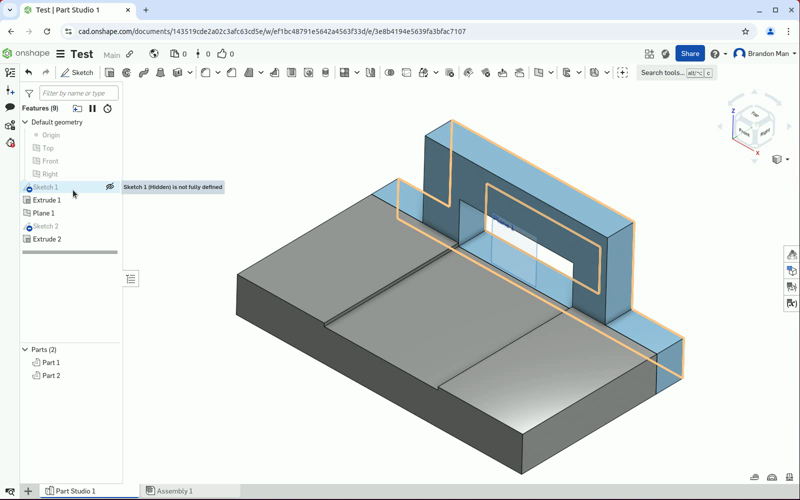
click(73, 189)